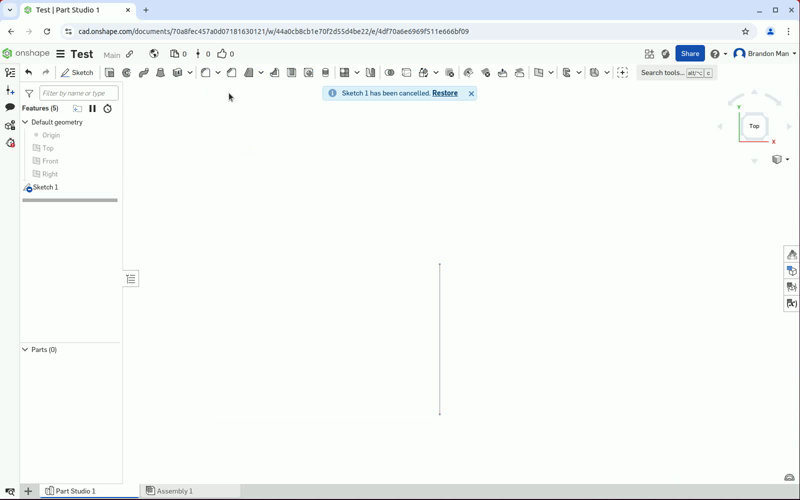
key(shift+h)
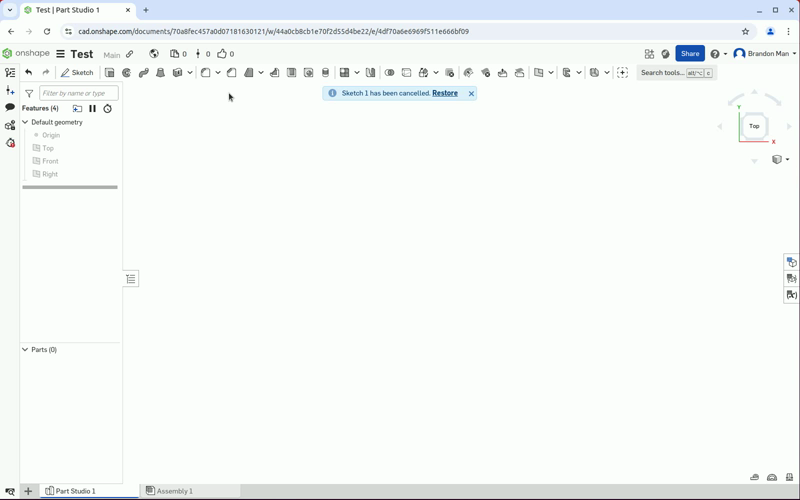
mouse_move(73, 352)
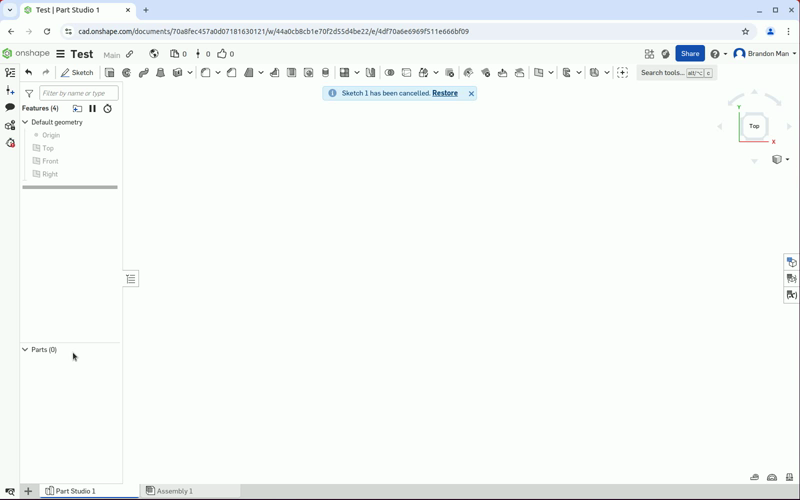
key(y)
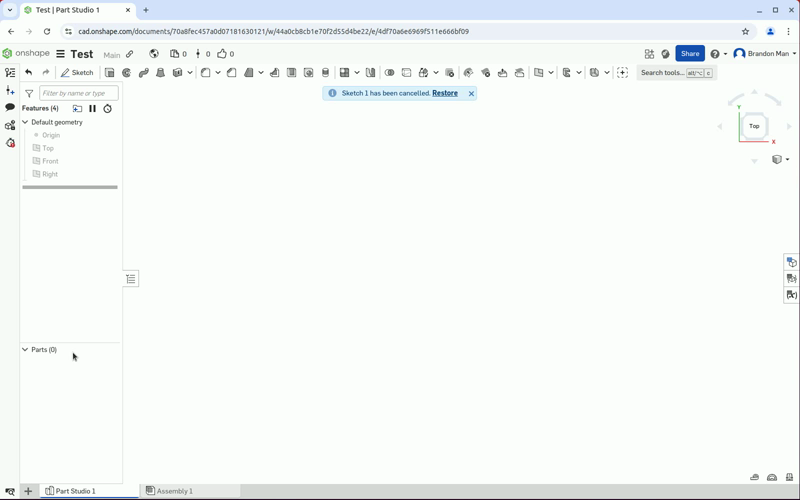
key(shift+p)
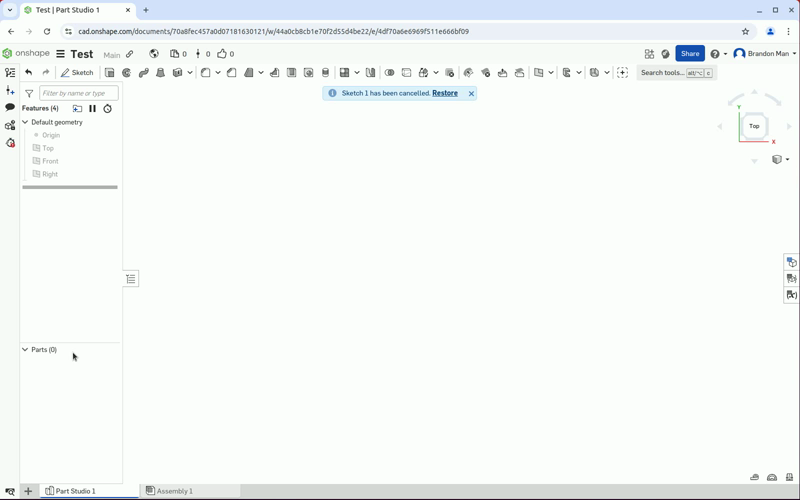
key(space)
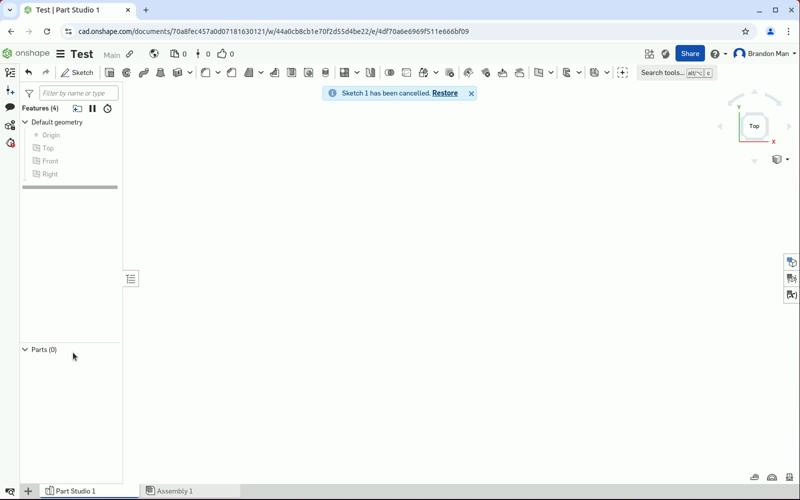
key_down(shift)
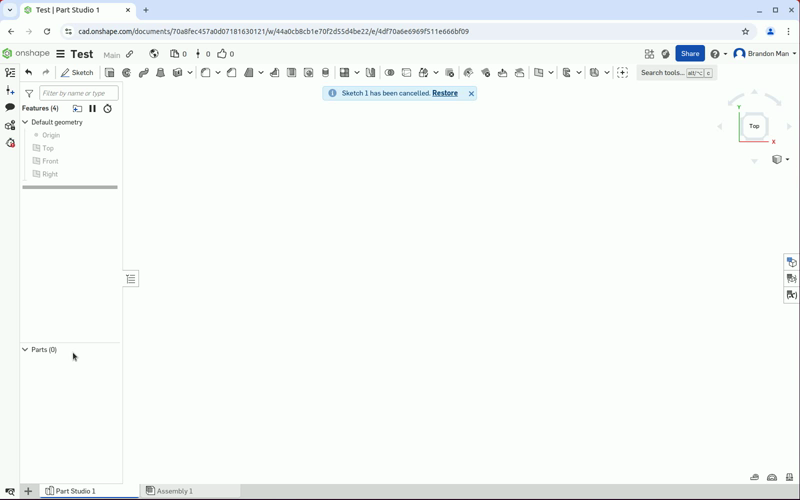
key(up)
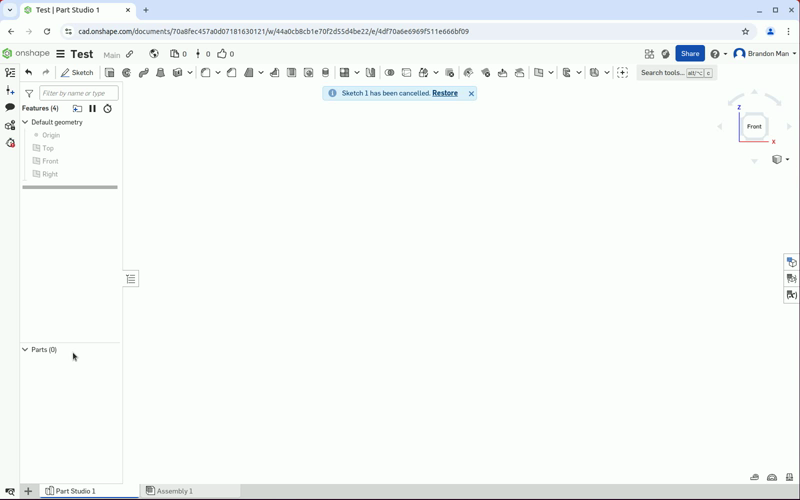
key_up(shift)
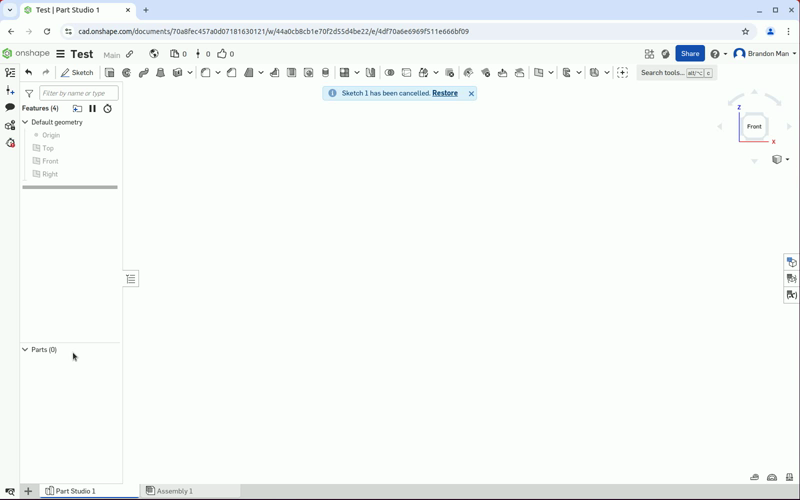
mouse_move(73, 352)
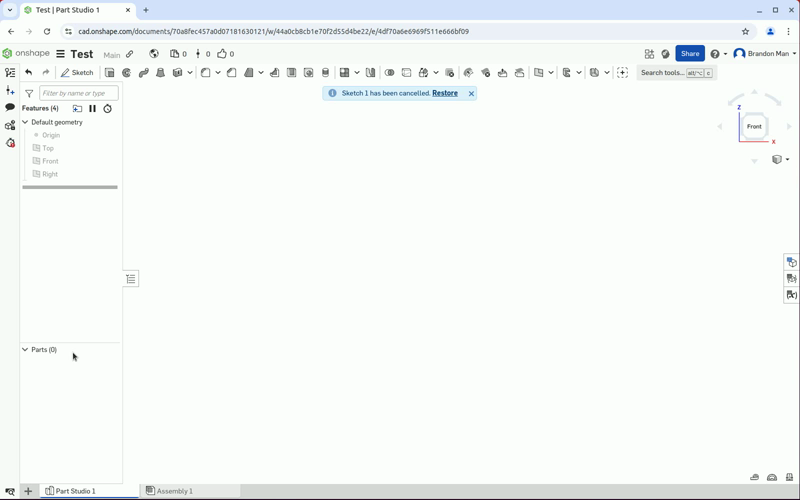
key(shift+y)
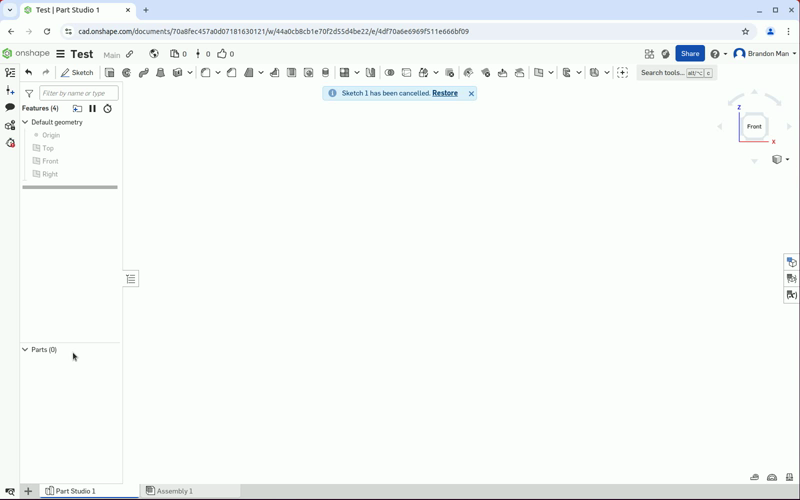
key(shift+s)
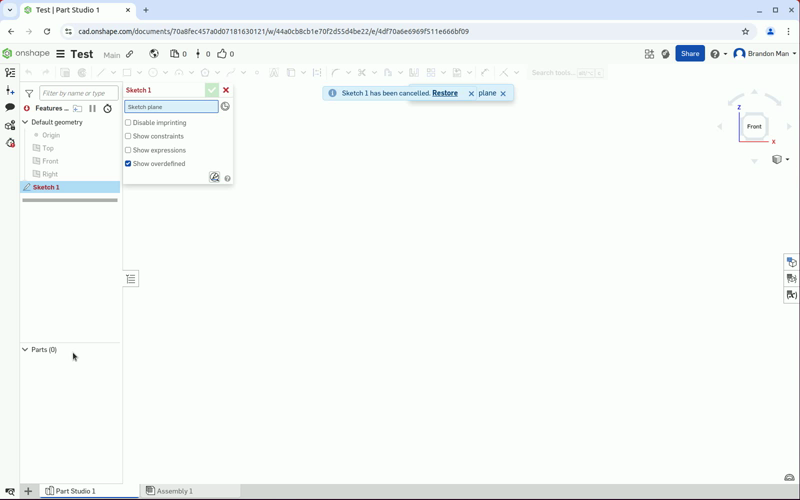
mouse_move(73, 163)
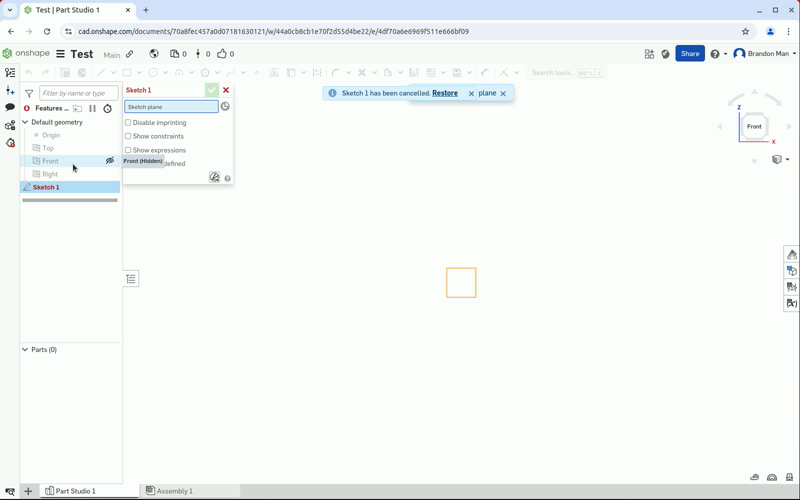
click(73, 163)
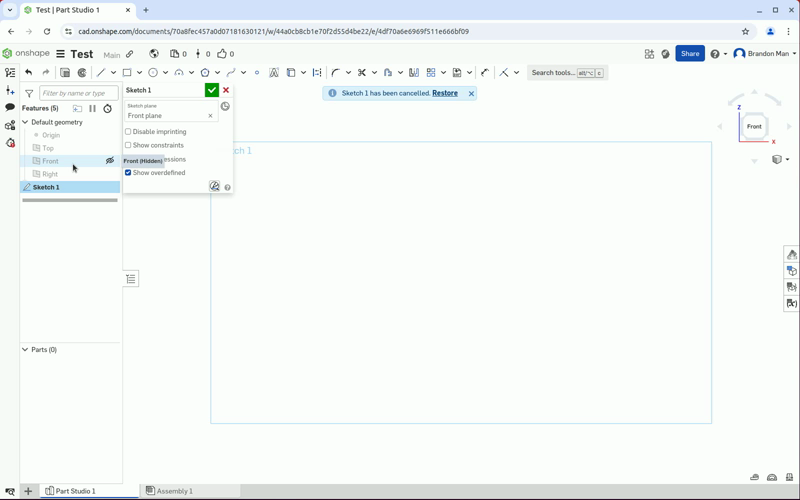
mouse_move(73, 352)
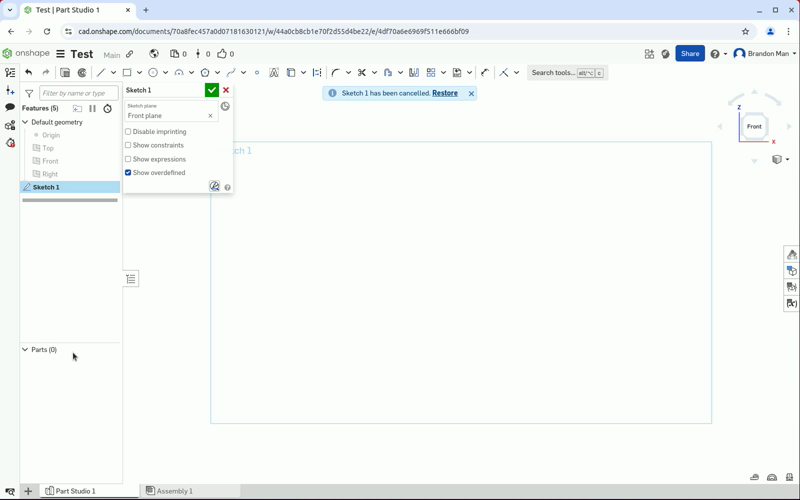
key(y)
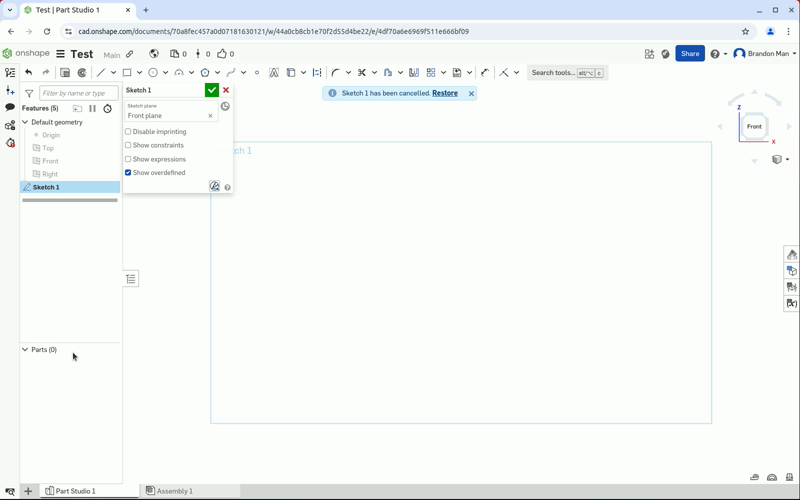
key(l)
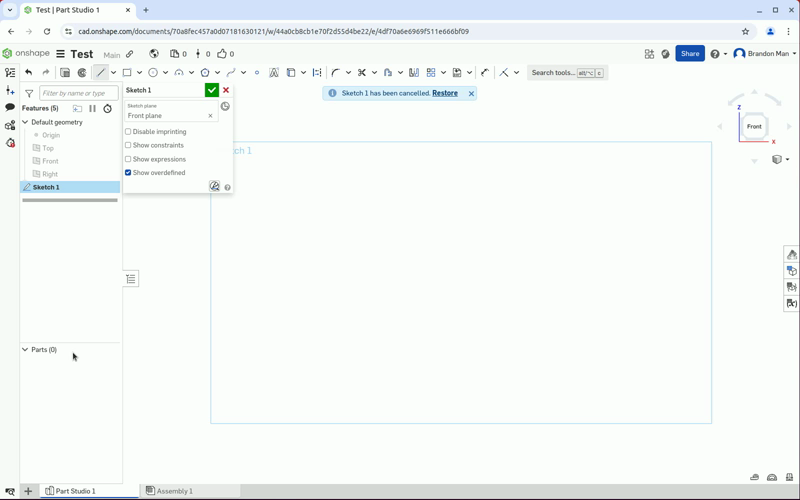
key_down(shift)
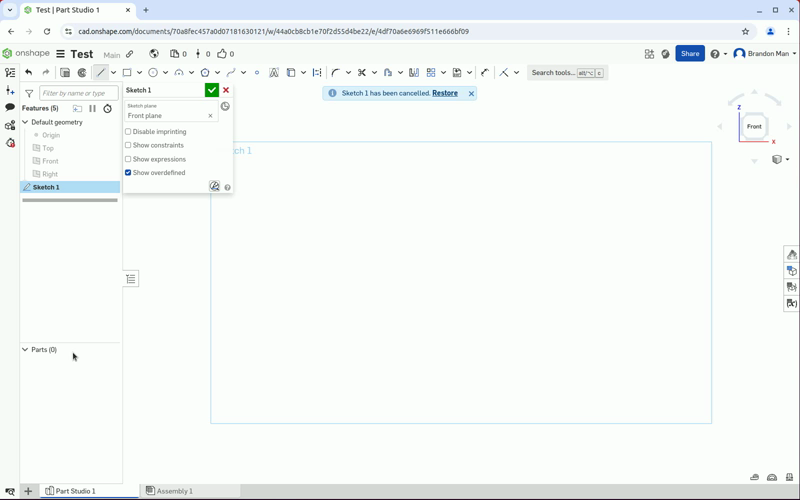
mouse_move(460, 290)
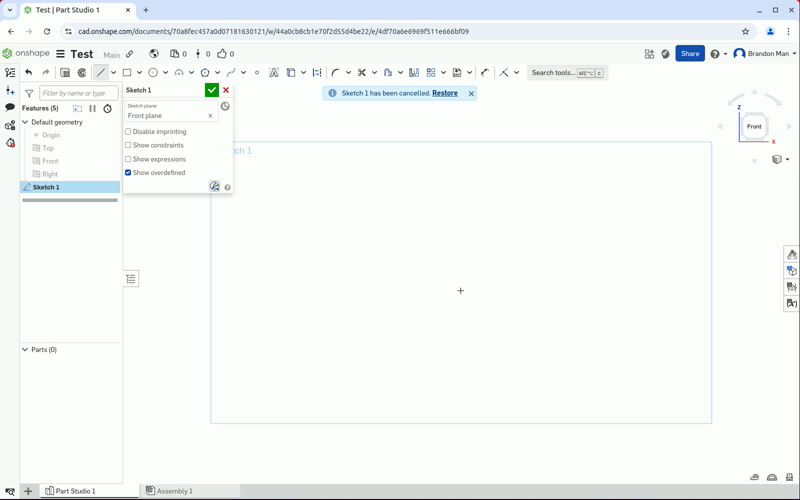
click(460, 290)
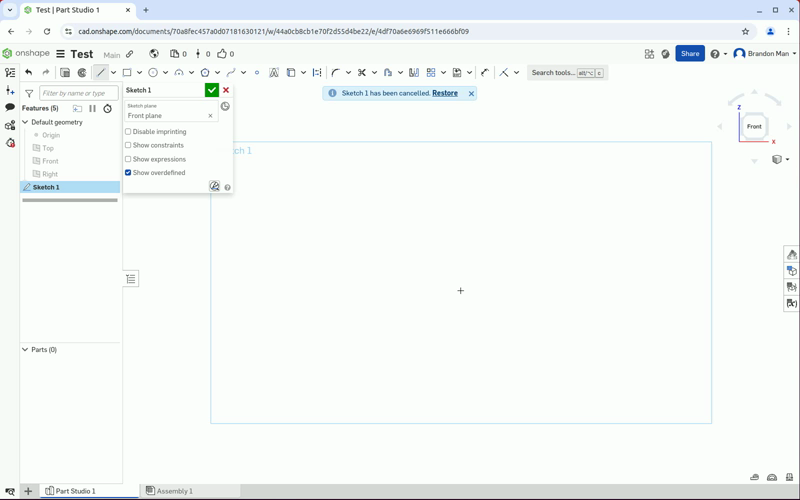
key_up(shift)
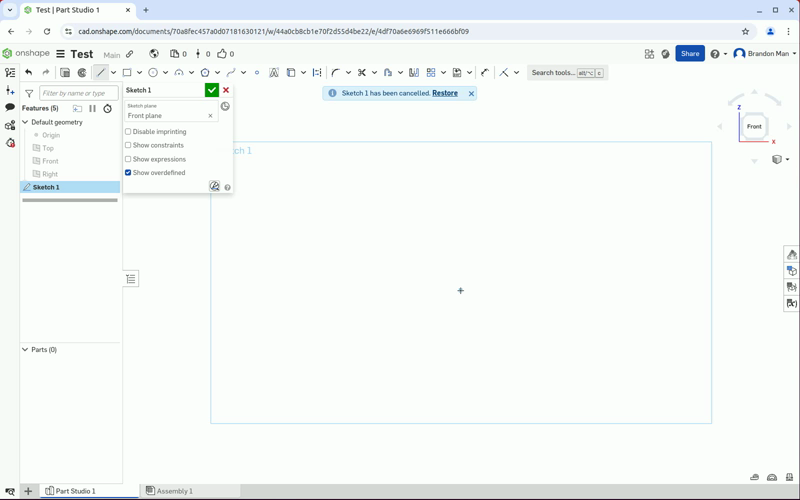
key_down(shift)
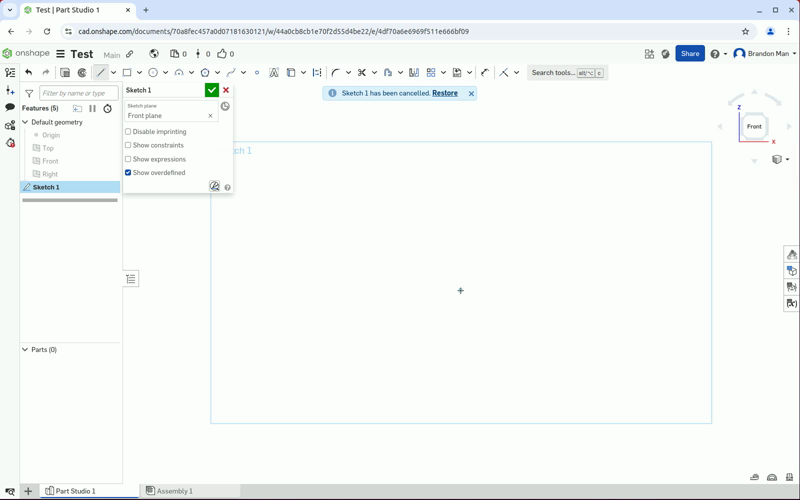
mouse_move(573, 290)
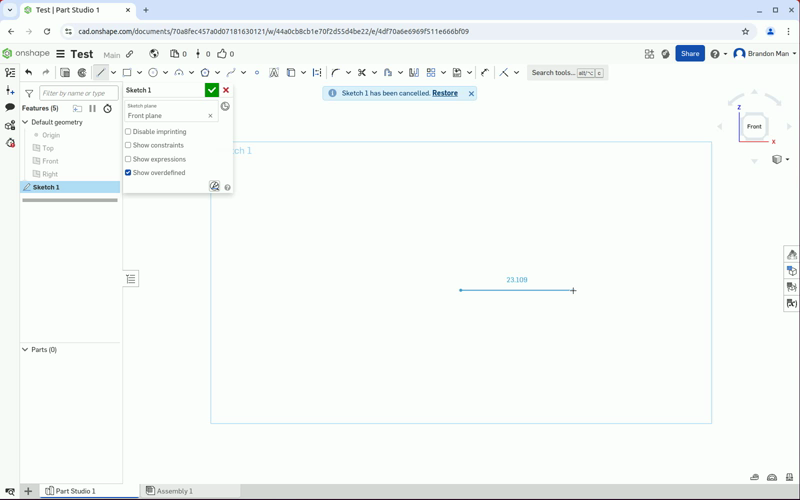
click(573, 290)
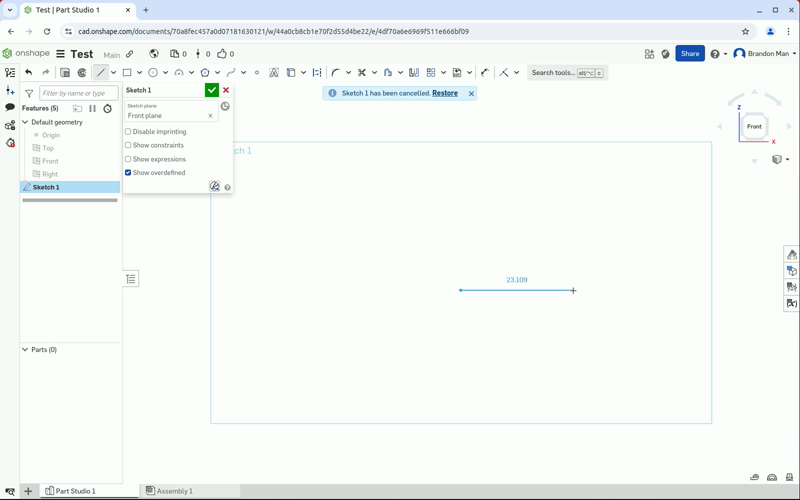
key_up(shift)
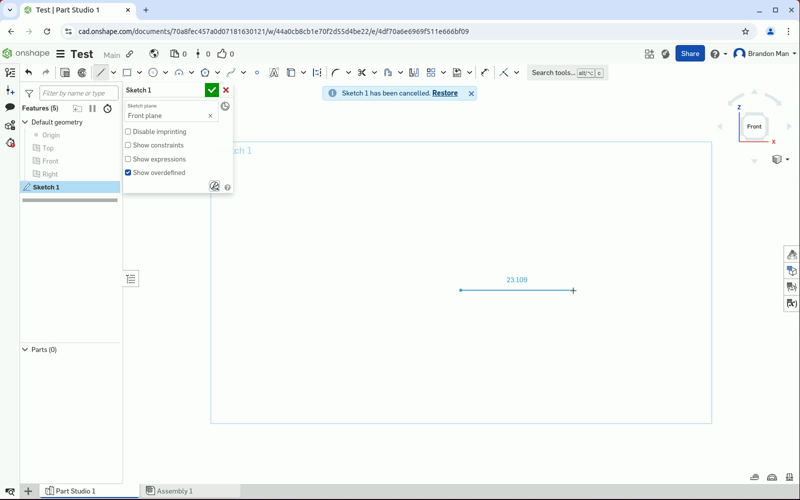
key_down(shift)
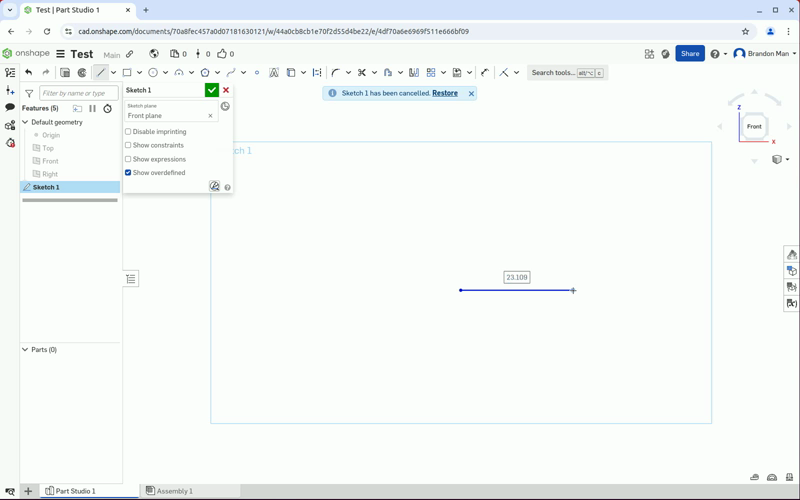
mouse_move(589, 290)
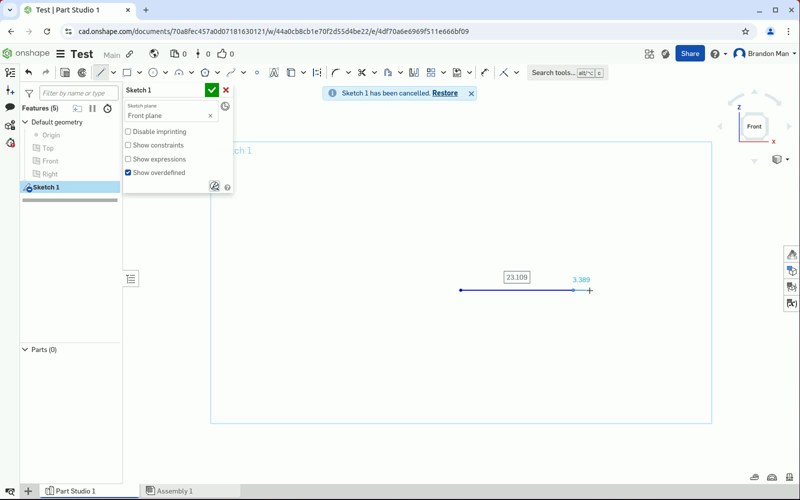
mouse_move(573, 282)
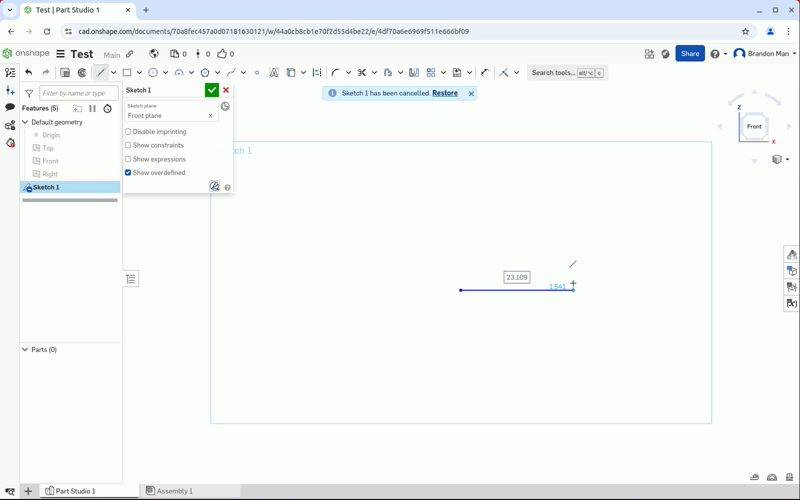
scroll(6)
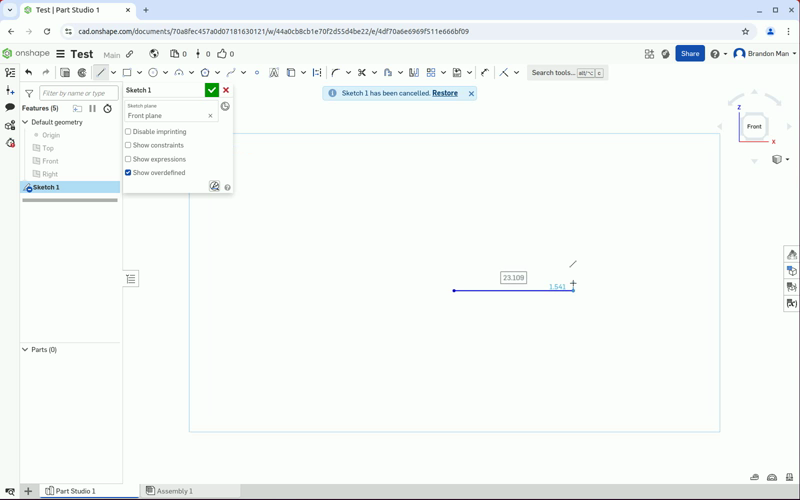
scroll(6)
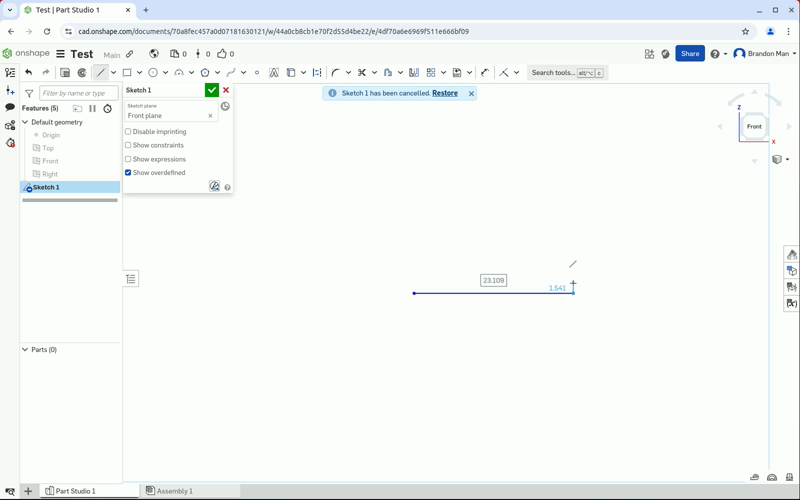
scroll(6)
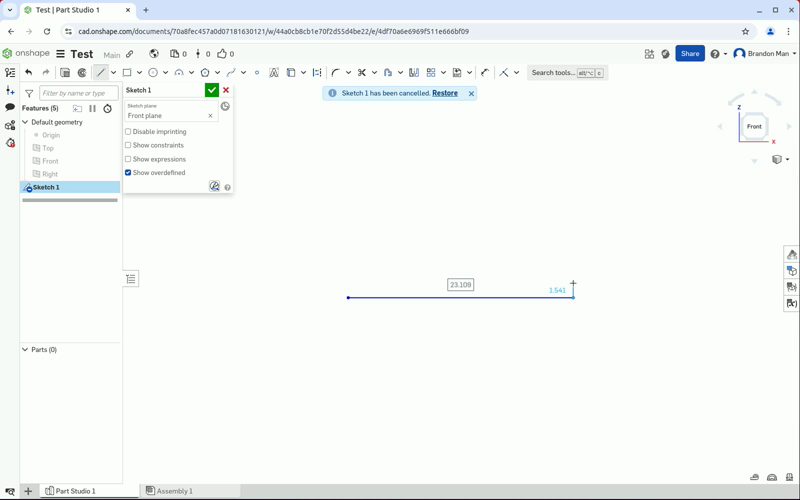
scroll(6)
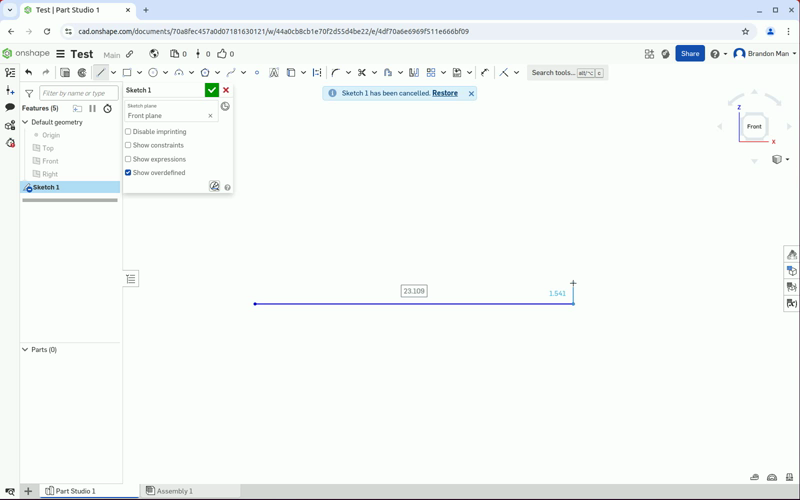
scroll(6)
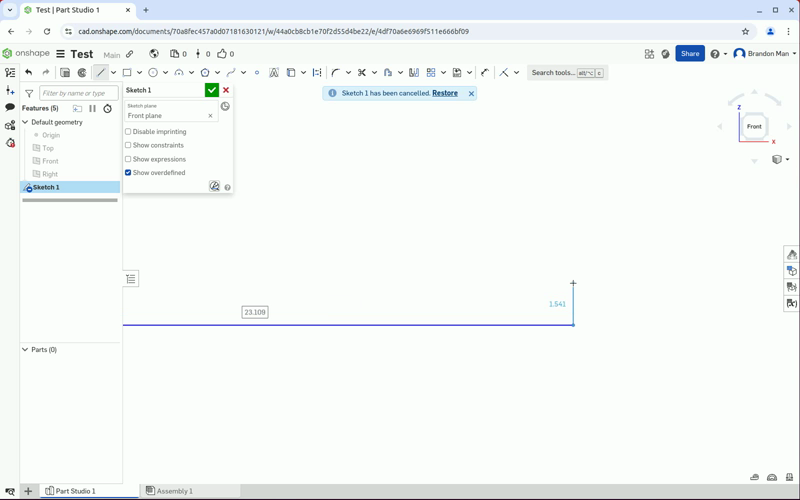
scroll(6)
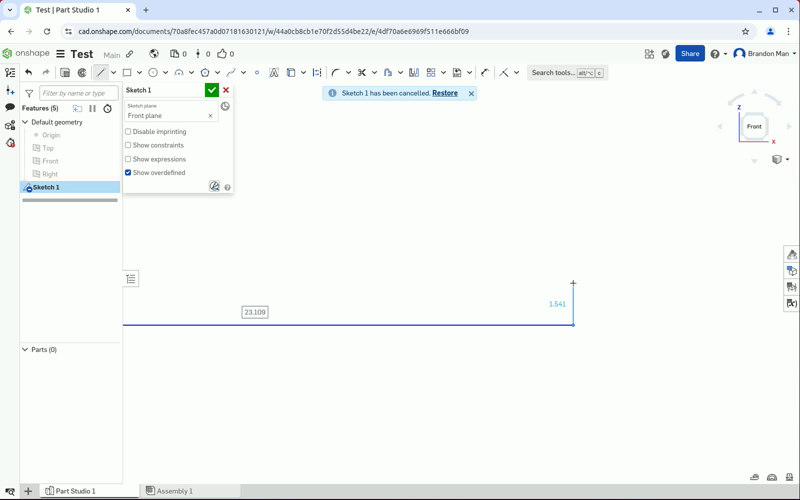
scroll(6)
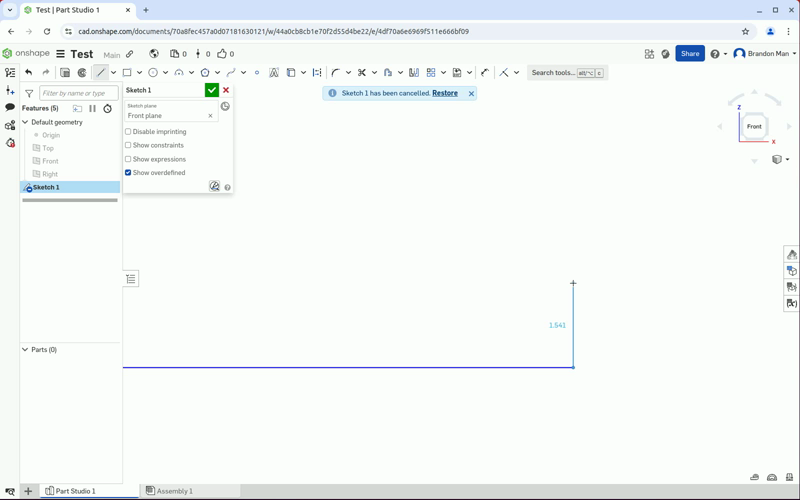
click(573, 282)
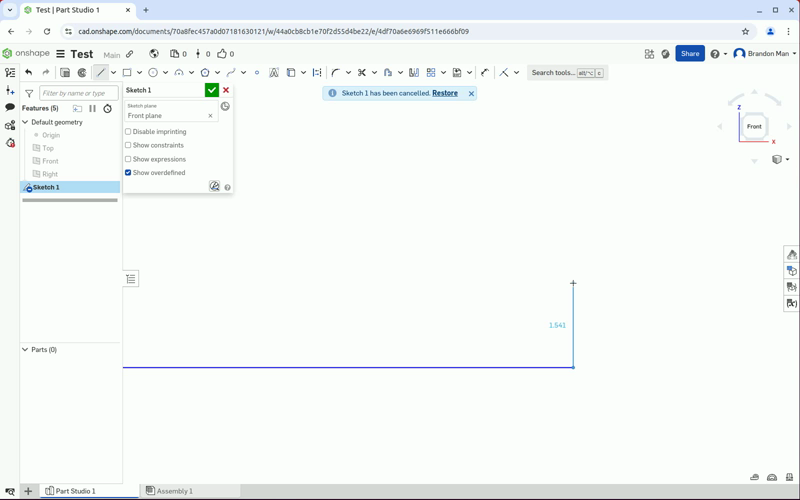
scroll(-6)
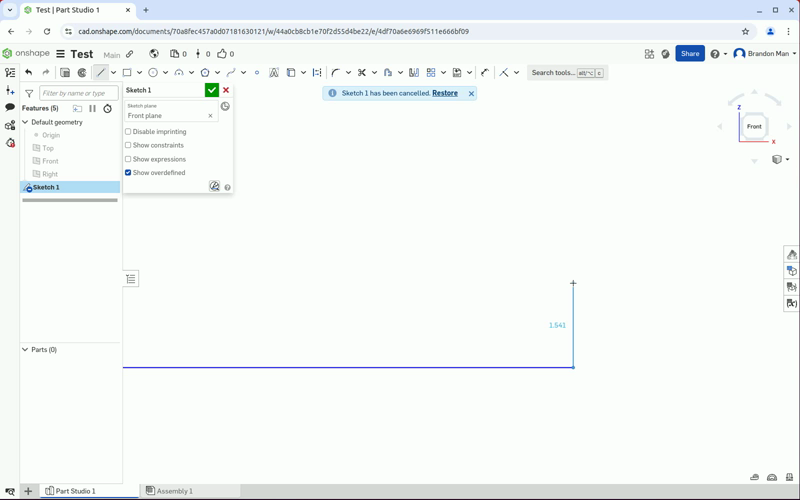
scroll(-6)
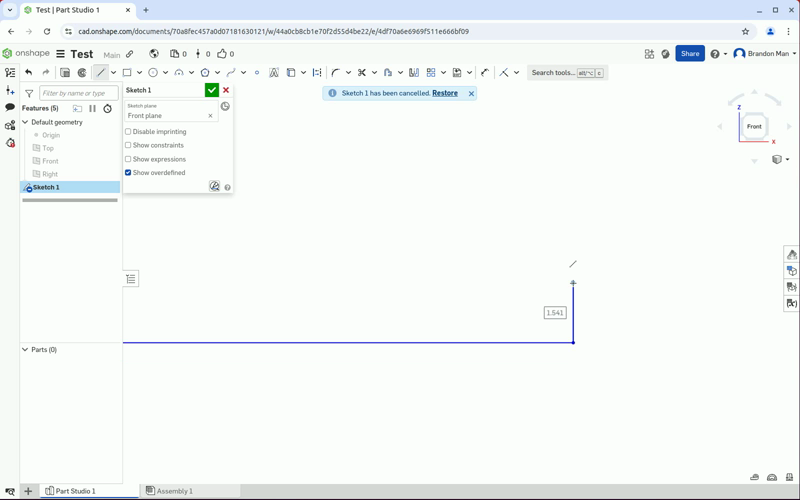
scroll(-6)
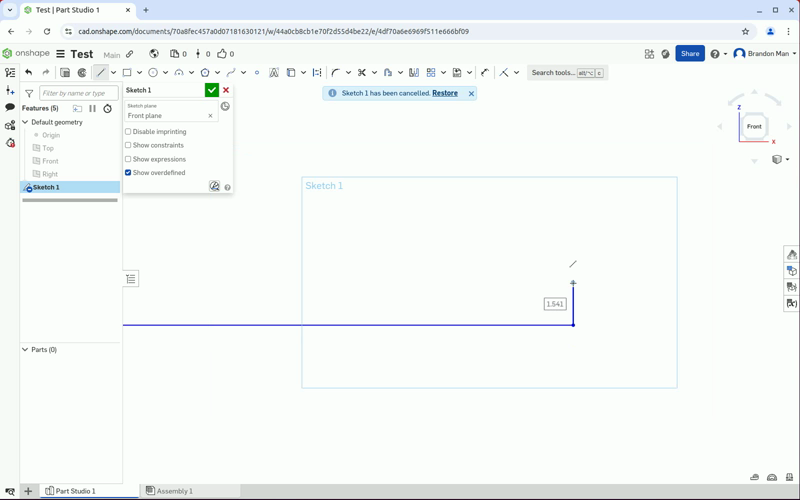
scroll(-6)
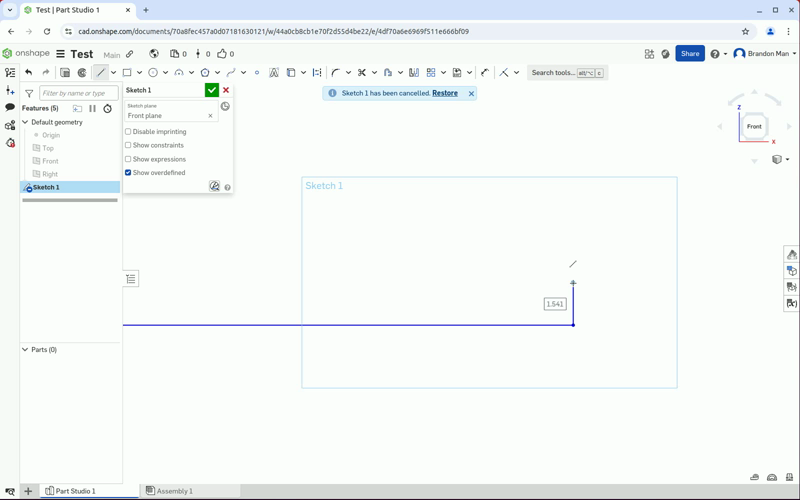
scroll(-6)
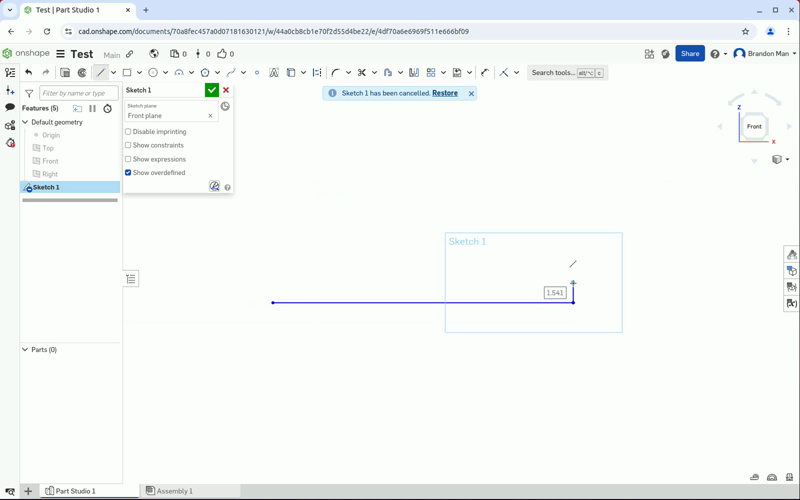
scroll(-6)
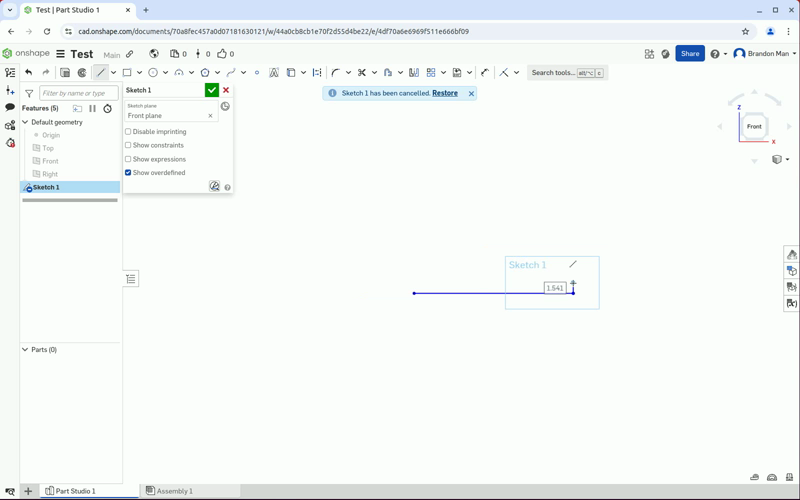
scroll(-6)
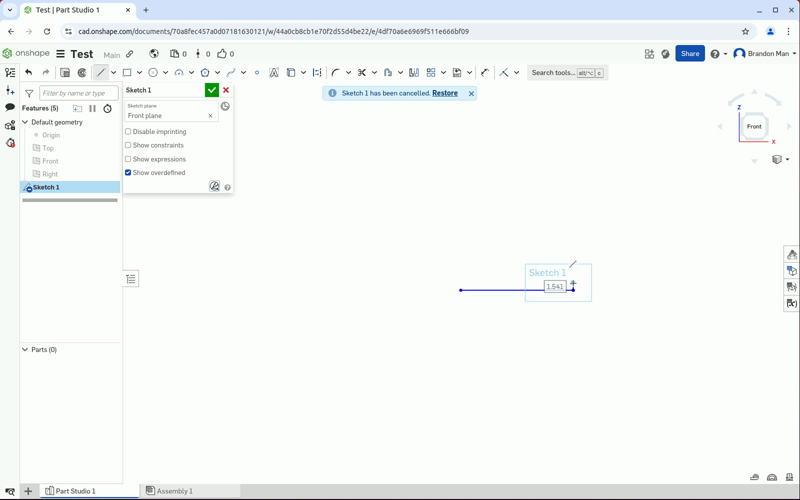
key_up(shift)
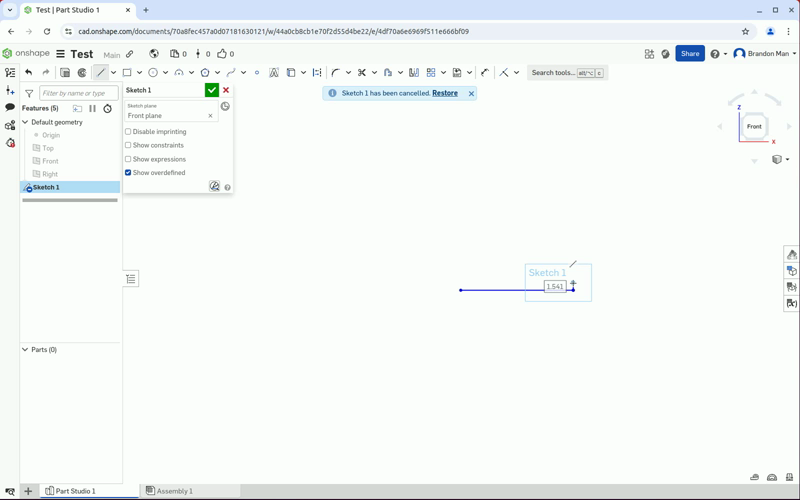
key_down(shift)
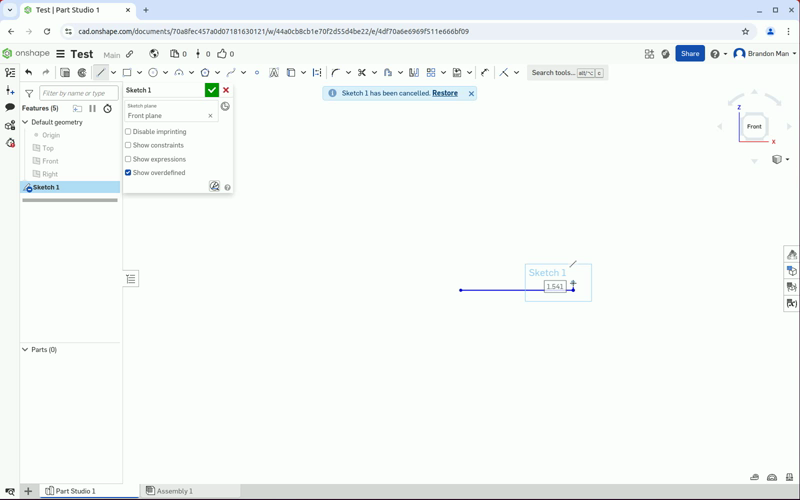
mouse_move(460, 282)
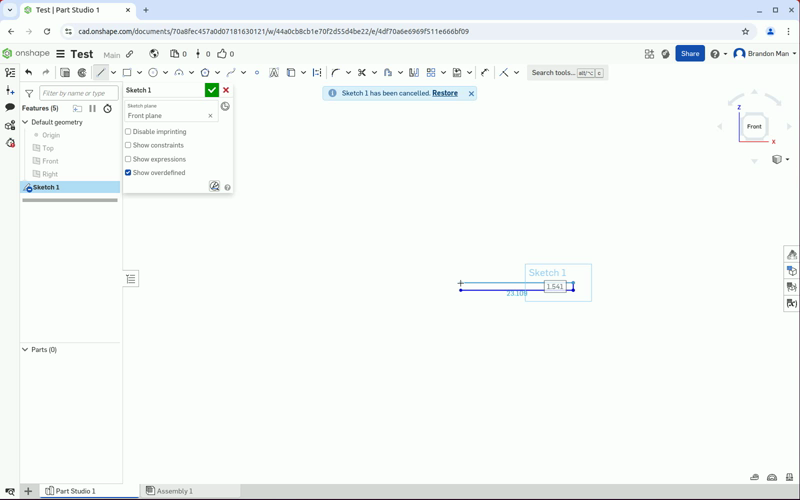
click(460, 282)
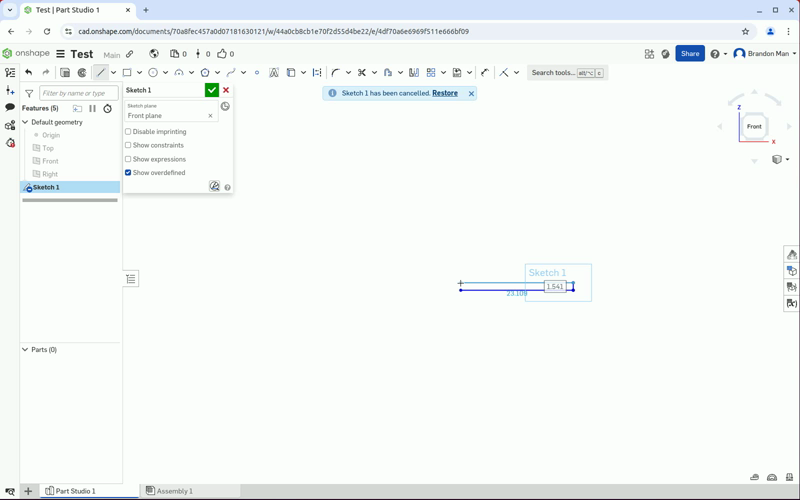
key_up(shift)
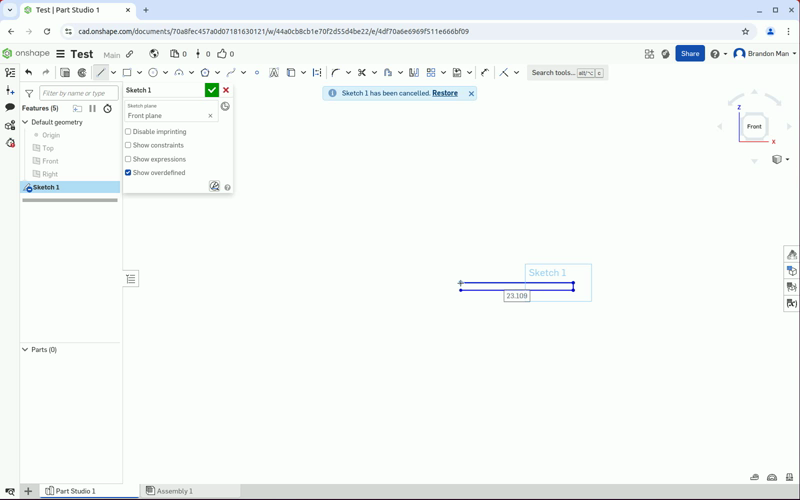
mouse_move(490, 282)
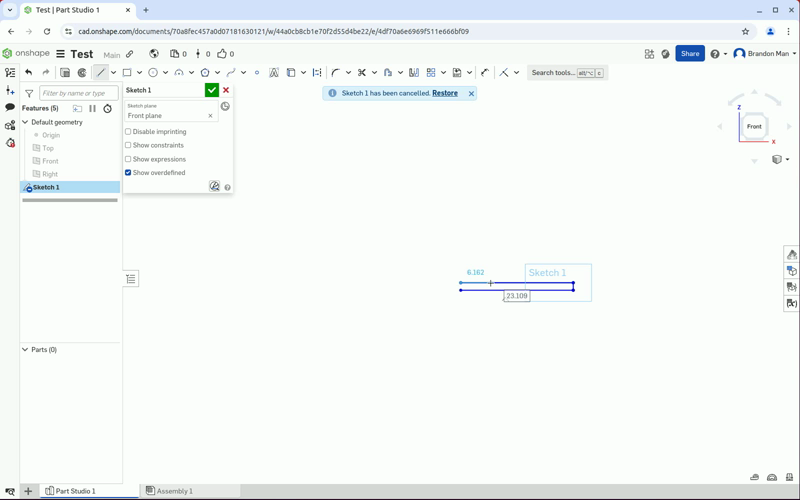
key_down(shift)
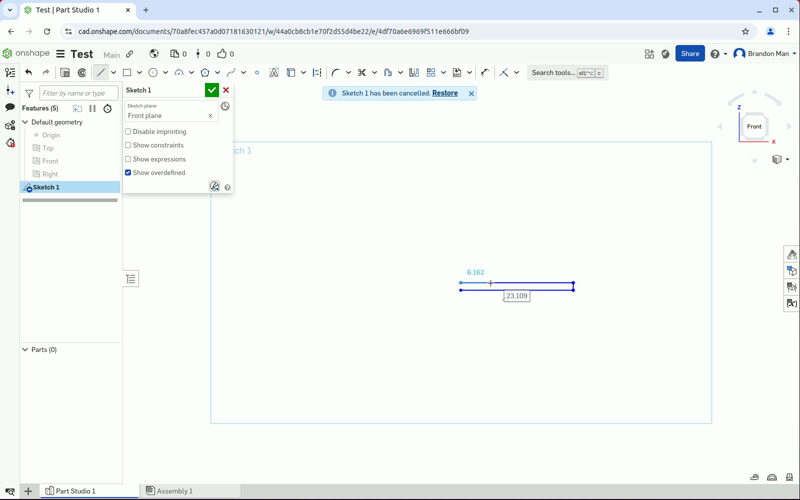
mouse_move(460, 290)
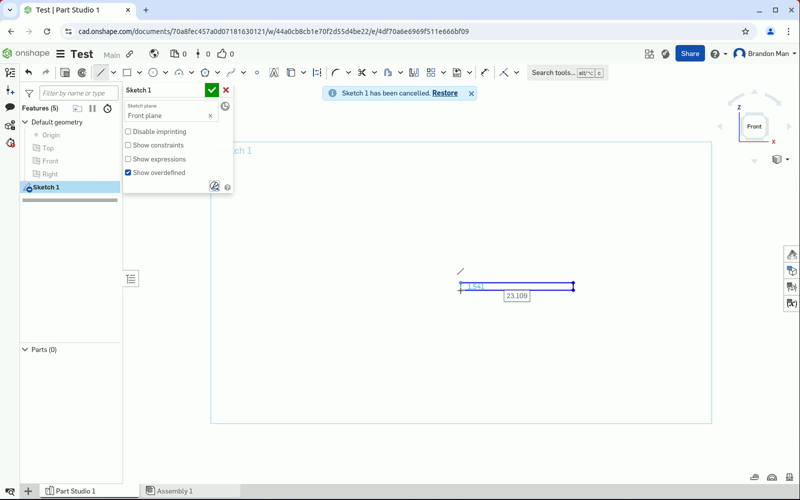
scroll(6)
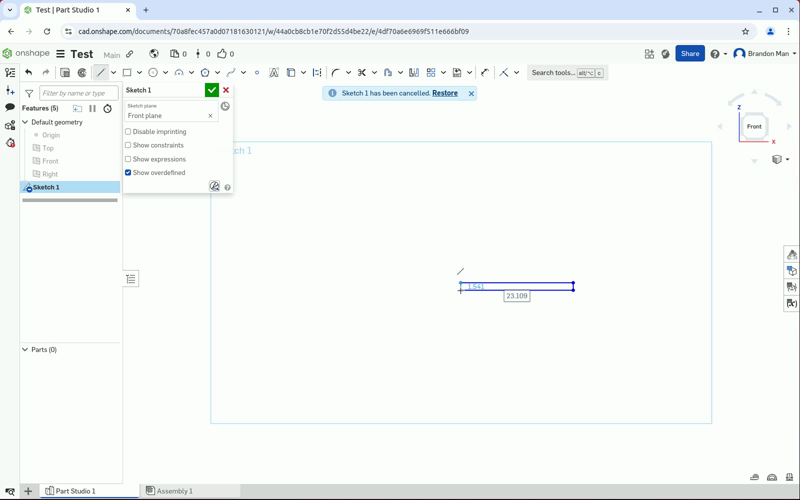
scroll(6)
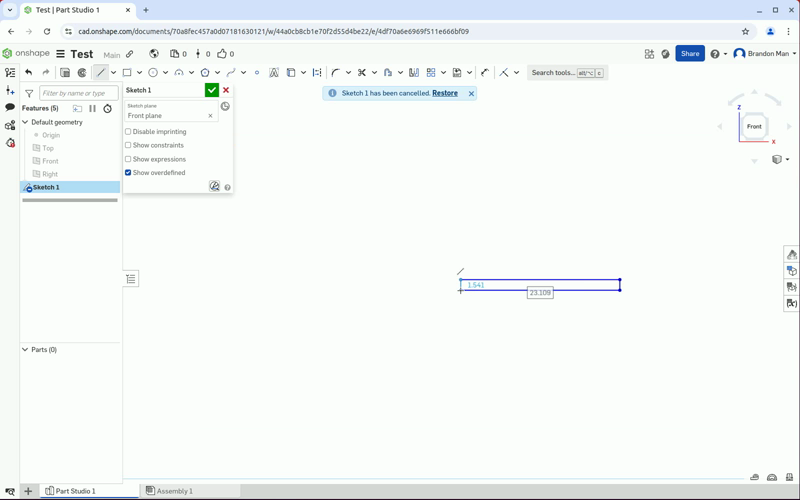
scroll(6)
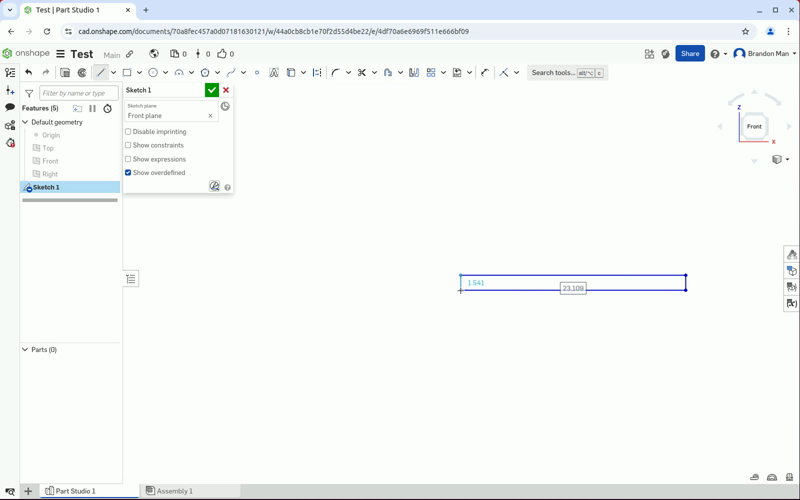
scroll(6)
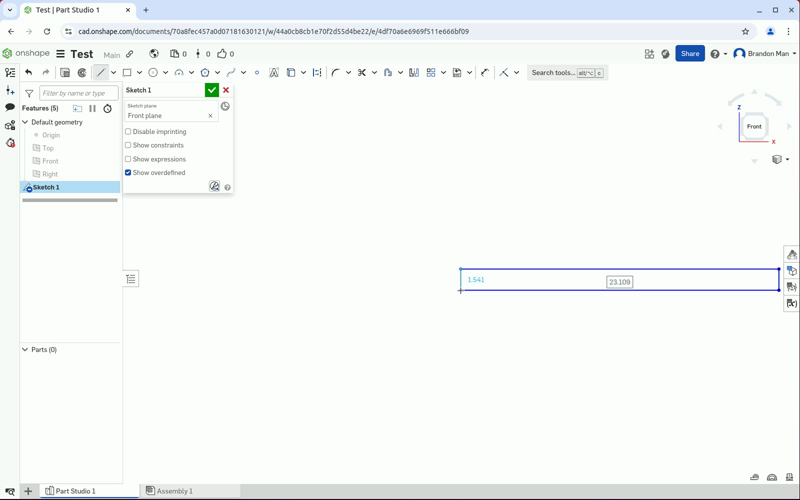
scroll(6)
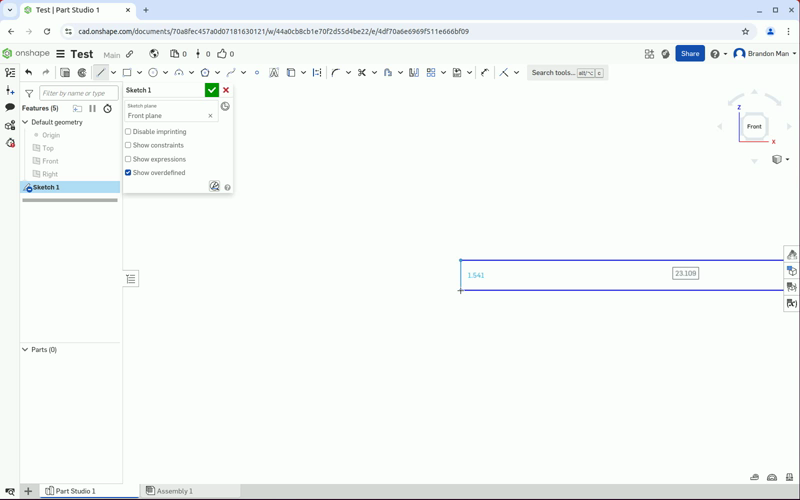
scroll(6)
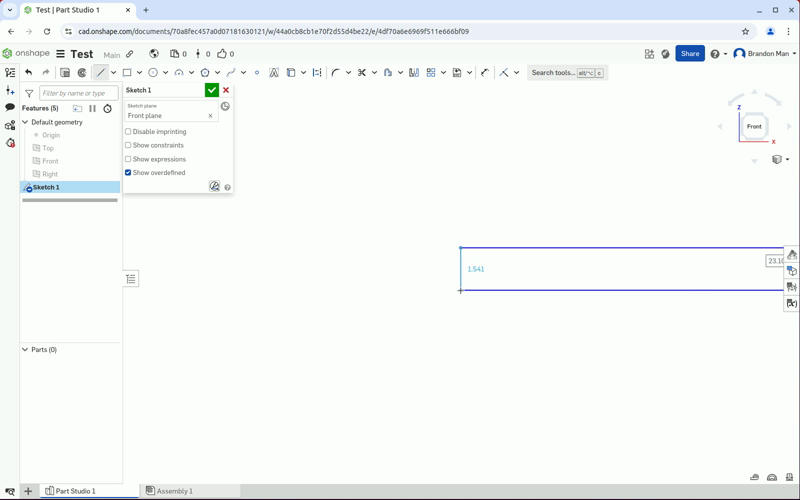
scroll(6)
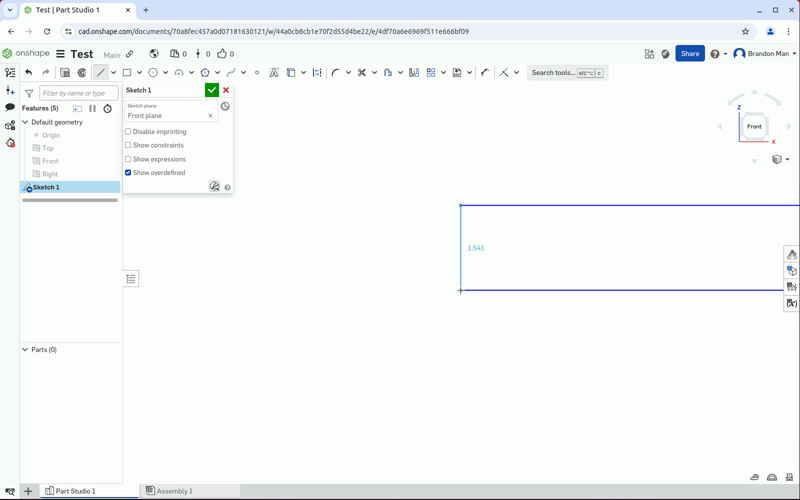
key_up(shift)
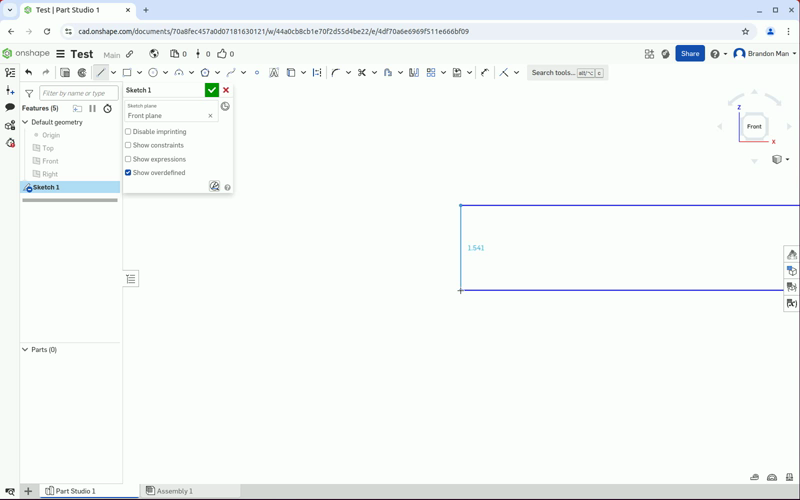
click(460, 290)
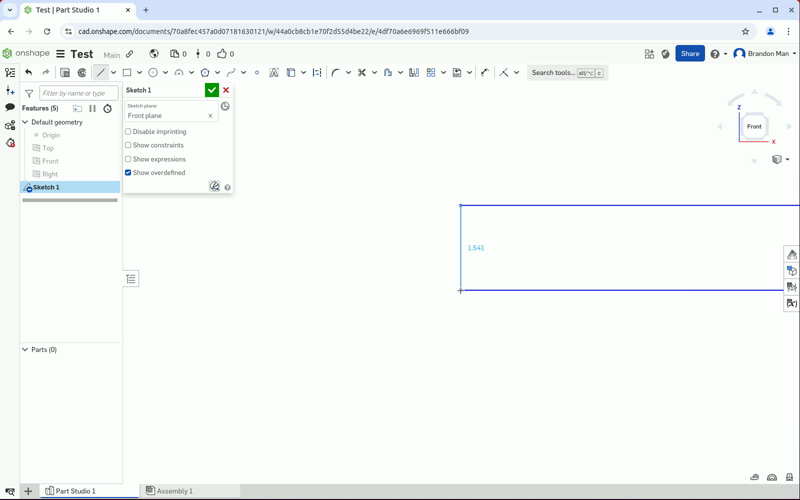
scroll(-6)
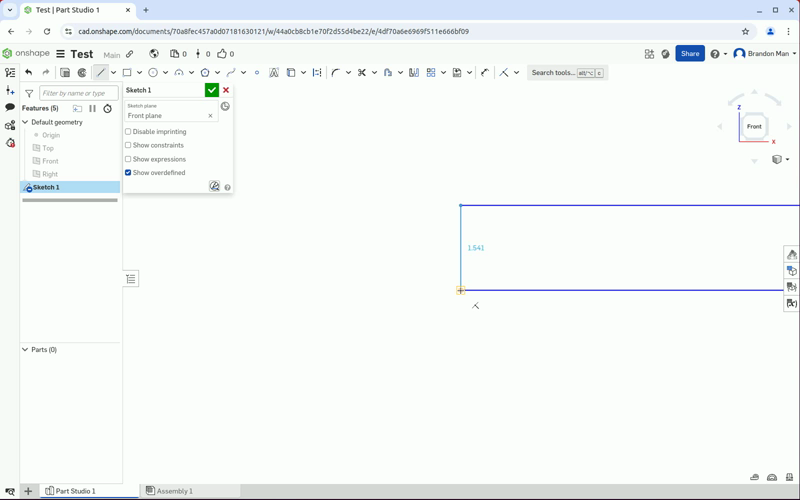
scroll(-6)
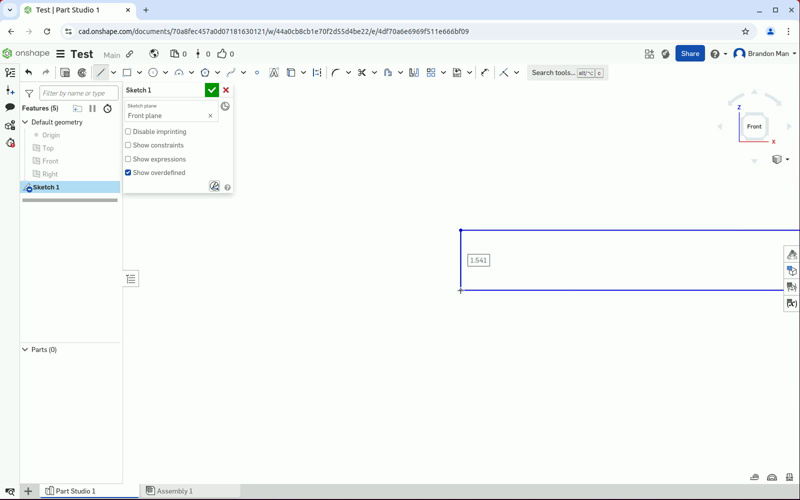
scroll(-6)
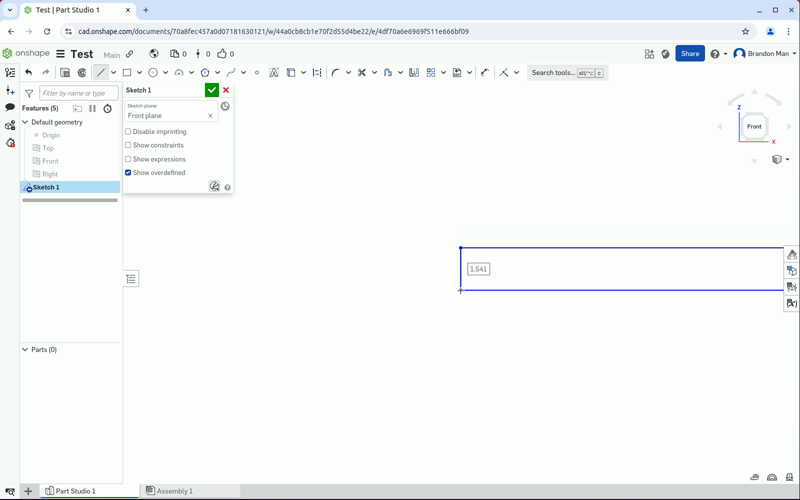
scroll(-6)
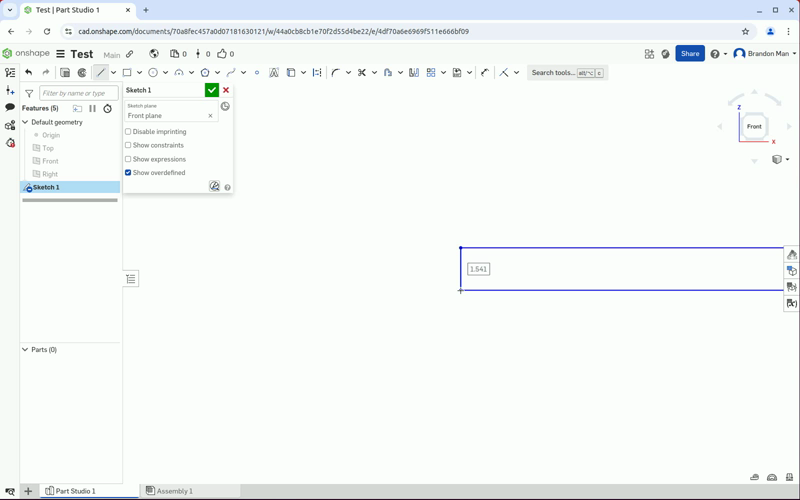
scroll(-6)
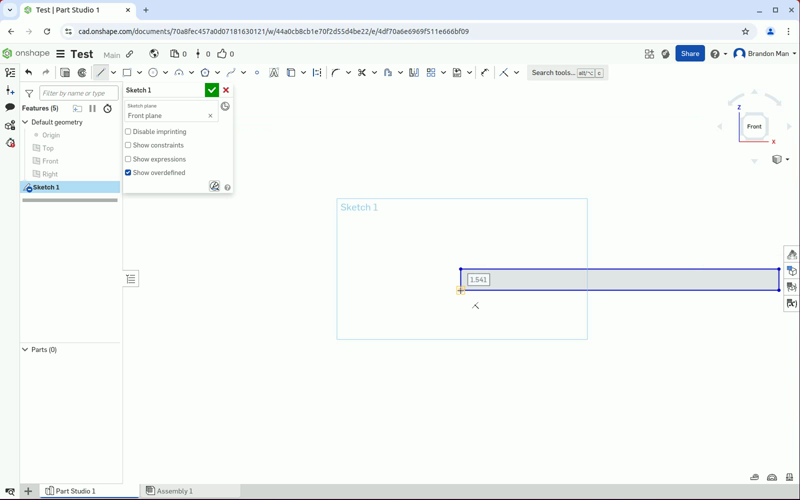
scroll(-6)
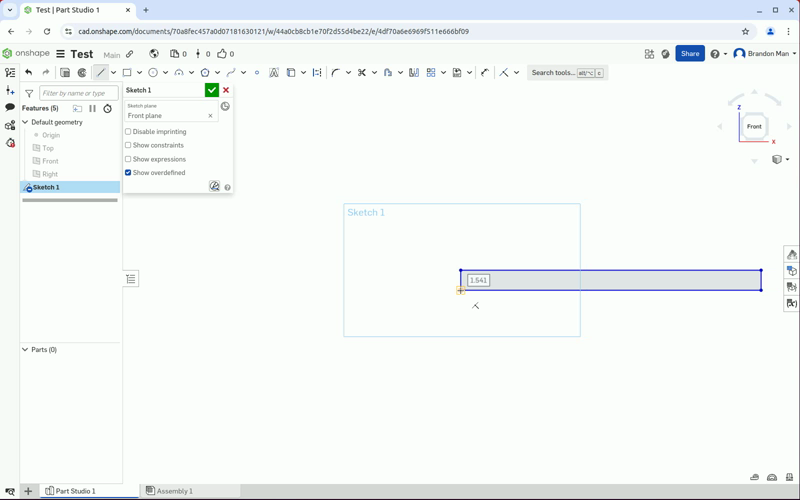
scroll(-6)
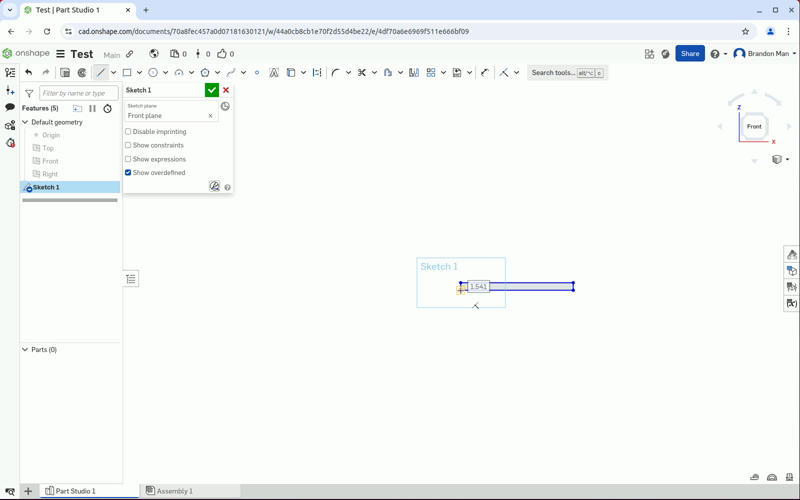
key(esc)
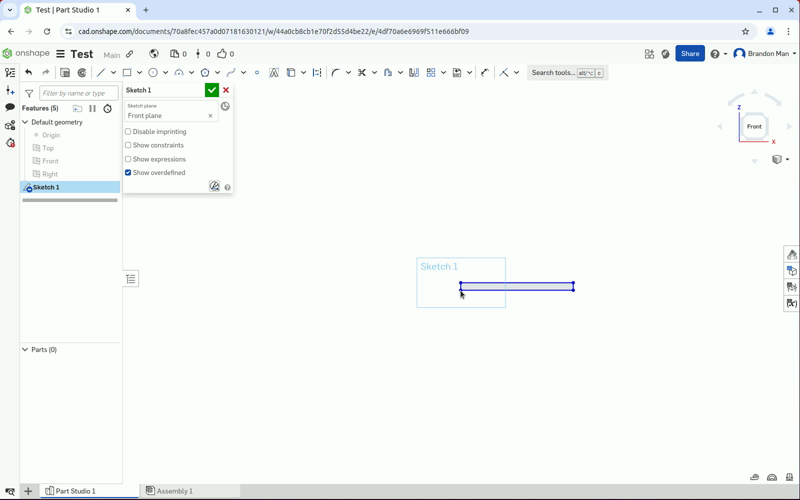
mouse_move(569, 283)
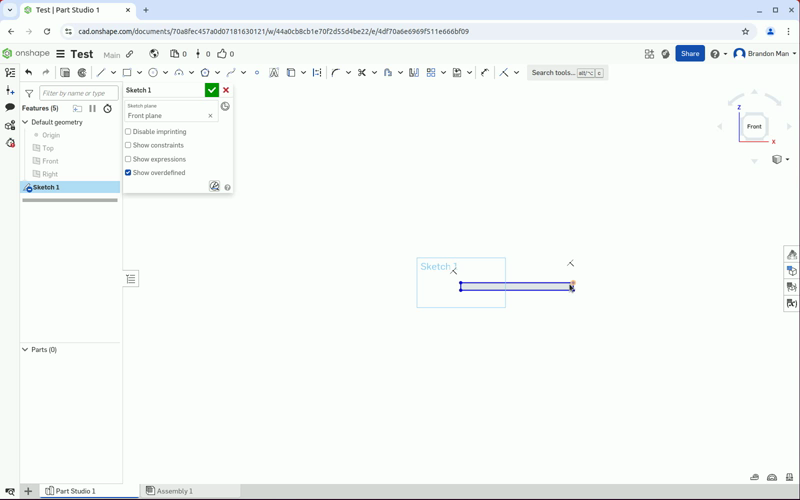
scroll(6)
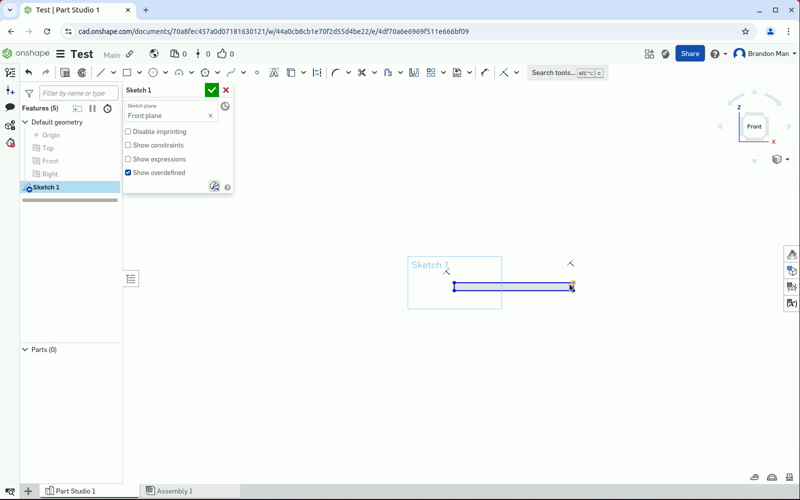
scroll(6)
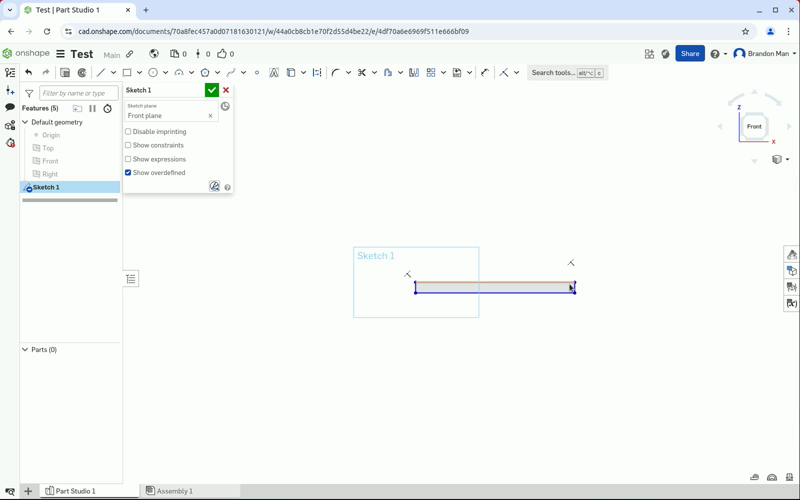
scroll(6)
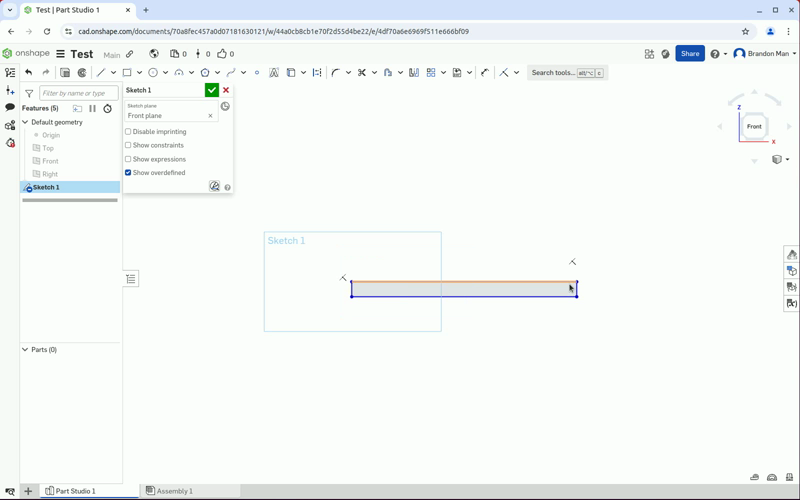
scroll(6)
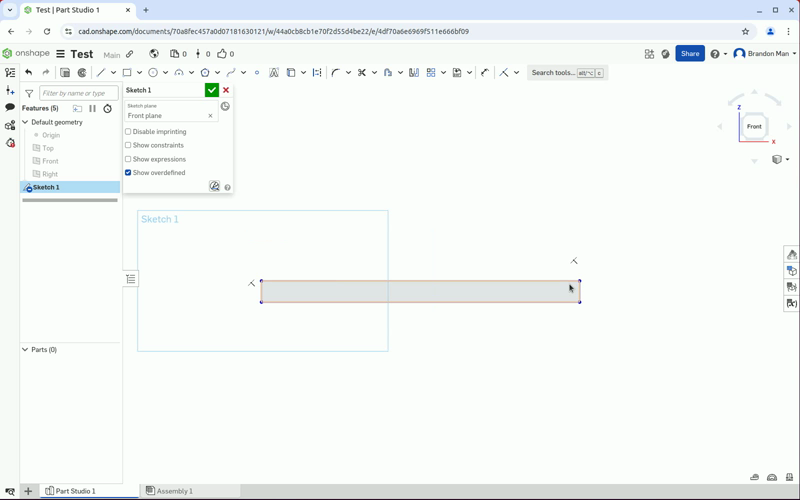
scroll(6)
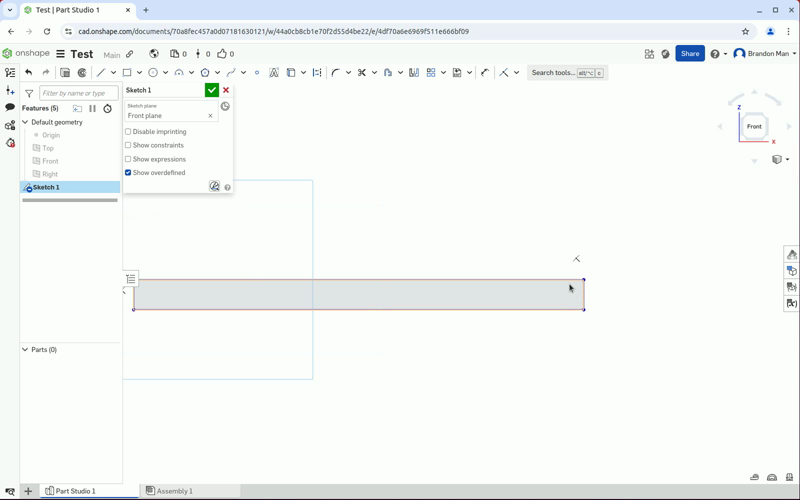
scroll(6)
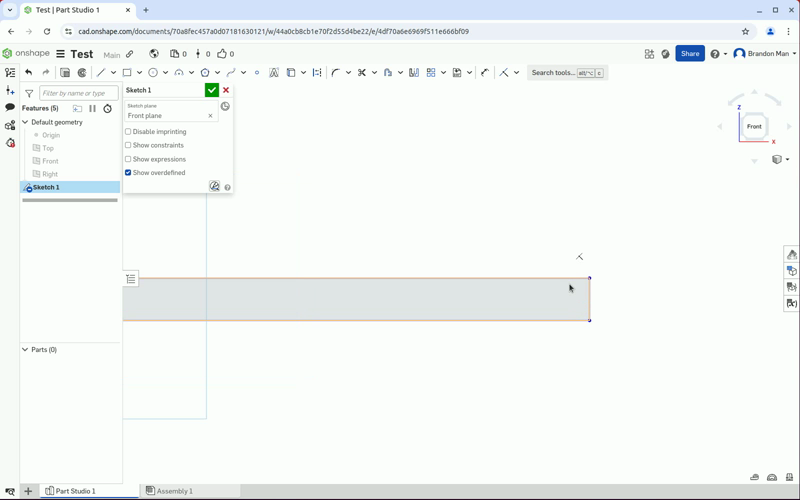
scroll(6)
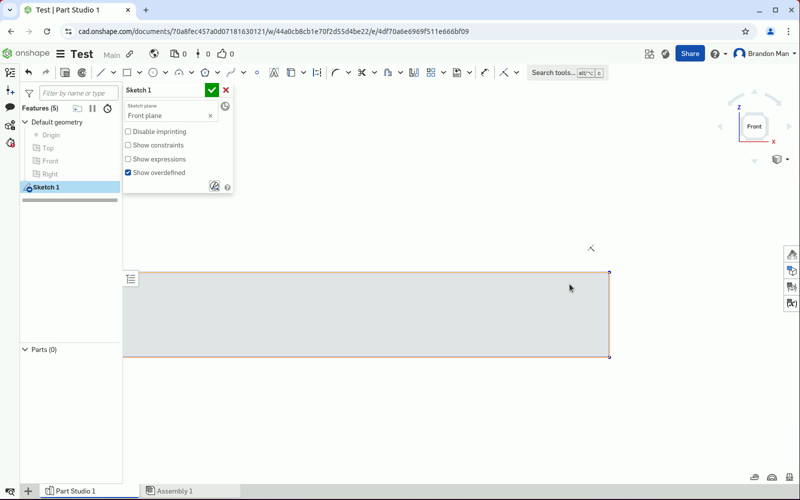
click(569, 283)
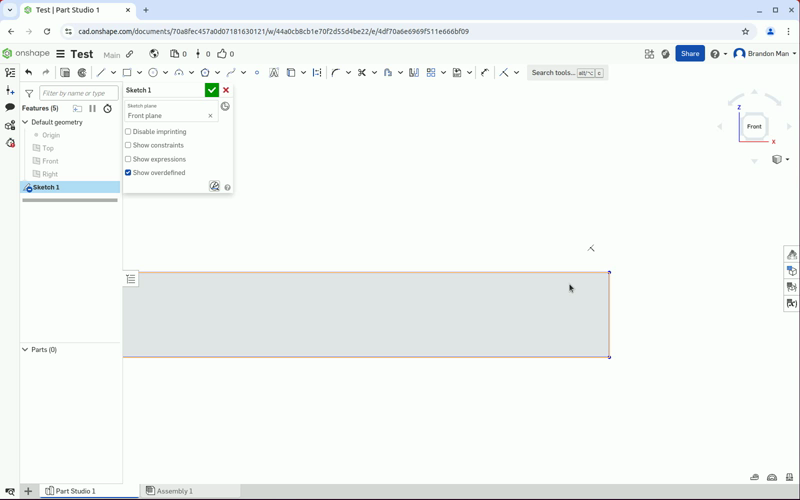
scroll(-6)
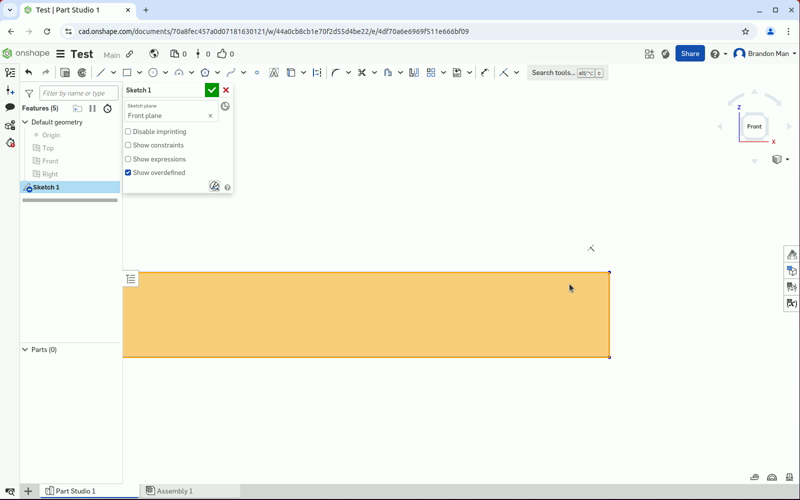
scroll(-6)
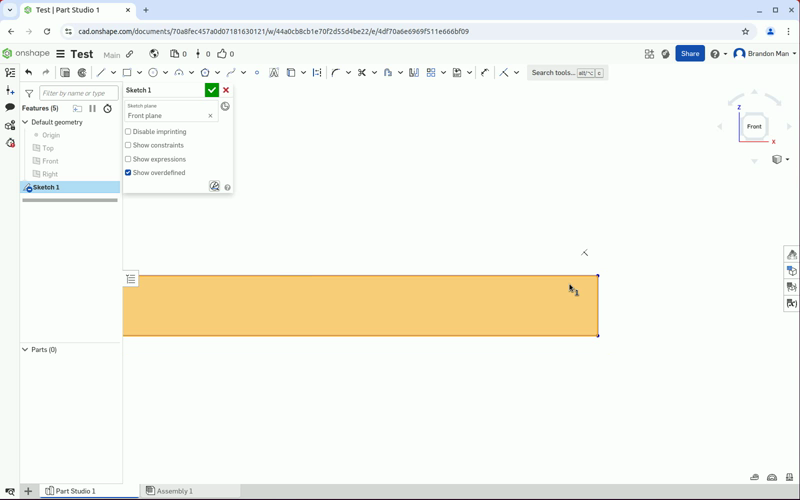
scroll(-6)
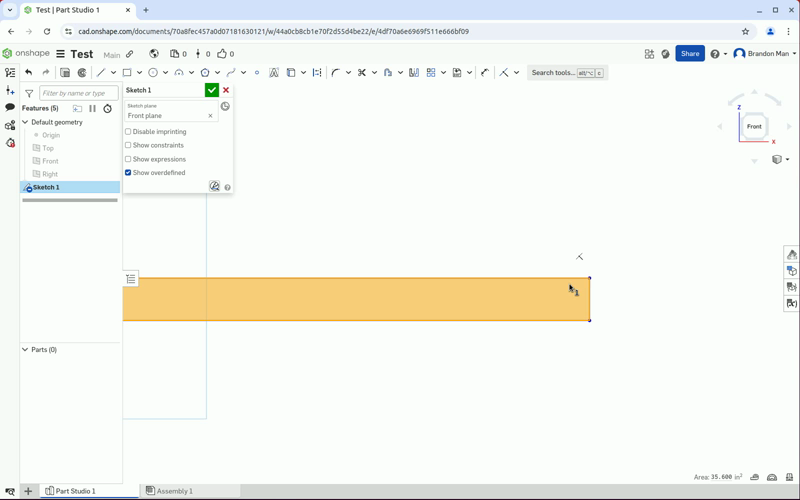
scroll(-6)
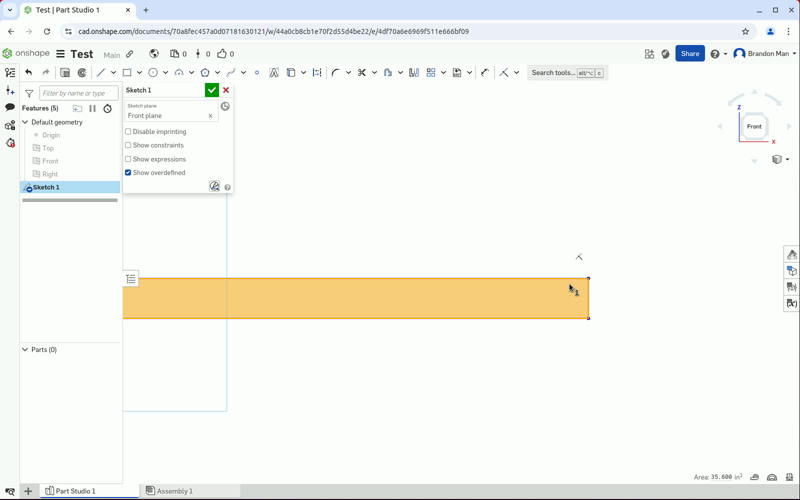
scroll(-6)
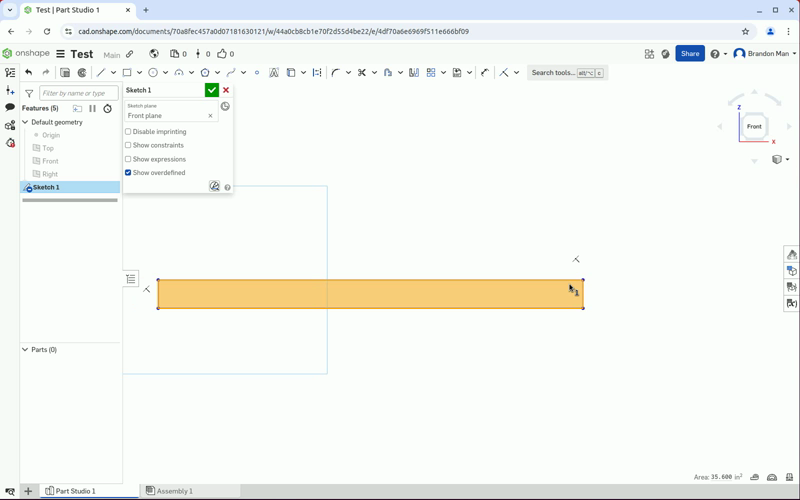
scroll(-6)
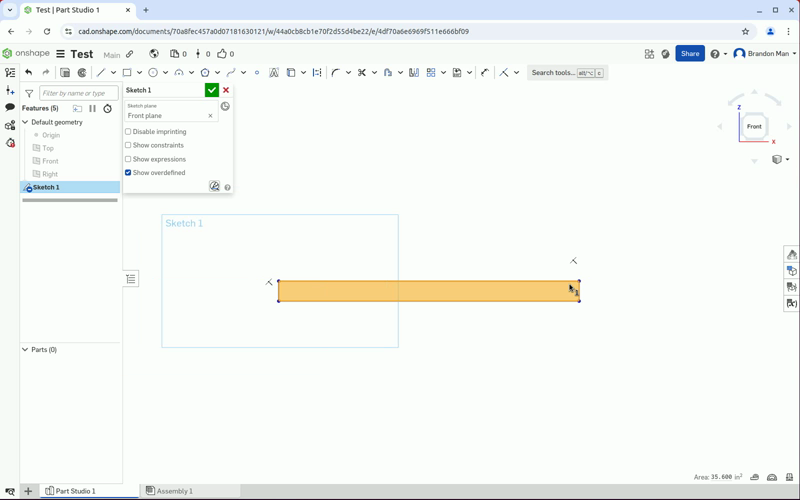
scroll(-6)
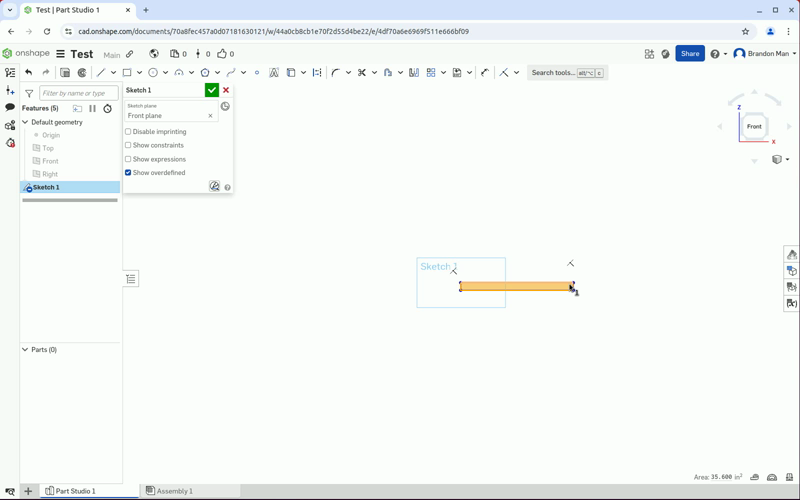
mouse_move(73, 352)
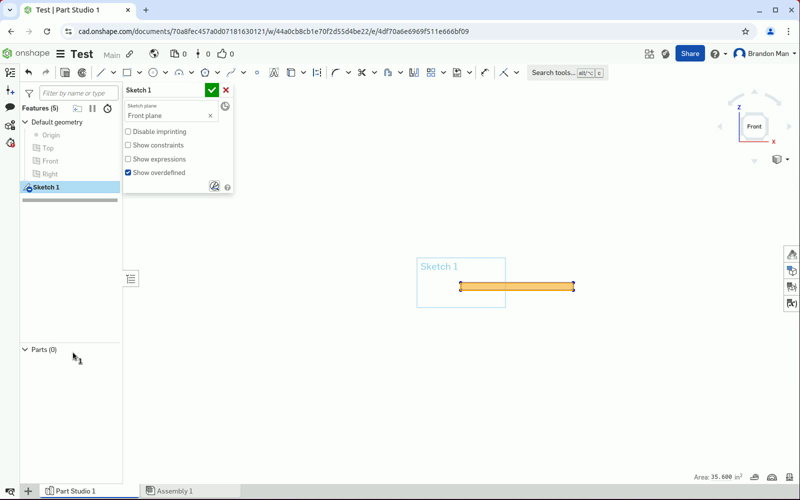
key(shift+y)
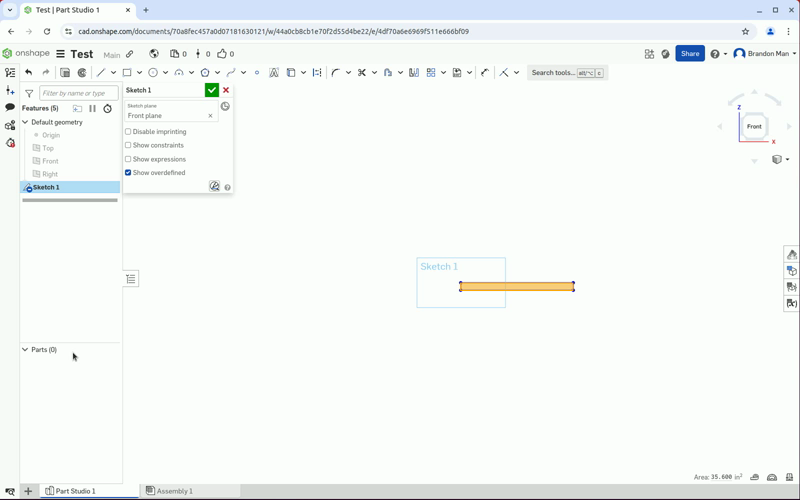
key(shift+e)
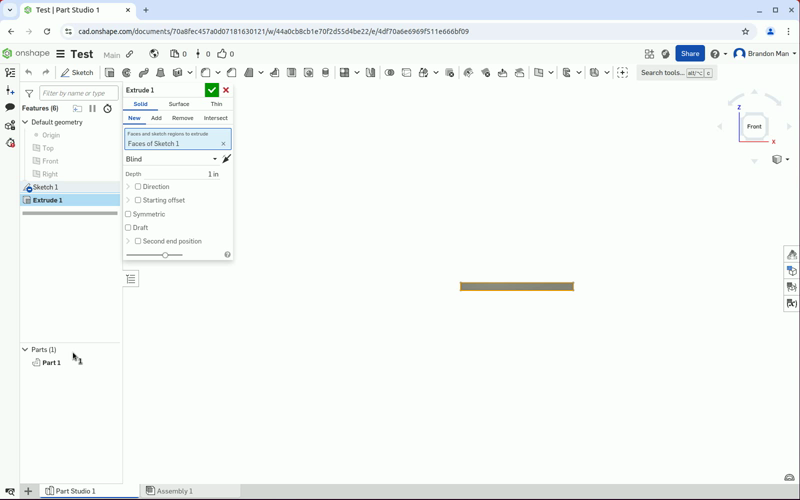
mouse_move(143, 106)
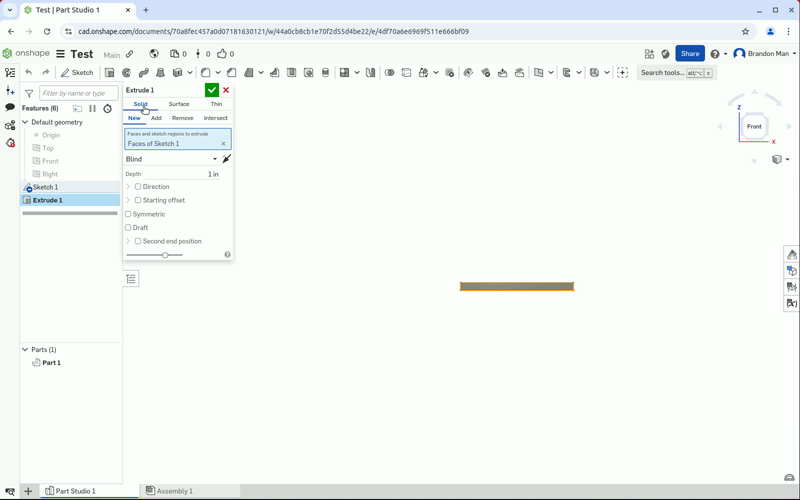
click(143, 106)
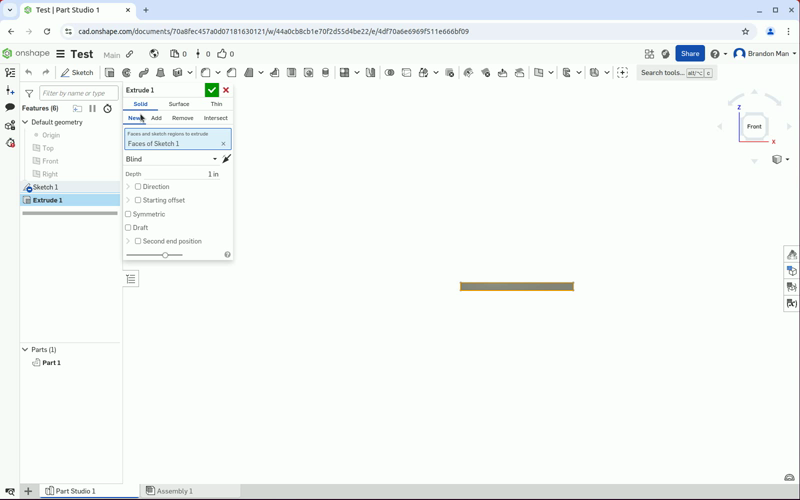
mouse_move(137, 120)
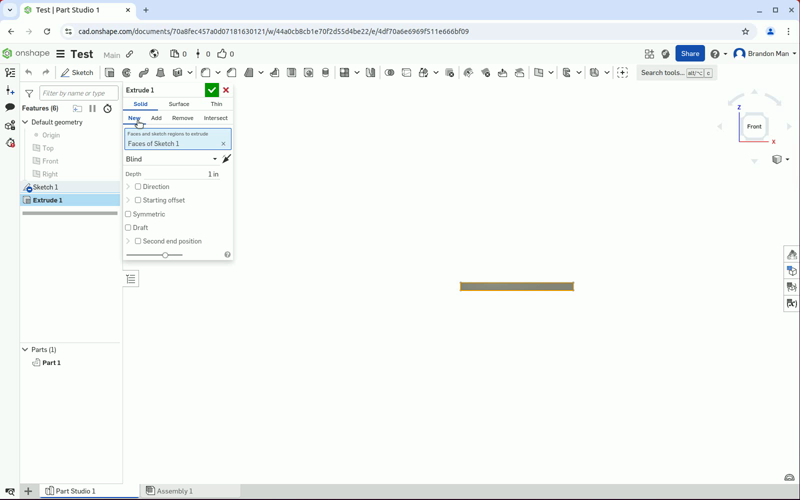
click(137, 120)
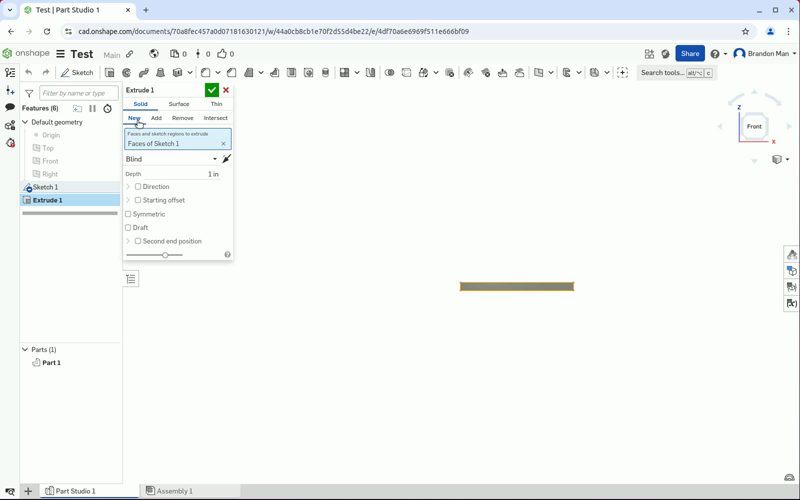
key(tab, 4)
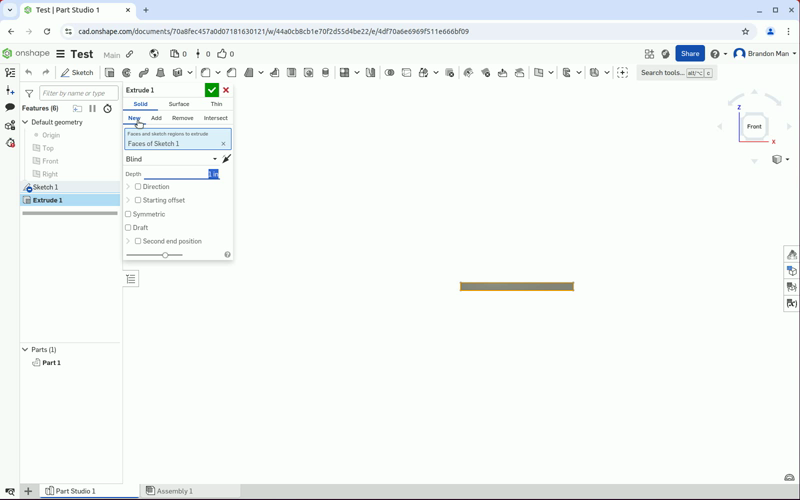
text(-0.722)
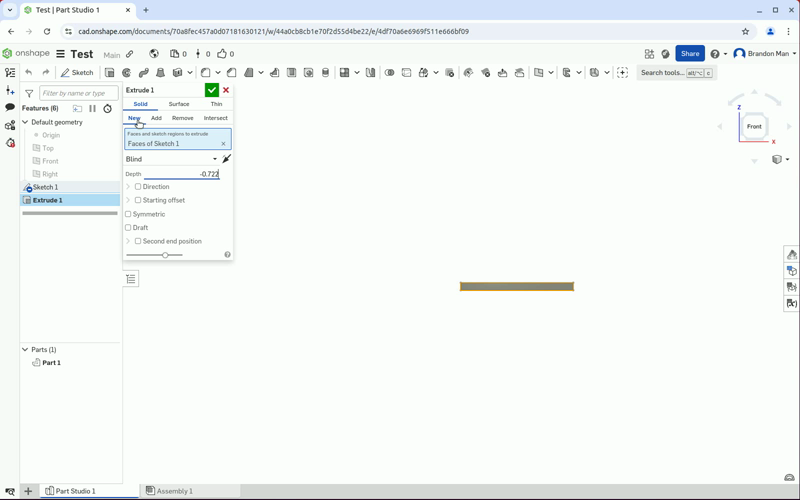
key(enter)
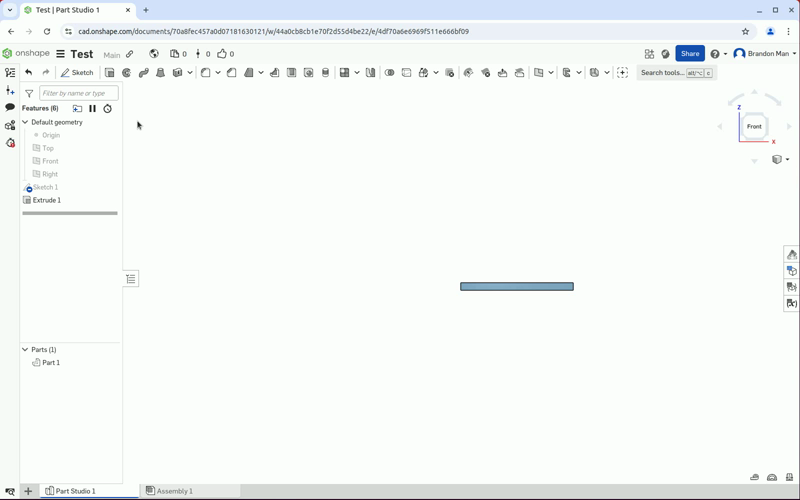
key(shift+h)
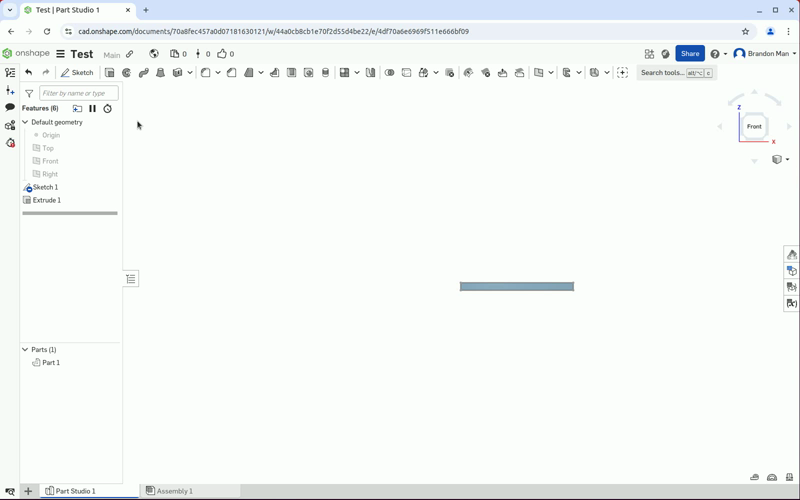
key(shift+h)
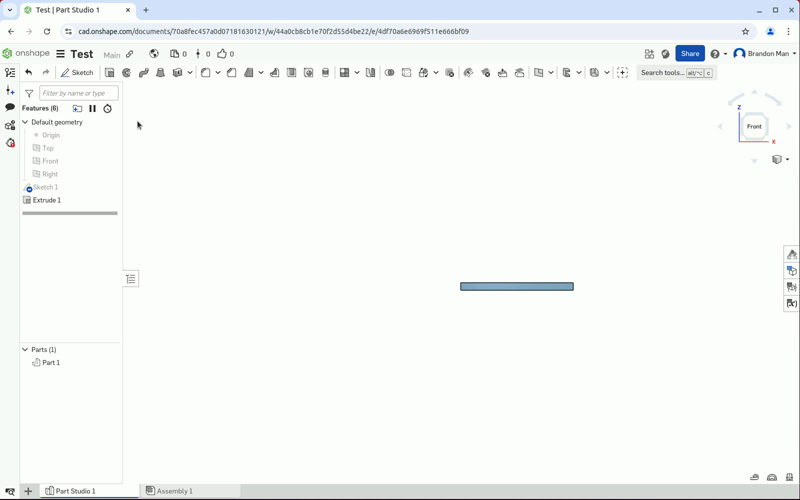
mouse_move(73, 189)
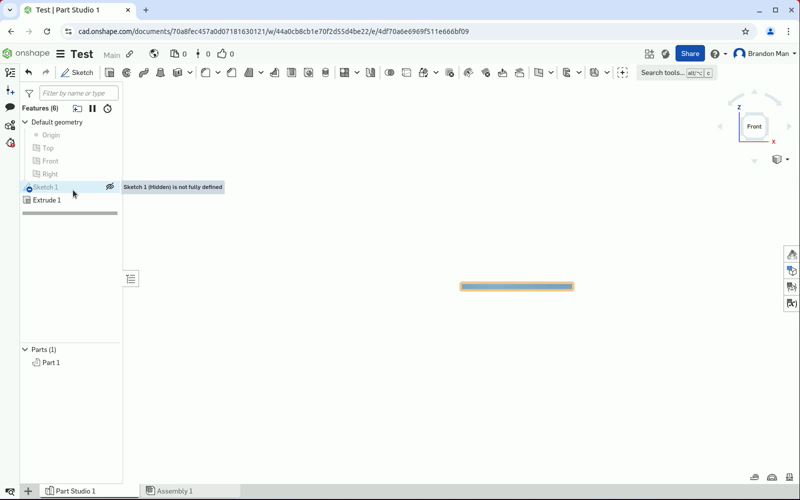
click(73, 189)
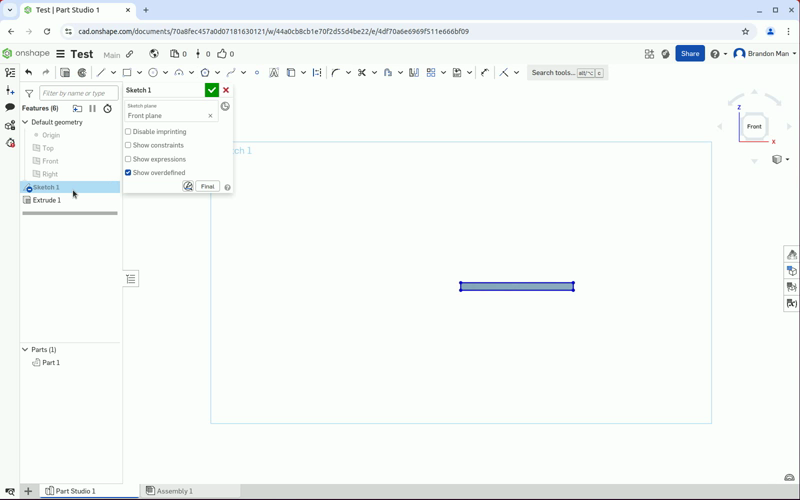
mouse_move(229, 92)
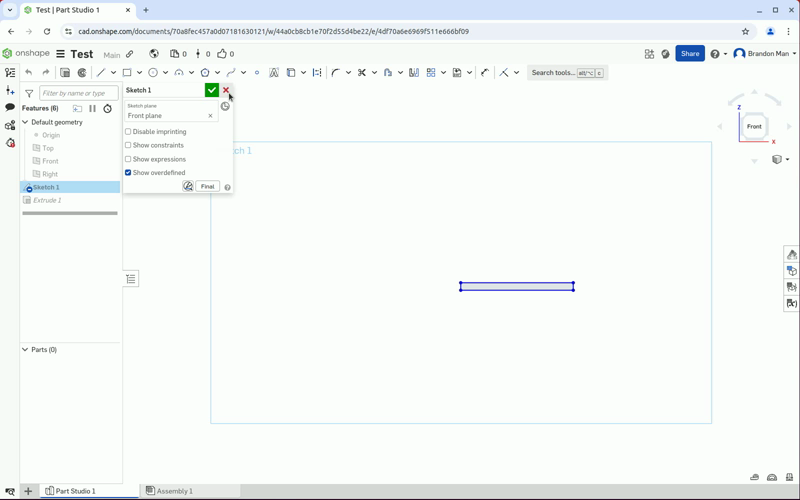
click(229, 92)
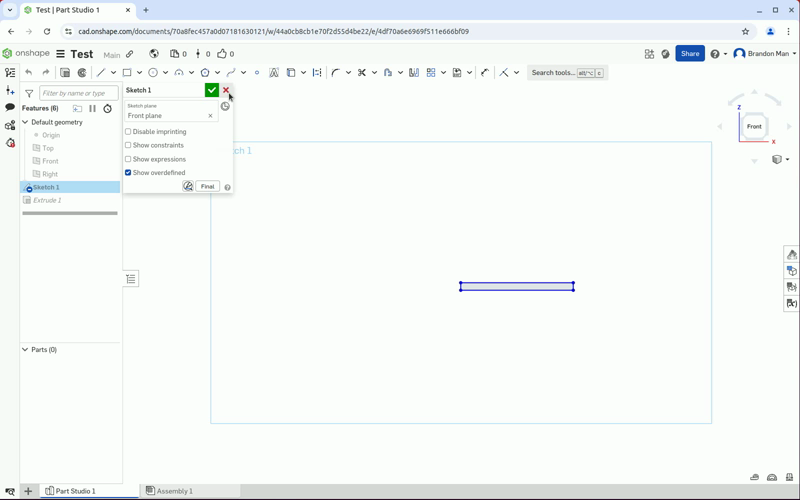
key(shift+s)
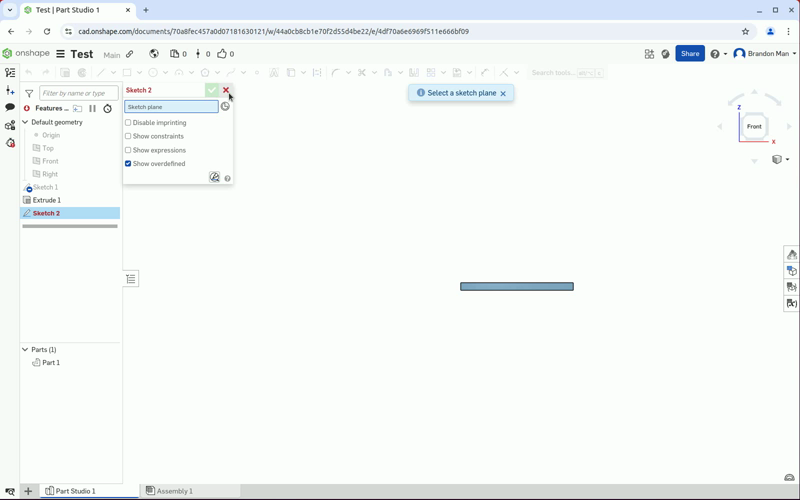
mouse_move(73, 163)
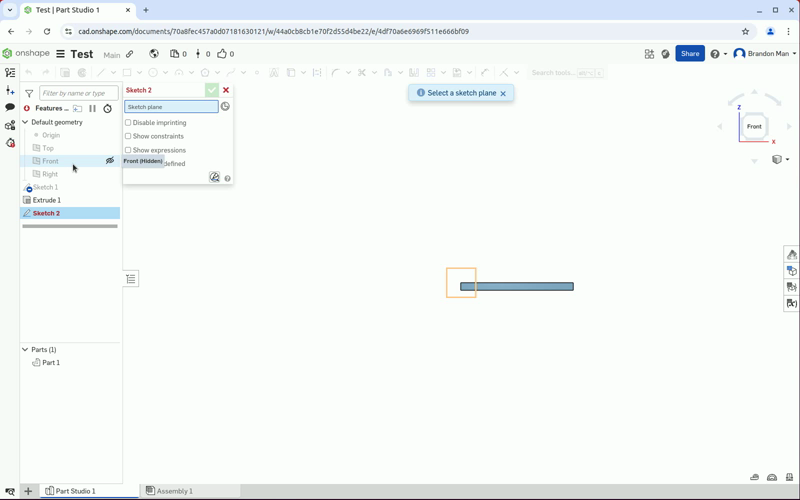
click(73, 163)
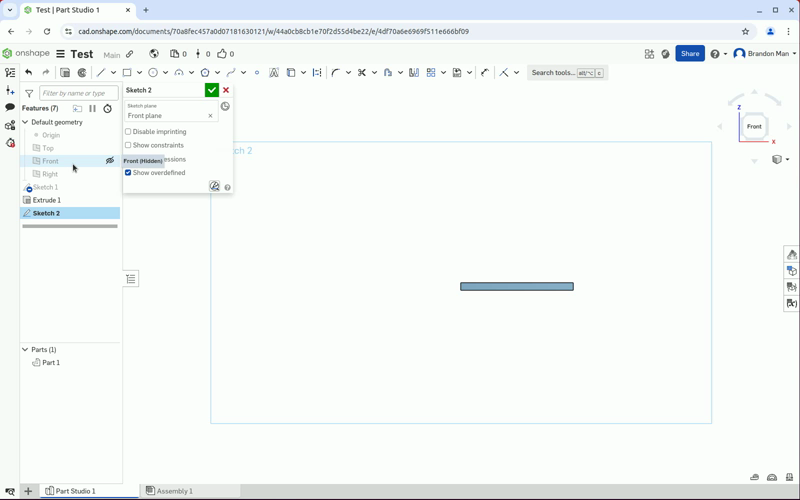
mouse_move(73, 352)
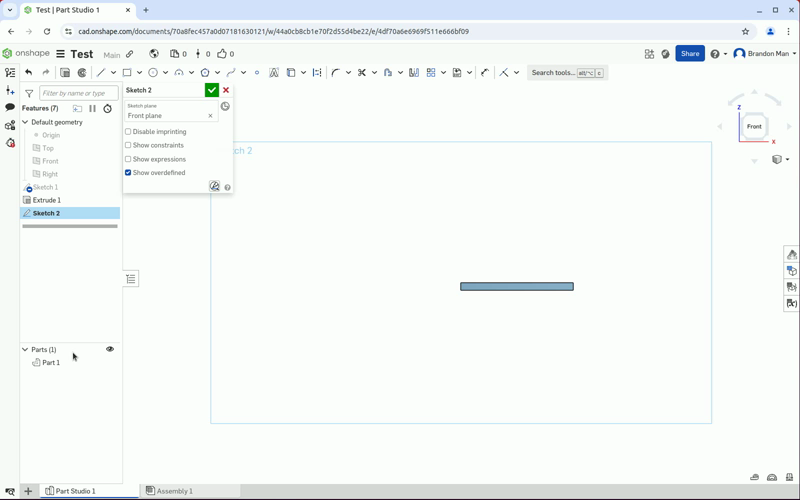
key(y)
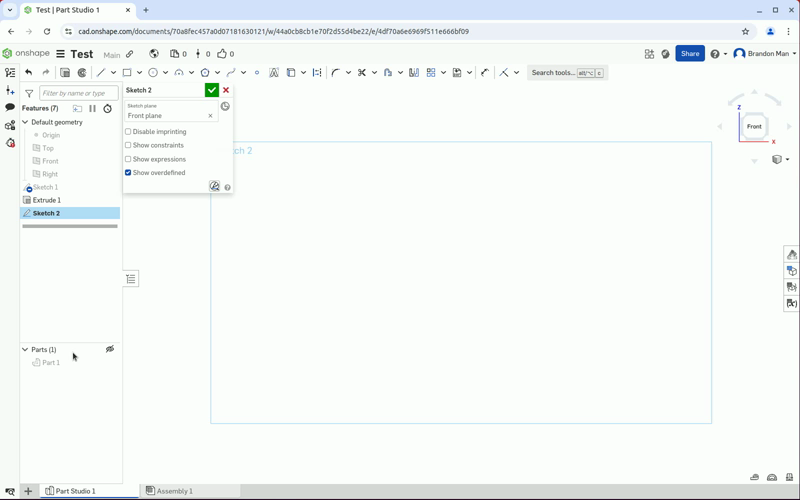
key(l)
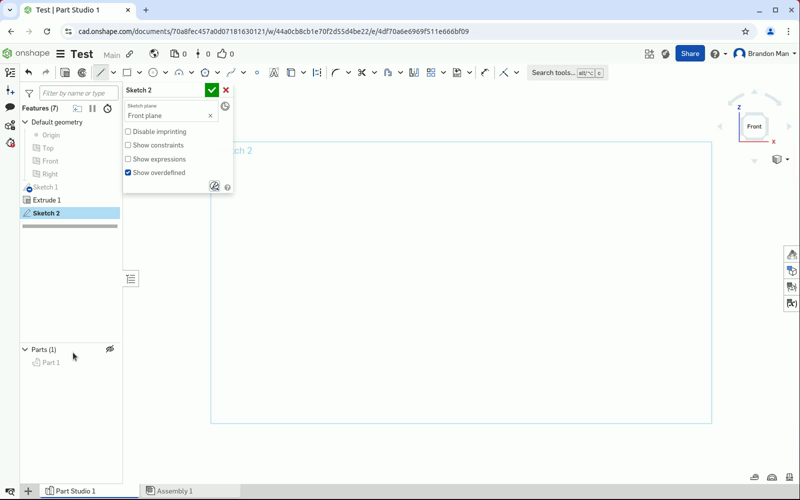
key_down(shift)
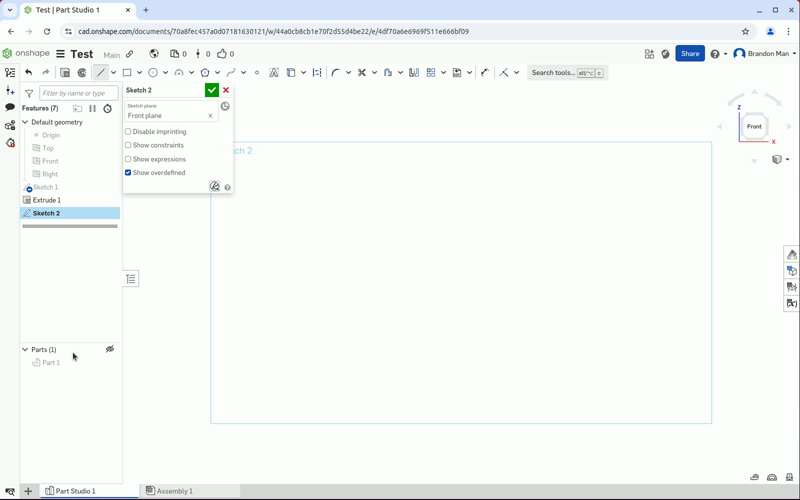
mouse_move(460, 290)
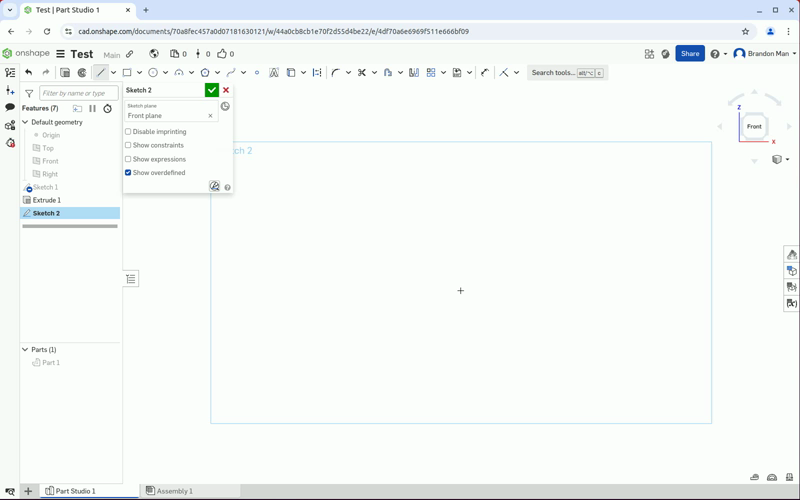
click(460, 290)
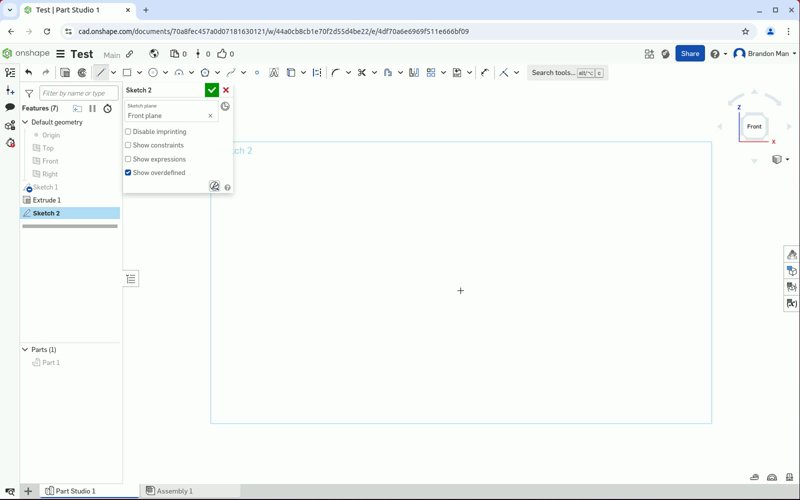
key_up(shift)
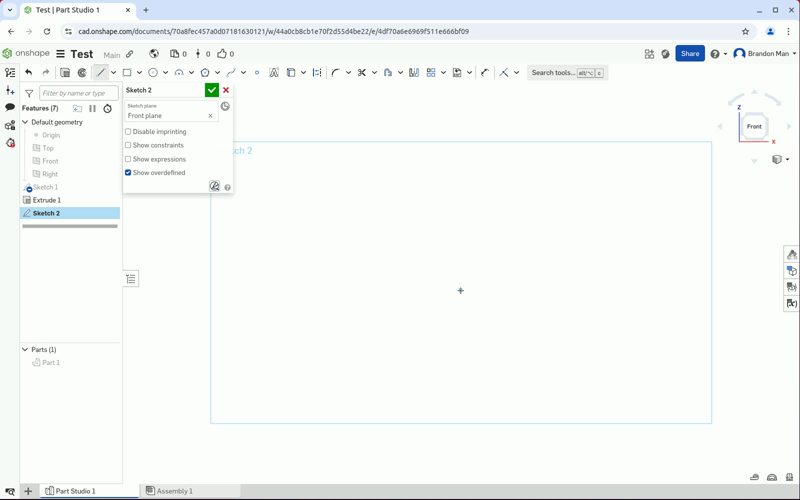
key_down(shift)
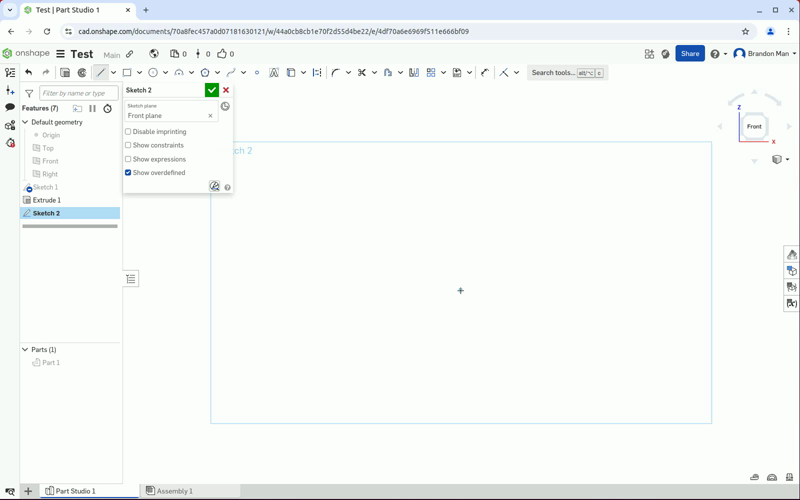
mouse_move(573, 290)
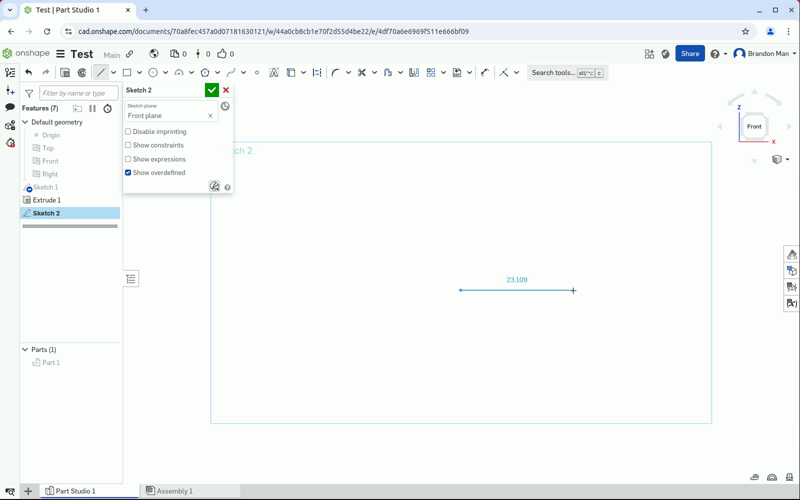
click(573, 290)
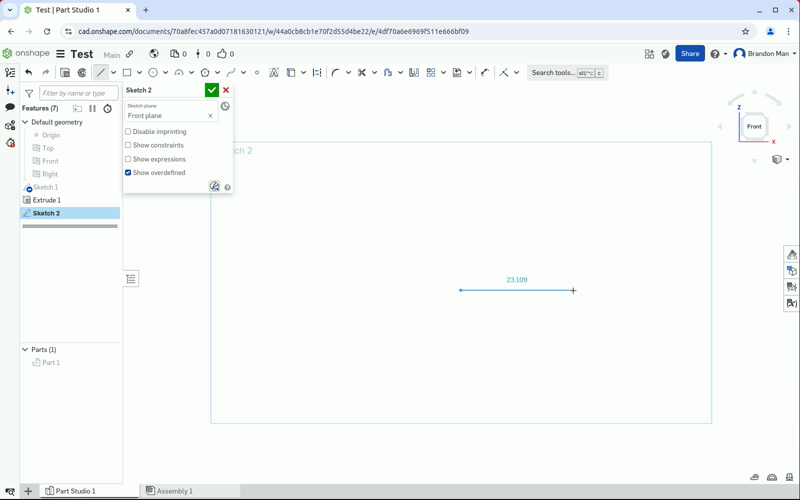
key_up(shift)
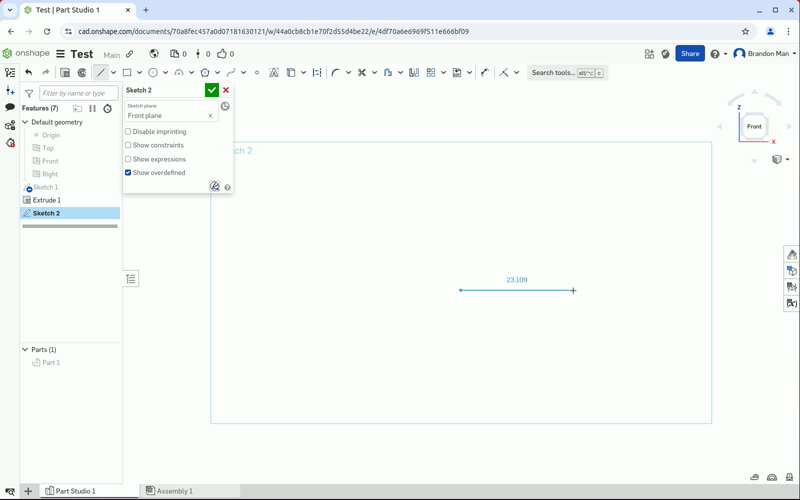
key_down(shift)
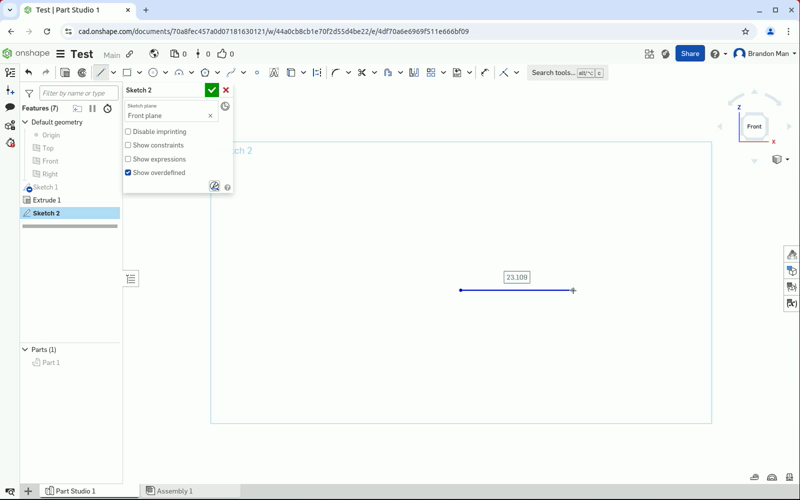
mouse_move(589, 290)
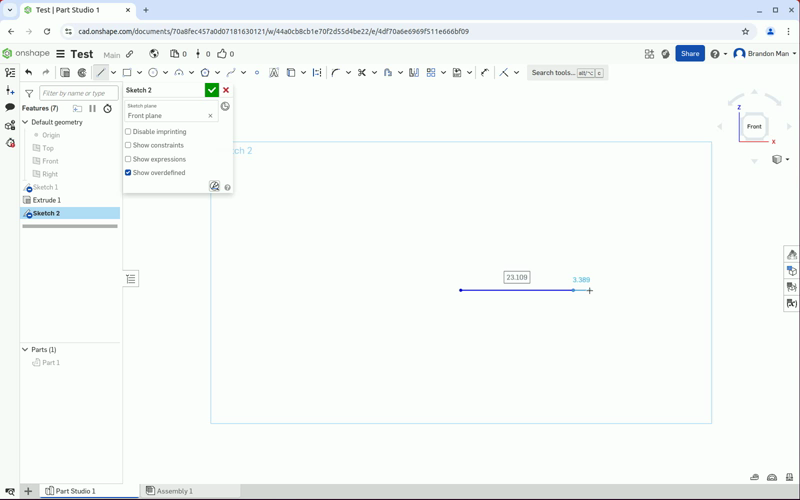
mouse_move(573, 287)
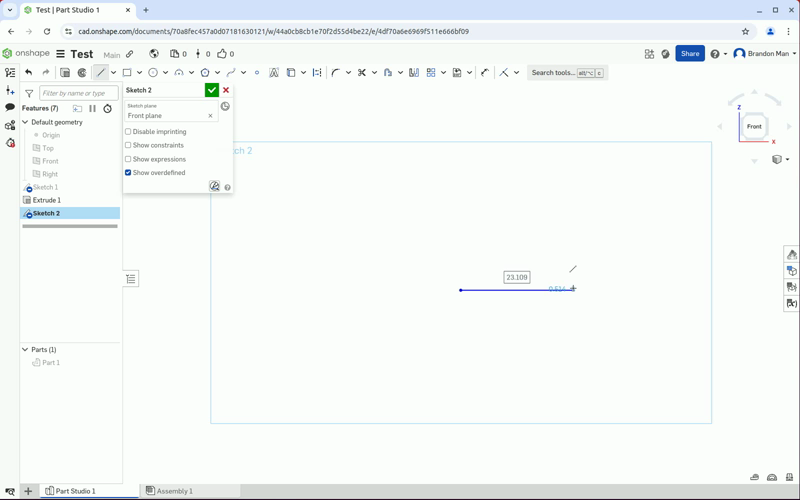
scroll(6)
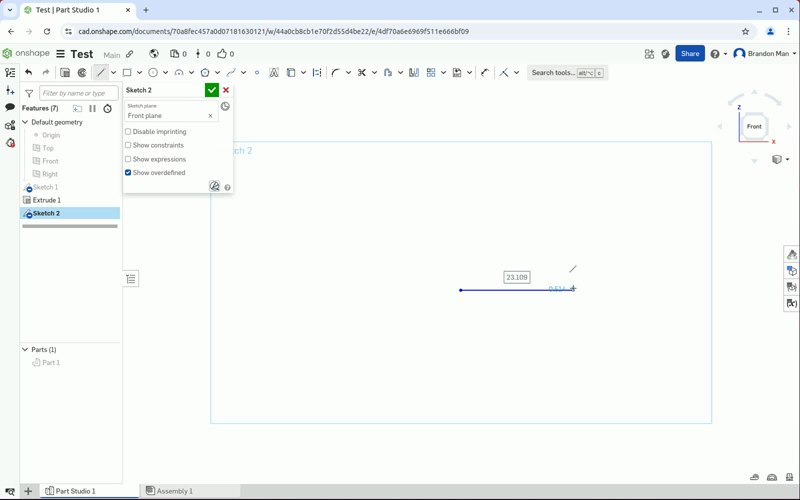
scroll(6)
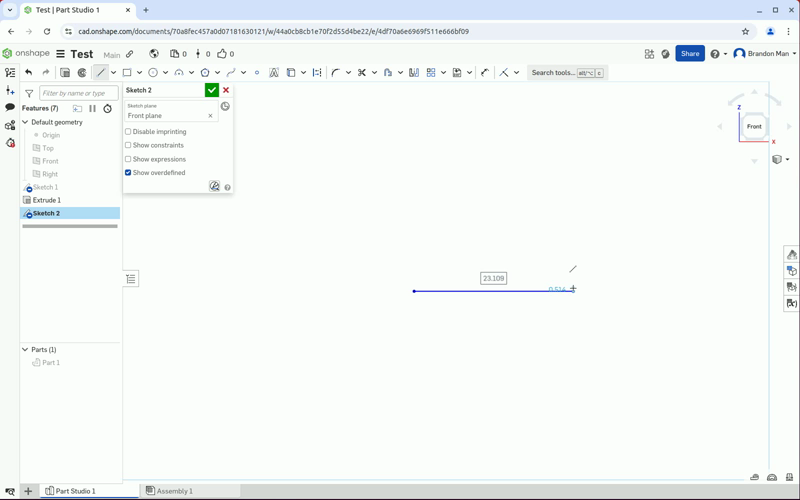
scroll(6)
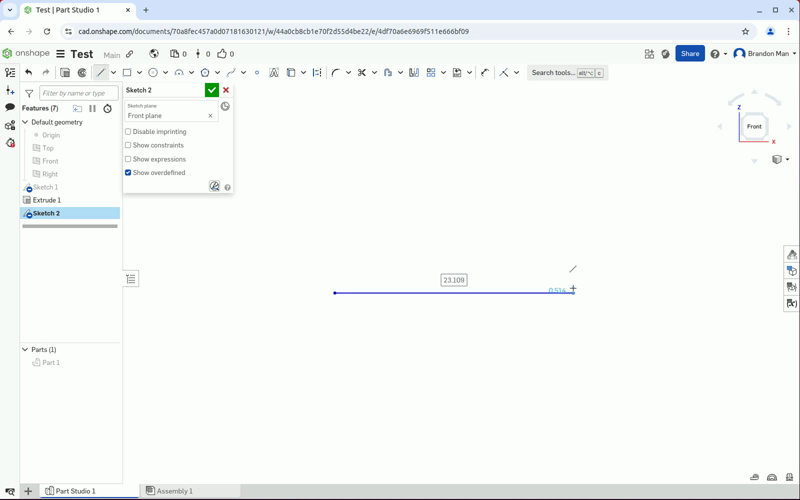
scroll(6)
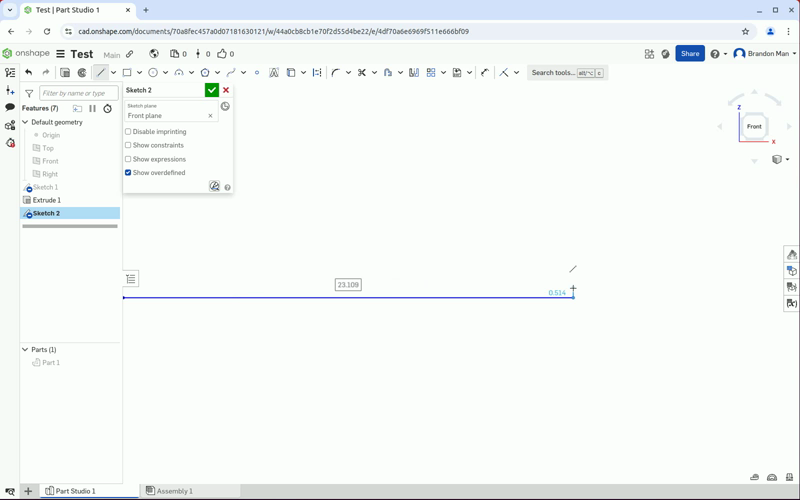
scroll(6)
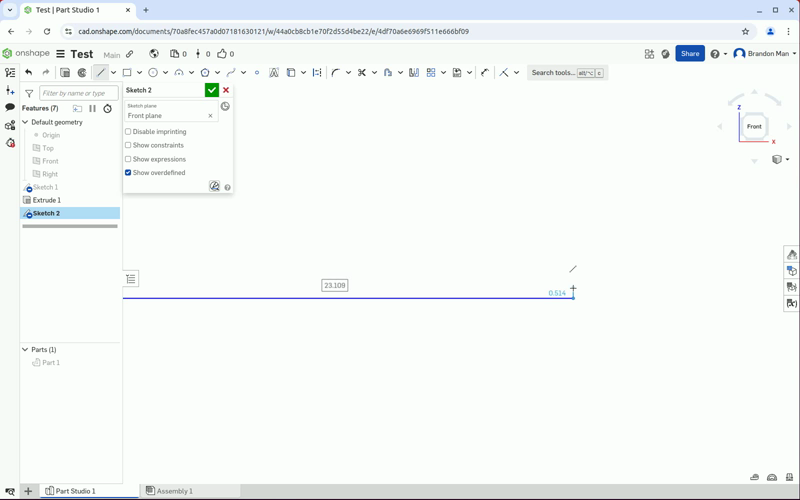
scroll(6)
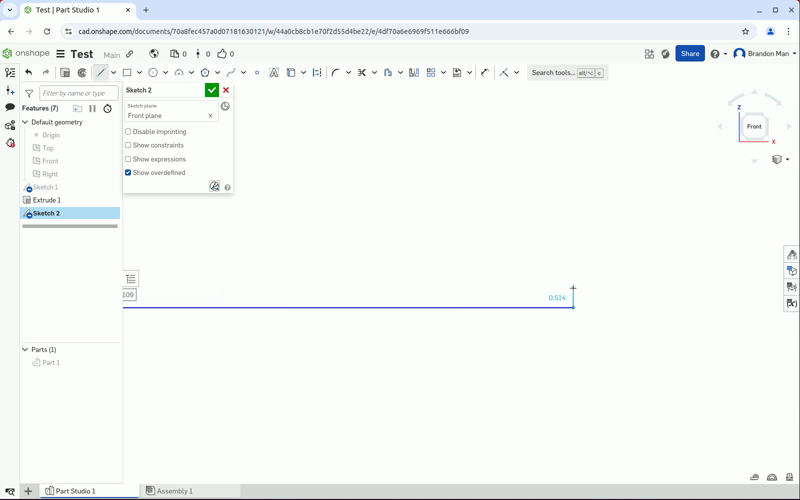
scroll(6)
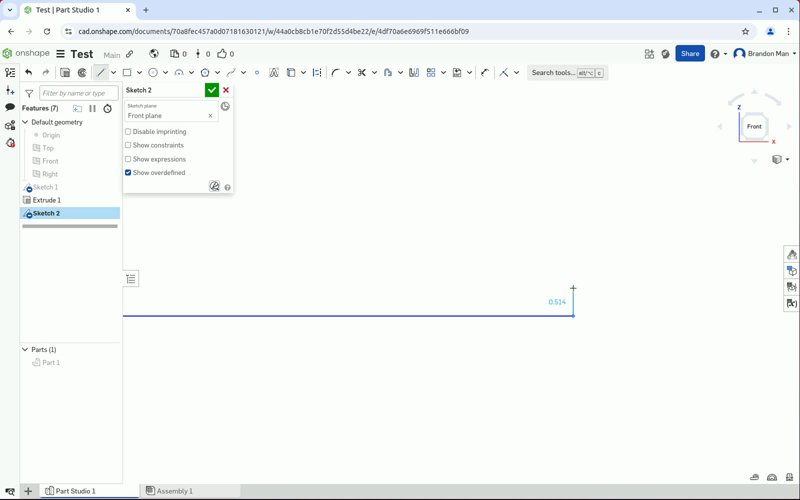
click(573, 287)
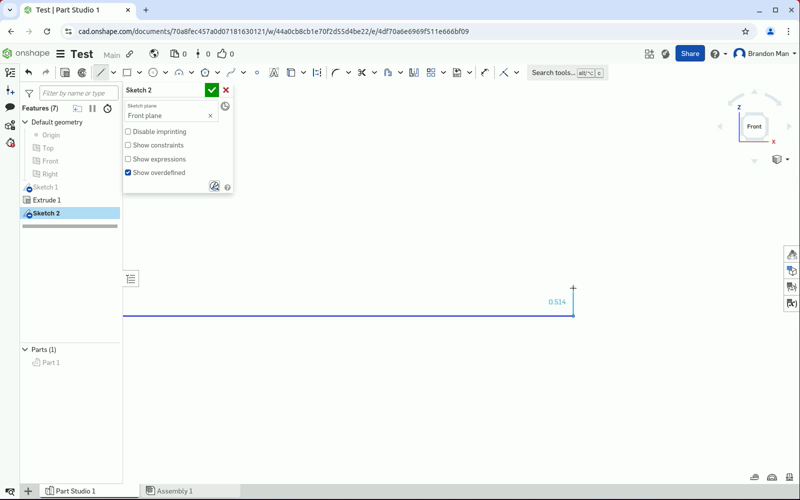
scroll(-6)
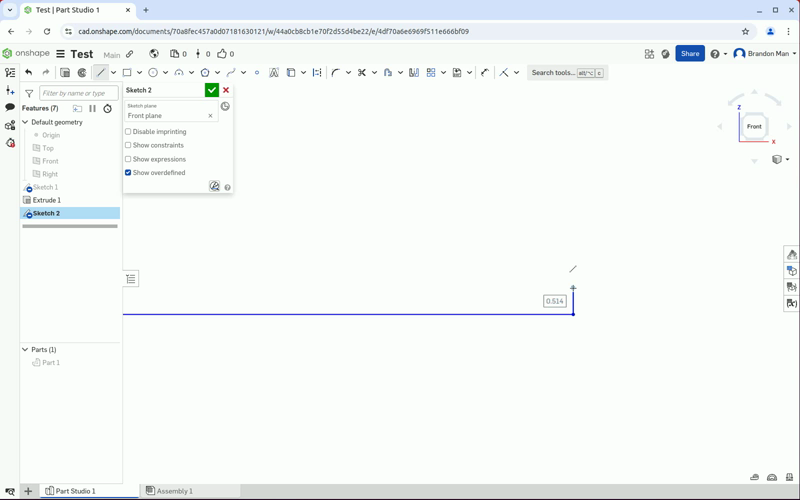
scroll(-6)
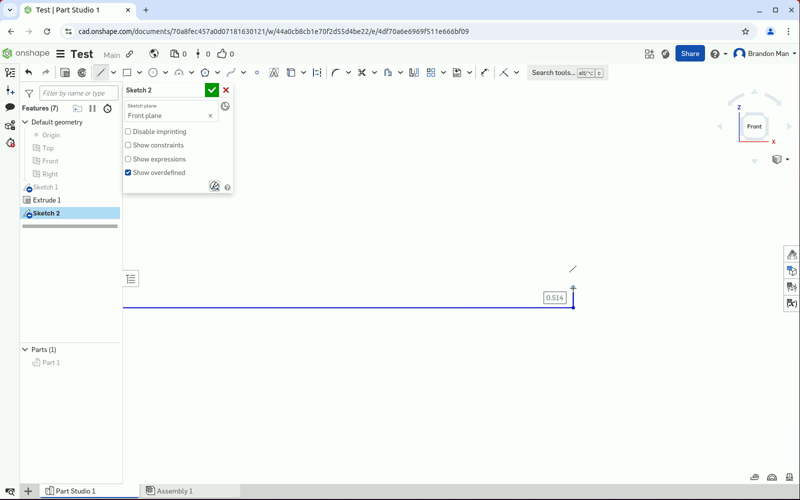
scroll(-6)
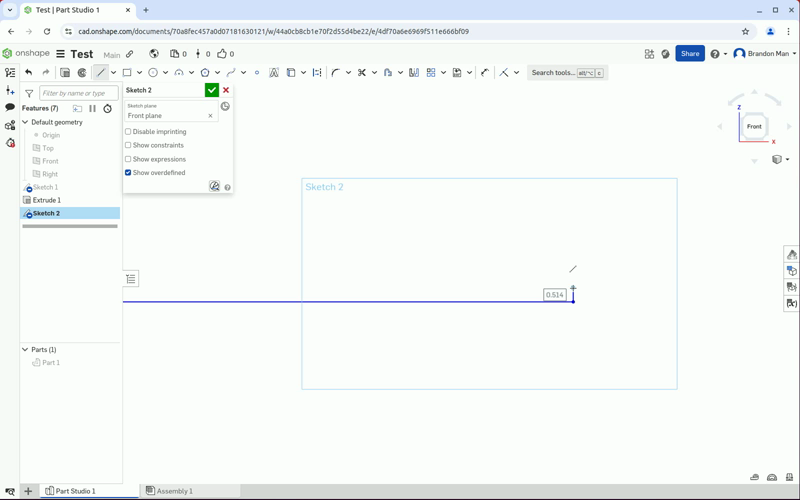
scroll(-6)
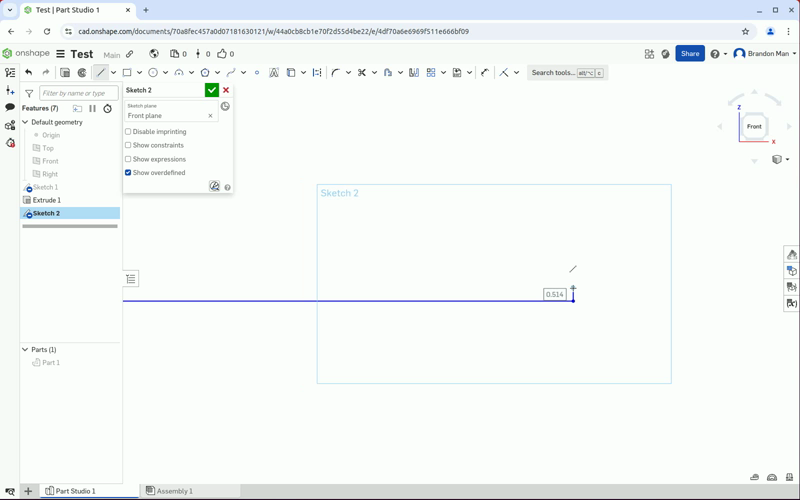
scroll(-6)
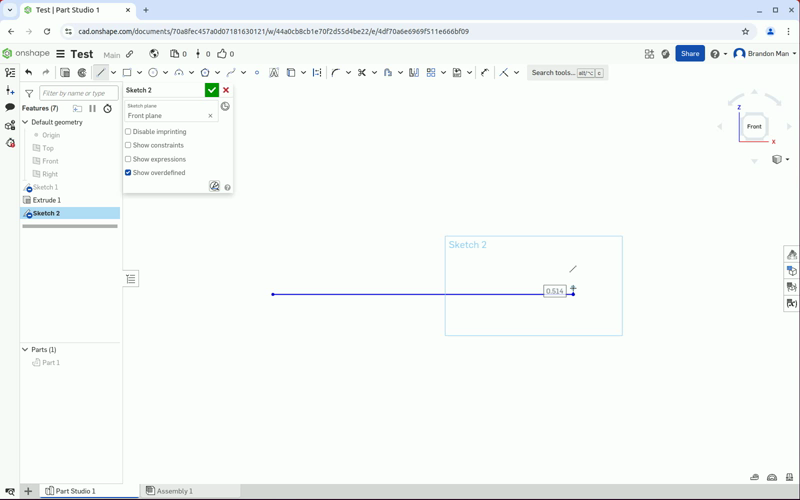
scroll(-6)
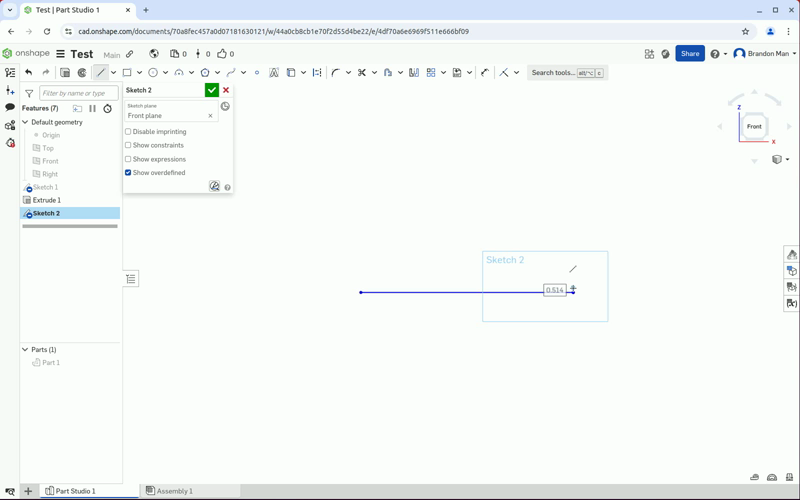
scroll(-6)
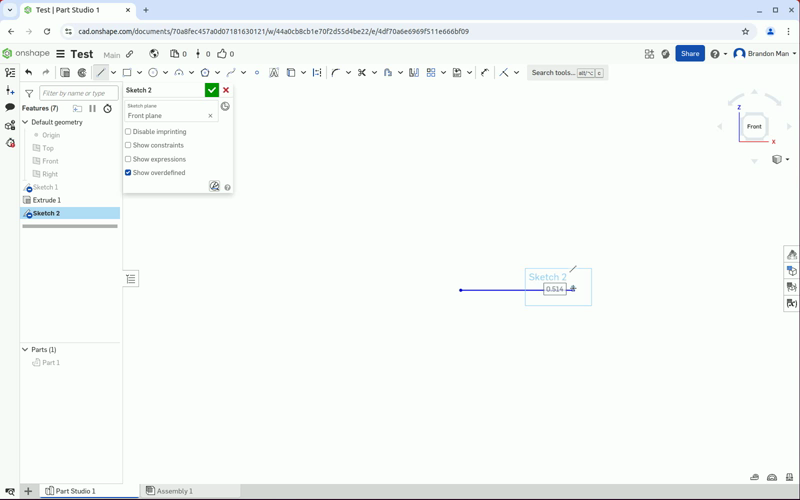
key_up(shift)
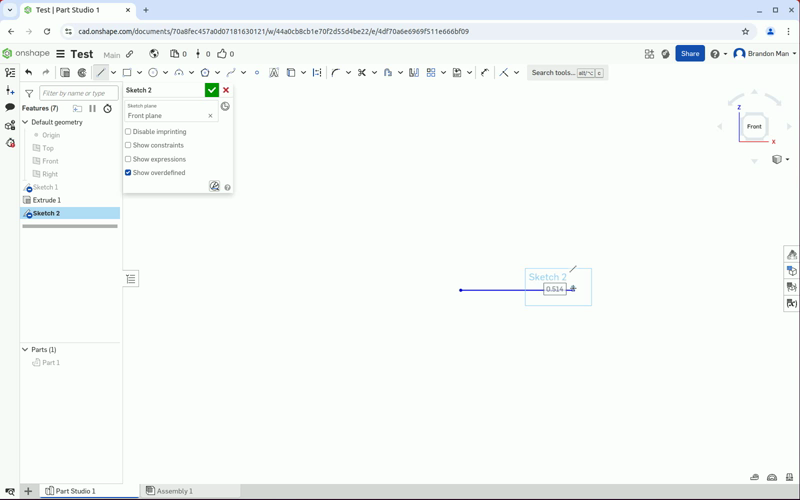
key_down(shift)
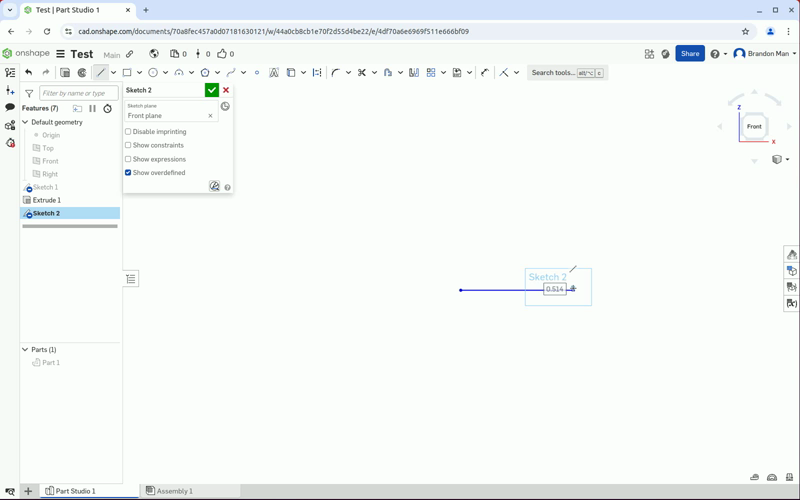
mouse_move(460, 287)
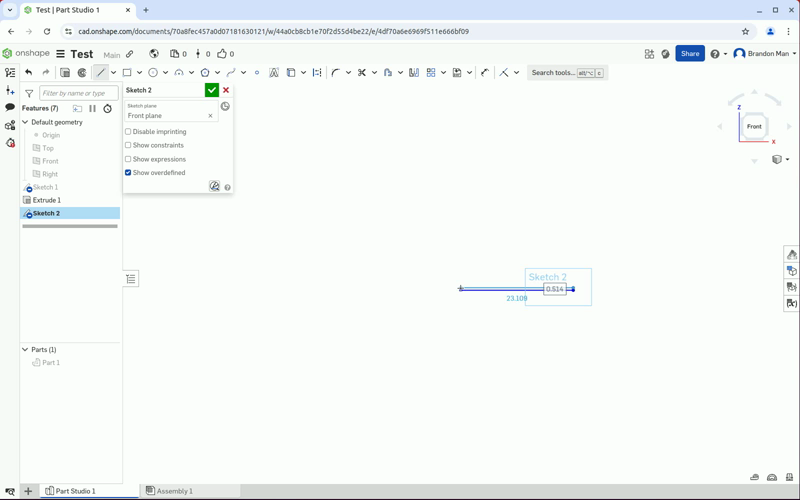
scroll(6)
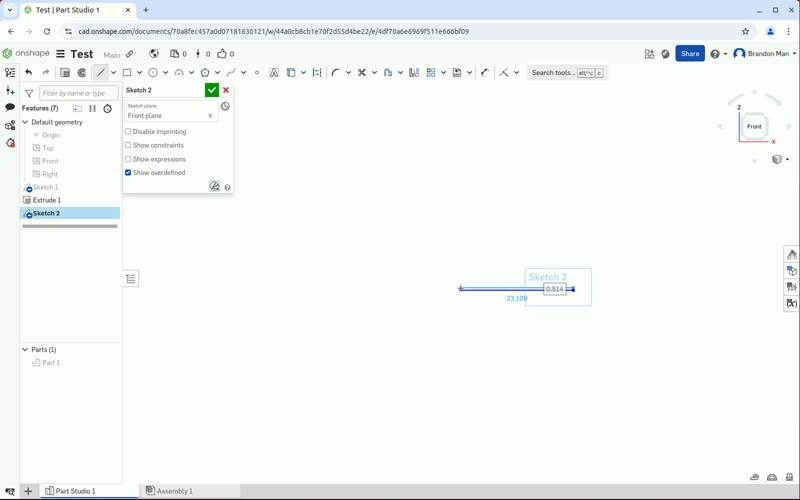
scroll(6)
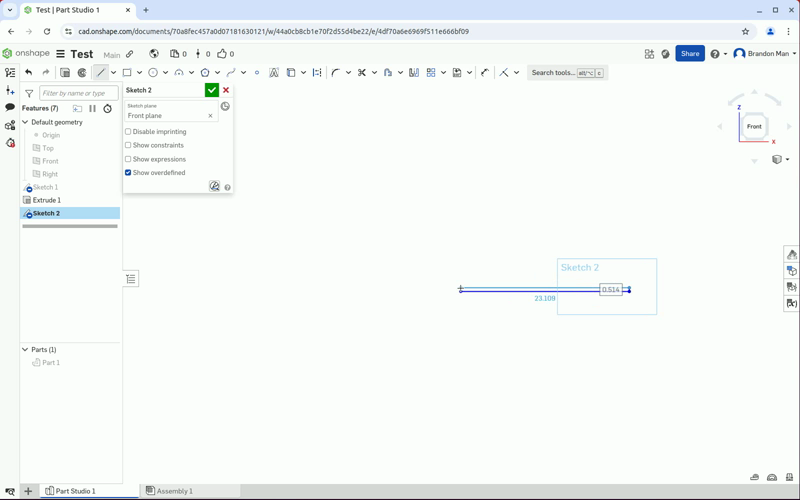
scroll(6)
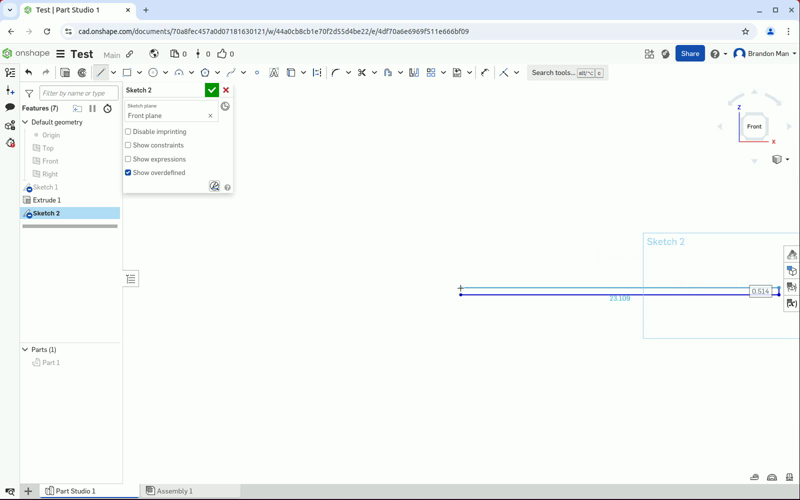
scroll(6)
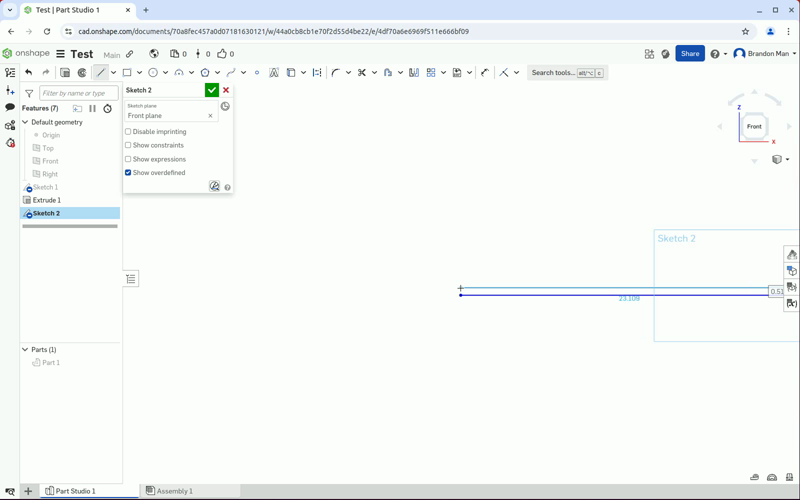
scroll(6)
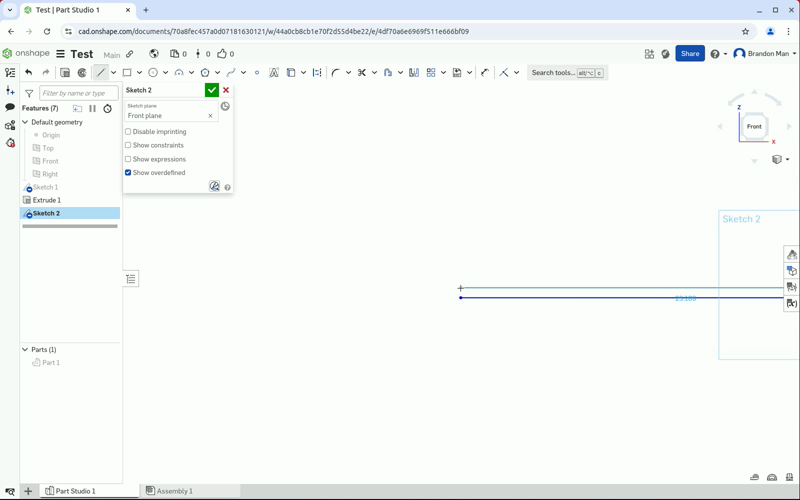
scroll(6)
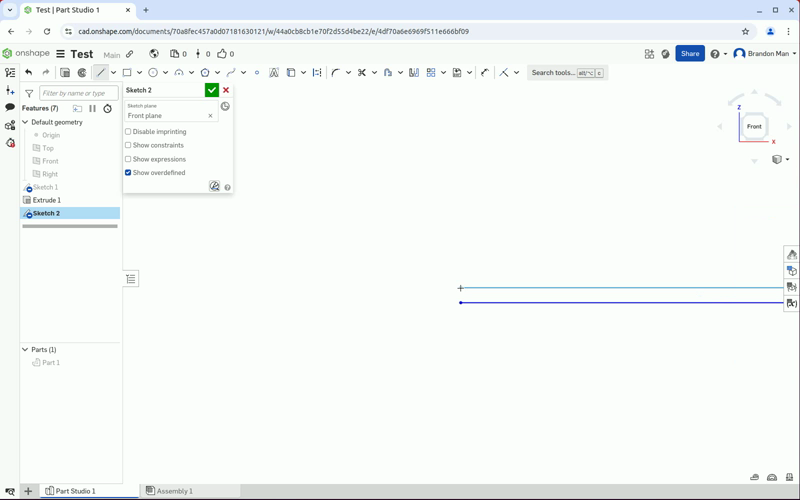
scroll(6)
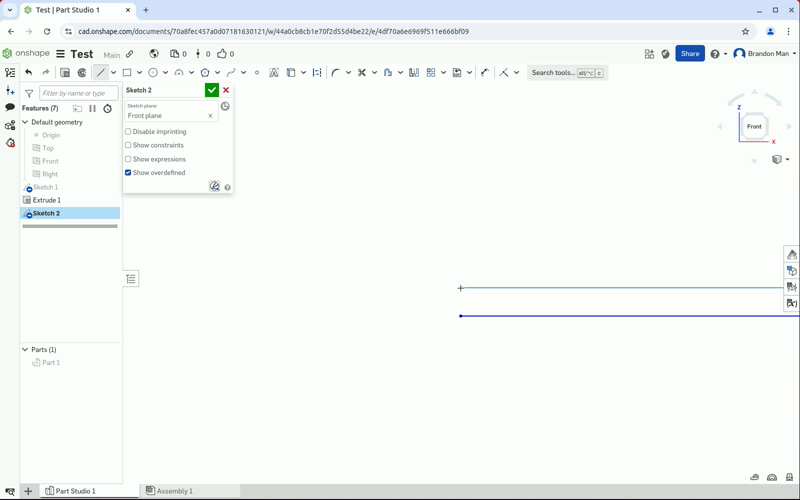
click(460, 287)
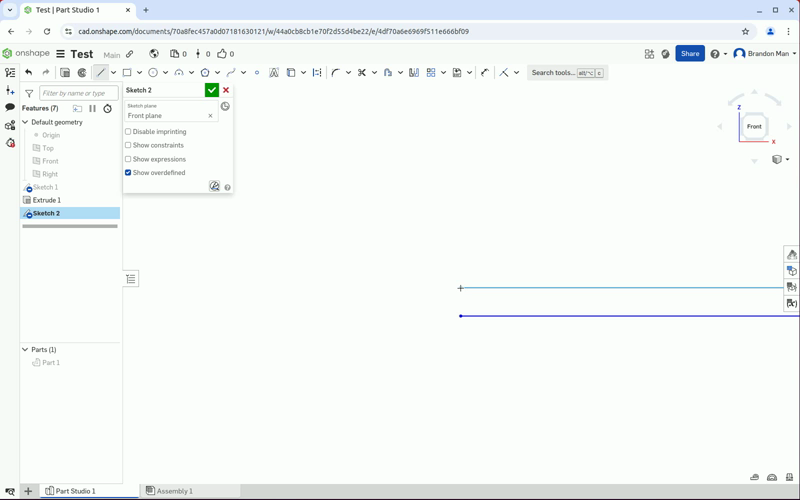
scroll(-6)
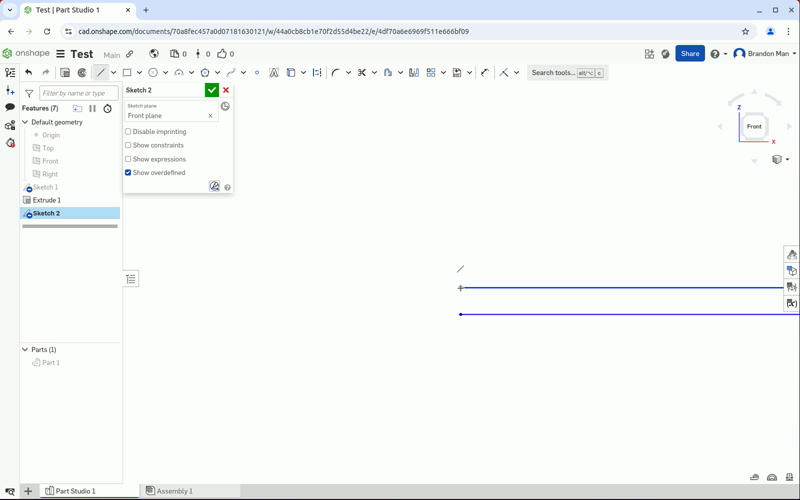
scroll(-6)
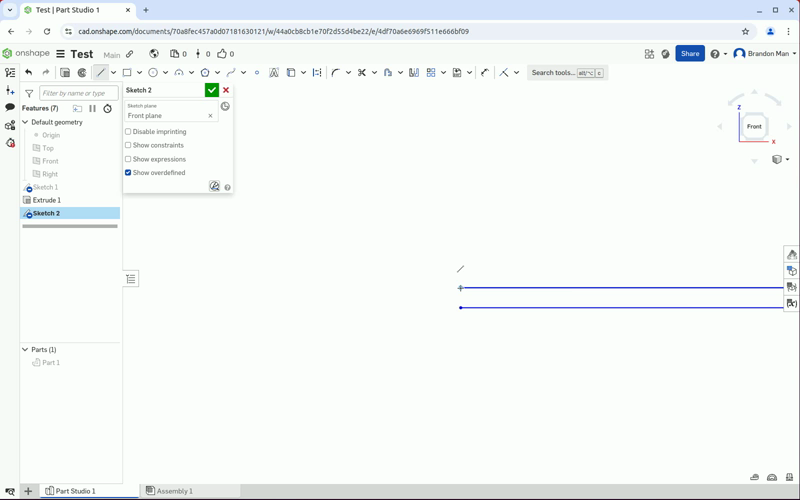
scroll(-6)
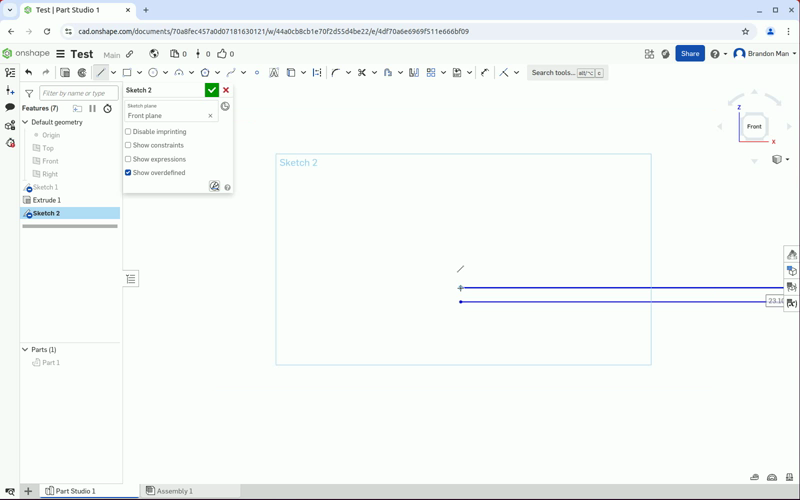
scroll(-6)
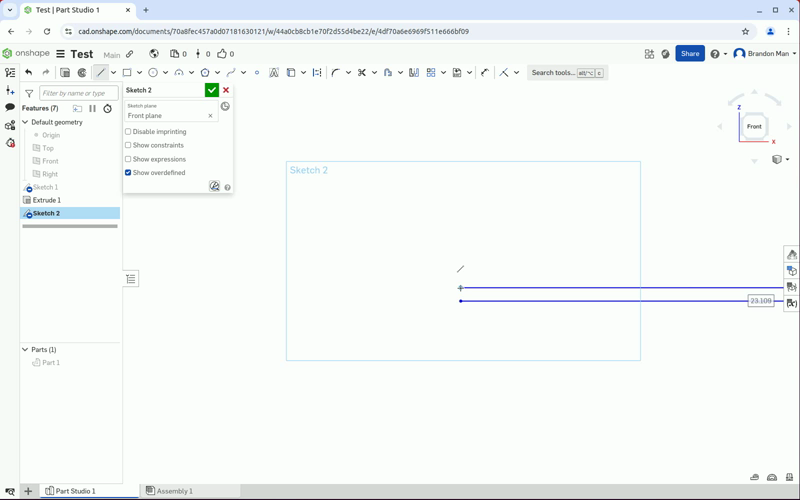
scroll(-6)
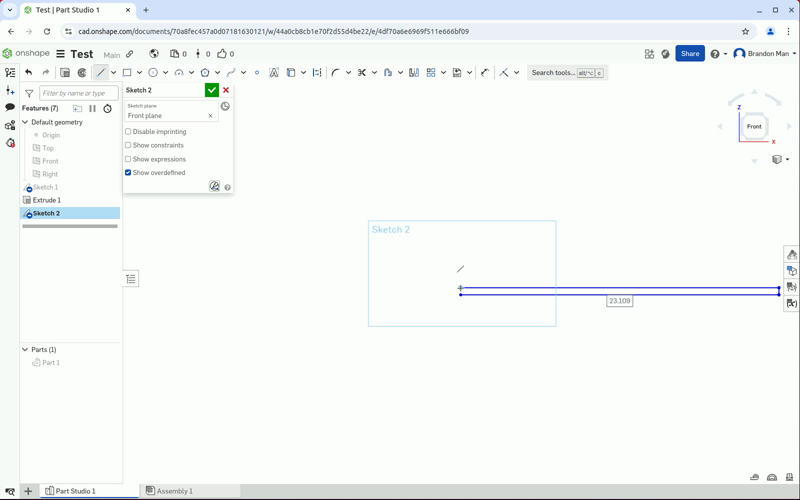
scroll(-6)
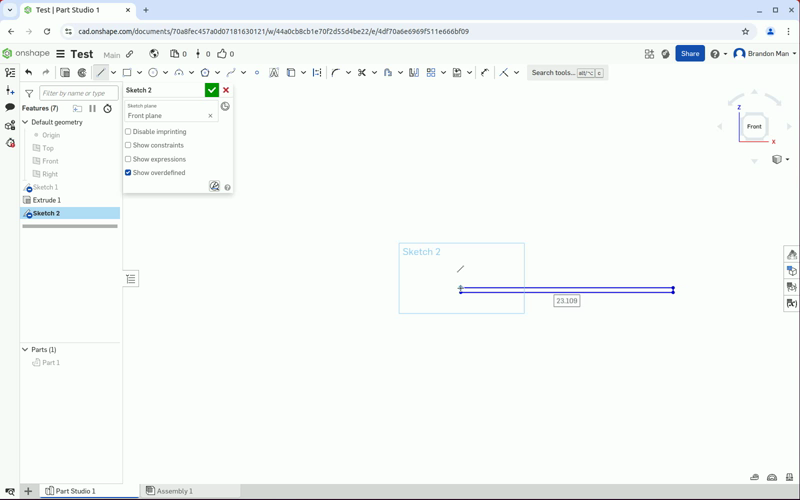
scroll(-6)
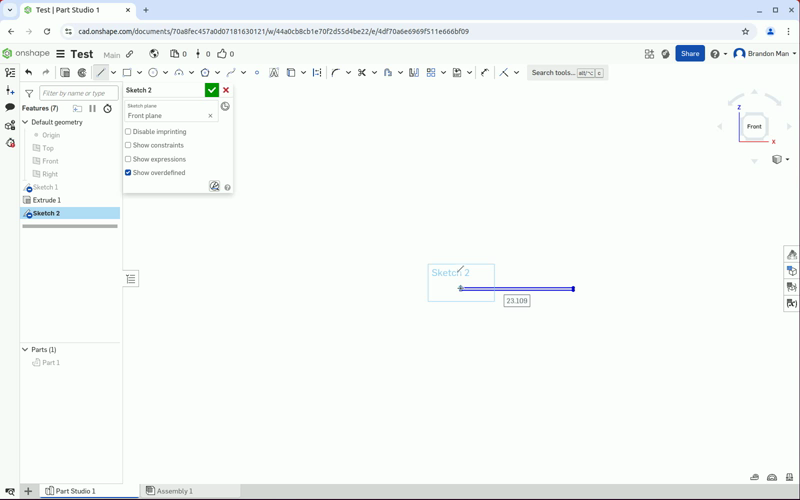
key_up(shift)
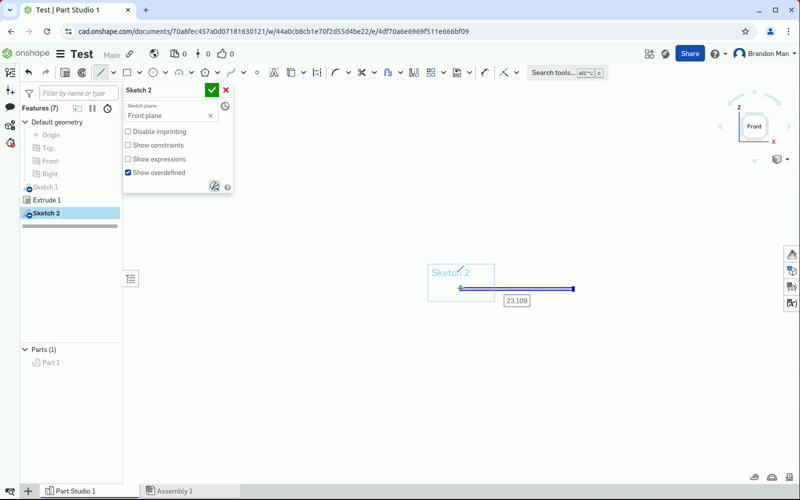
mouse_move(490, 287)
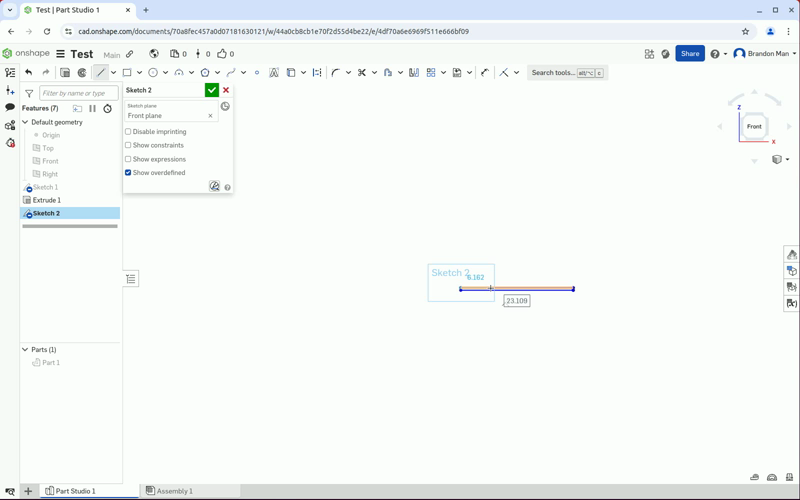
key_down(shift)
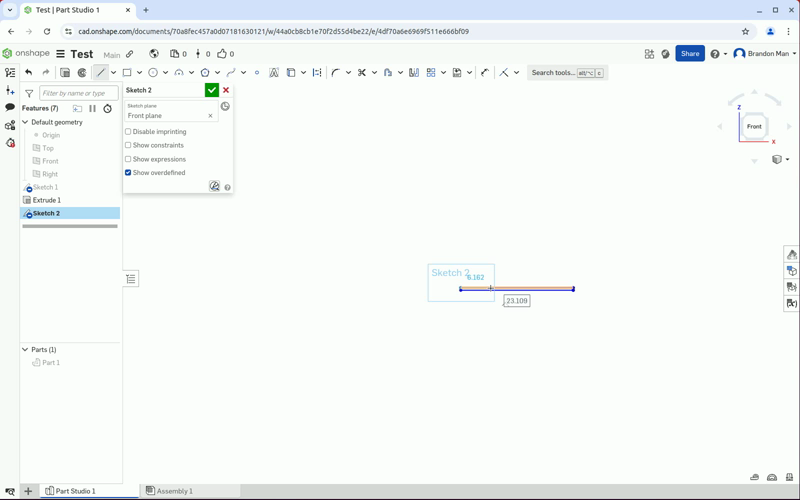
mouse_move(460, 290)
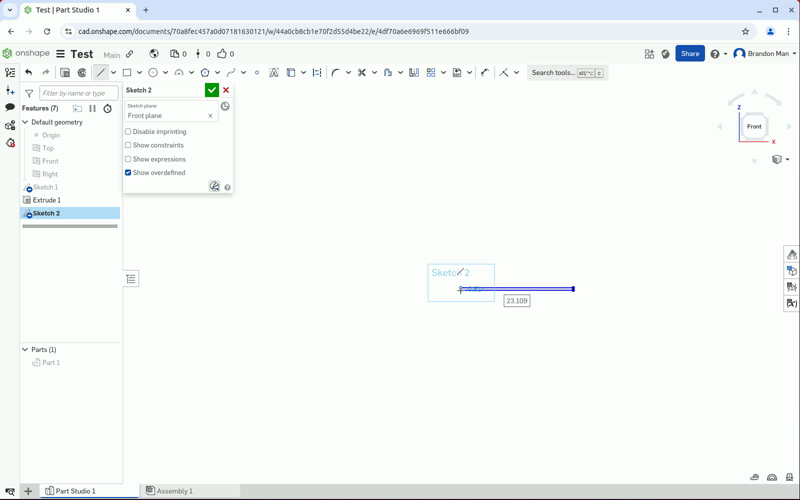
scroll(6)
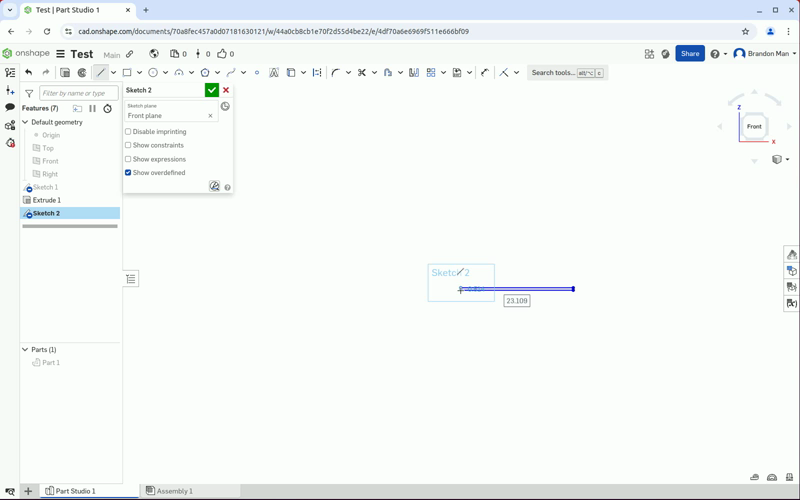
scroll(6)
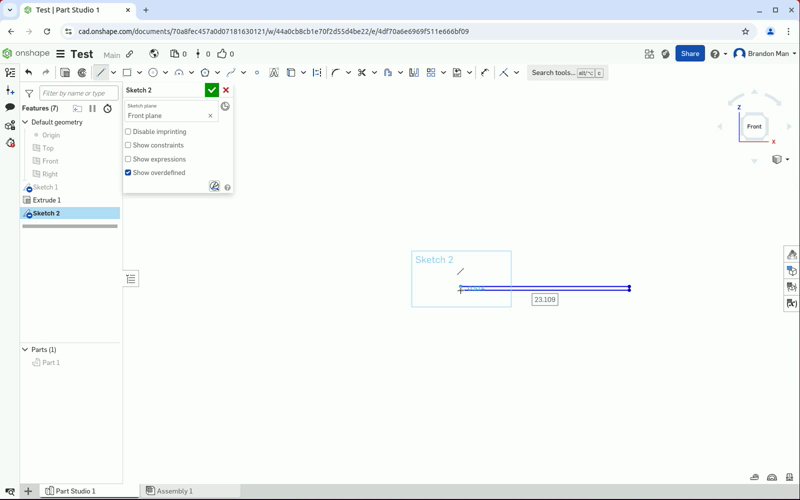
scroll(6)
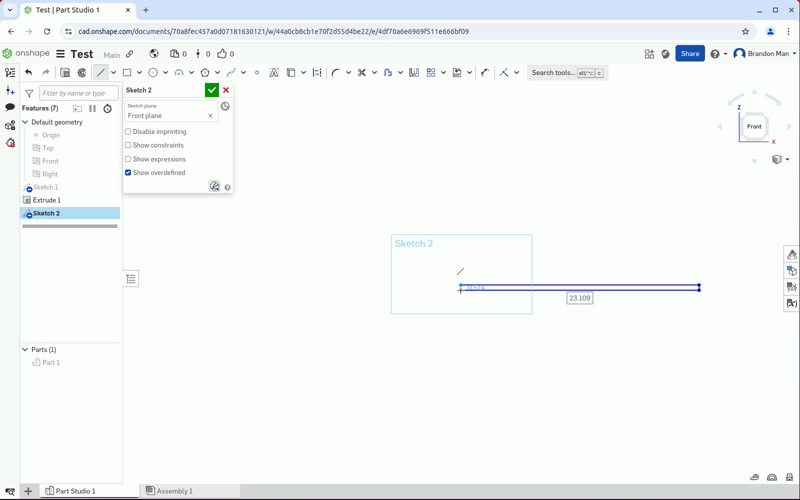
scroll(6)
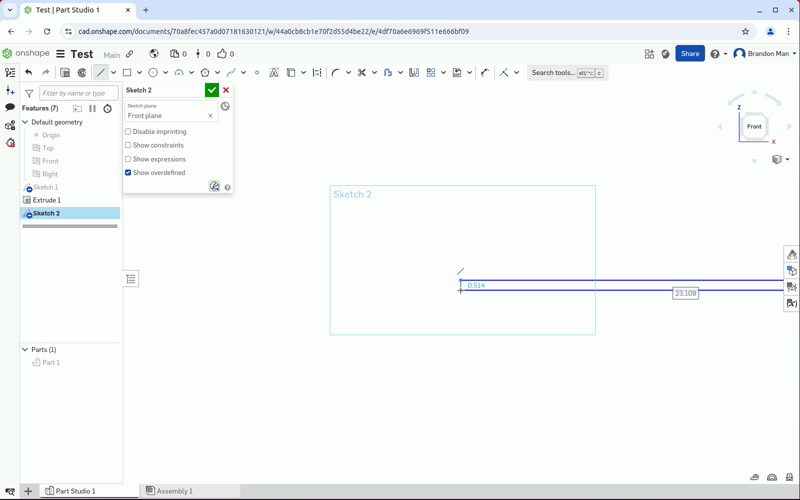
scroll(6)
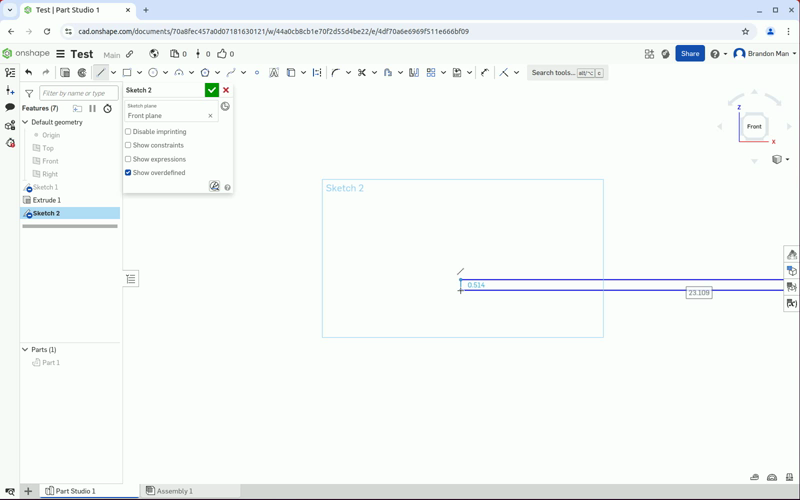
scroll(6)
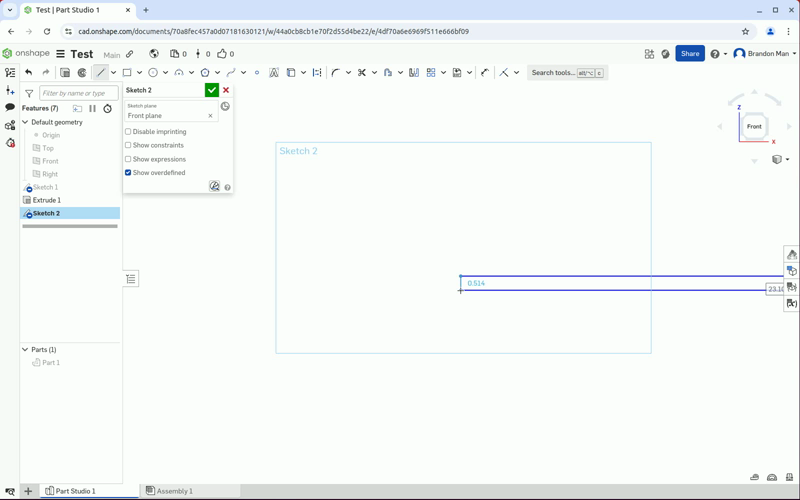
scroll(6)
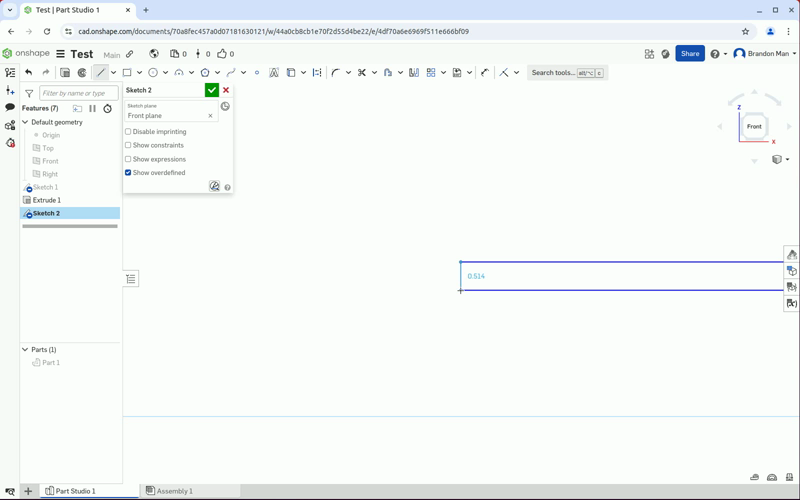
key_up(shift)
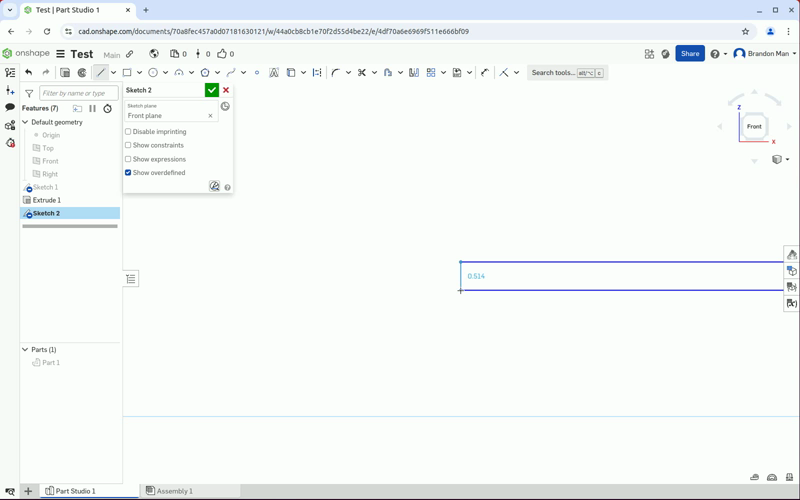
click(460, 290)
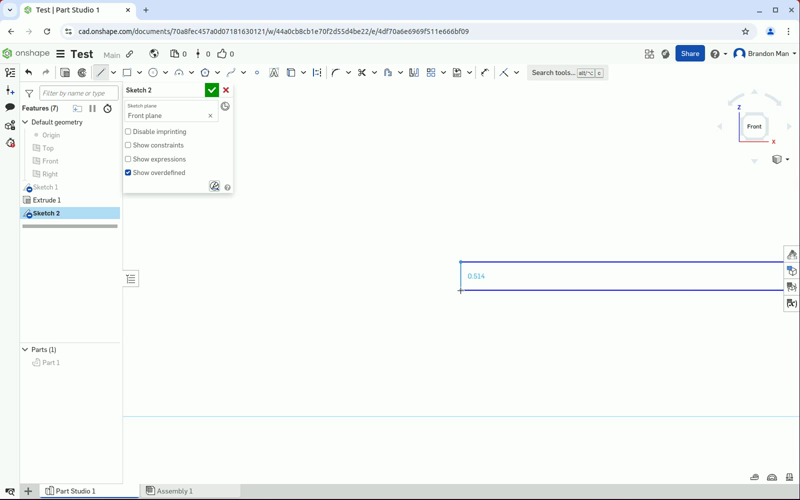
scroll(-6)
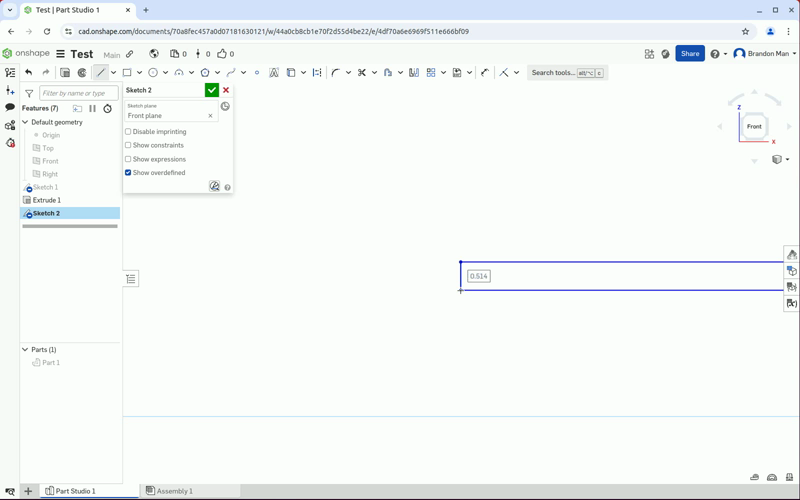
scroll(-6)
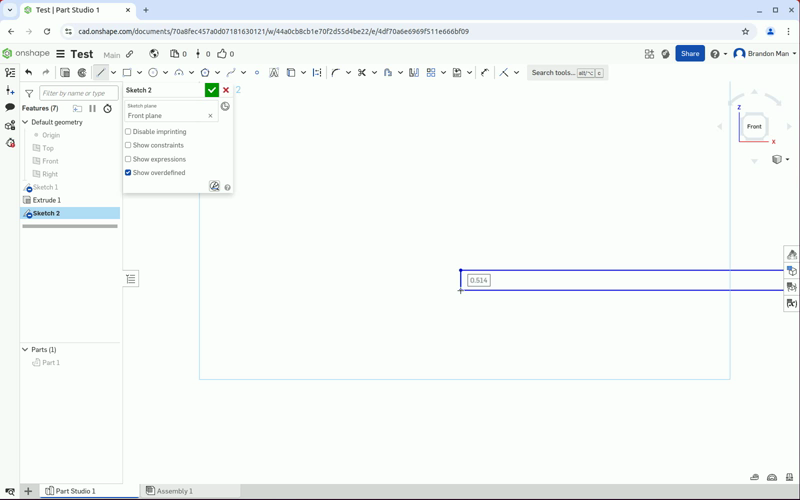
scroll(-6)
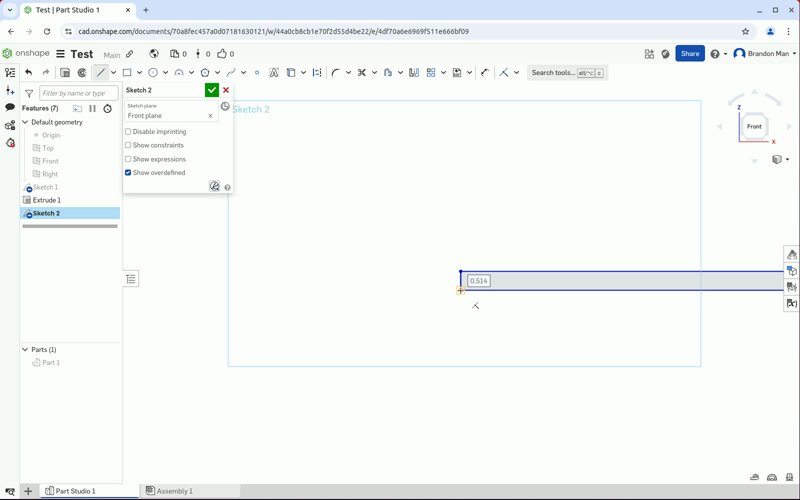
scroll(-6)
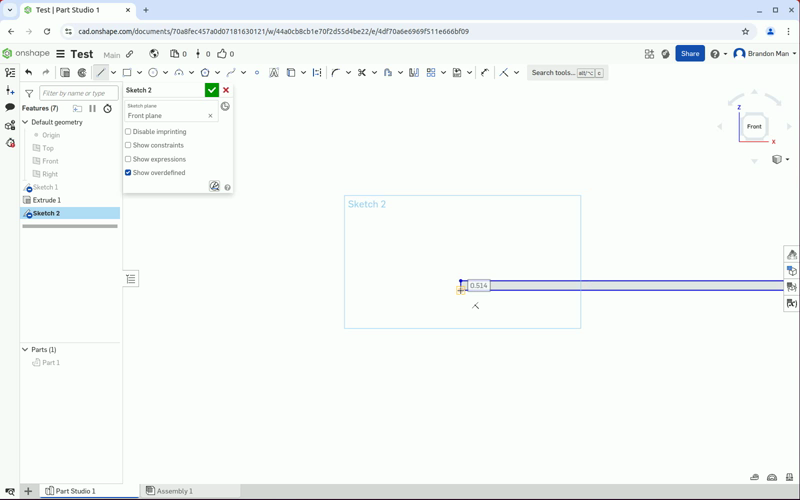
scroll(-6)
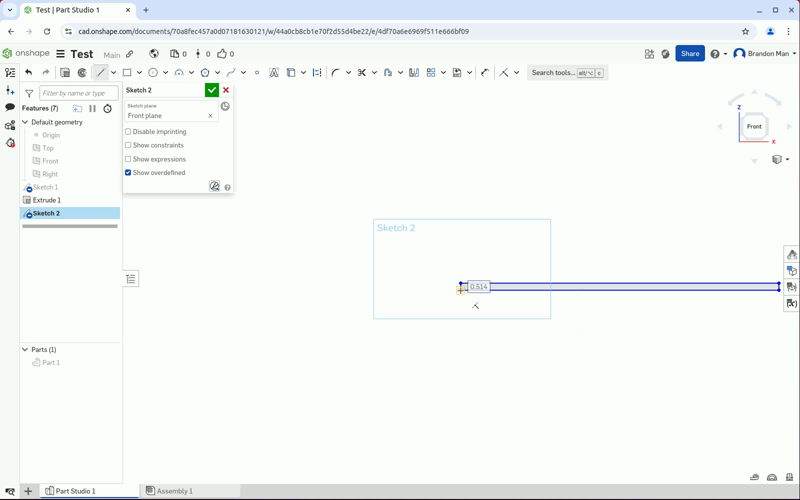
scroll(-6)
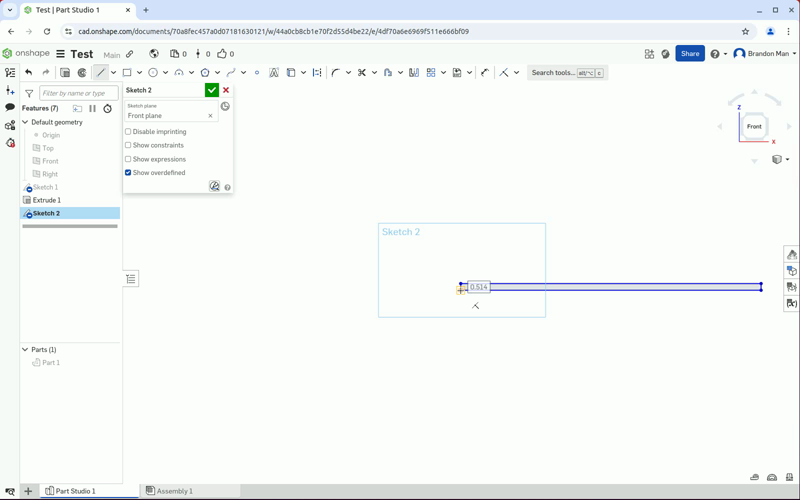
scroll(-6)
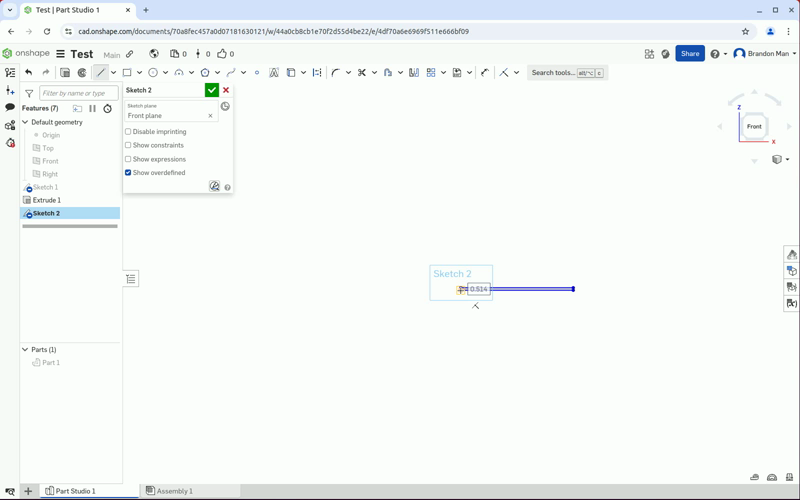
key(esc)
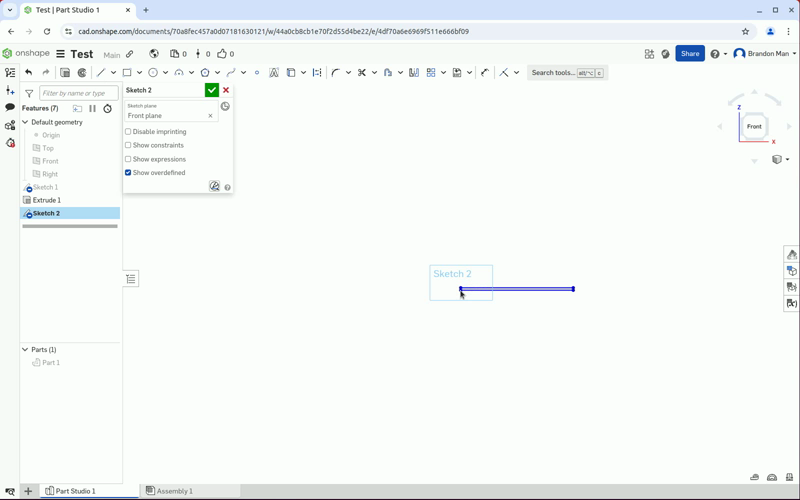
mouse_move(534, 289)
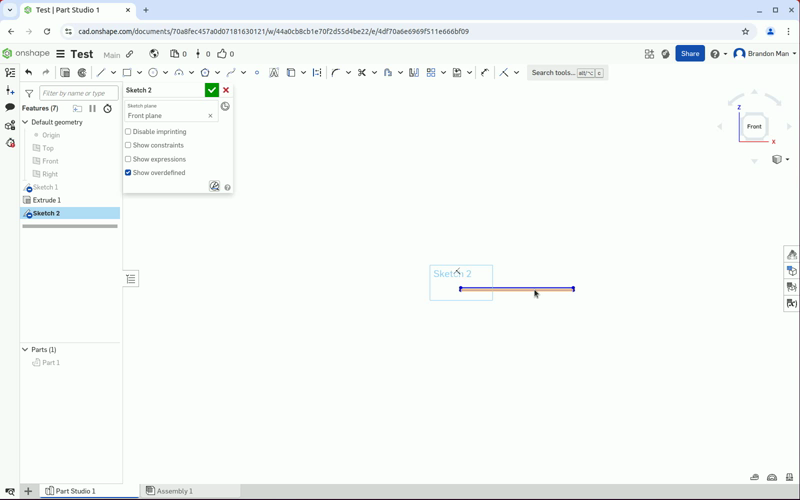
scroll(6)
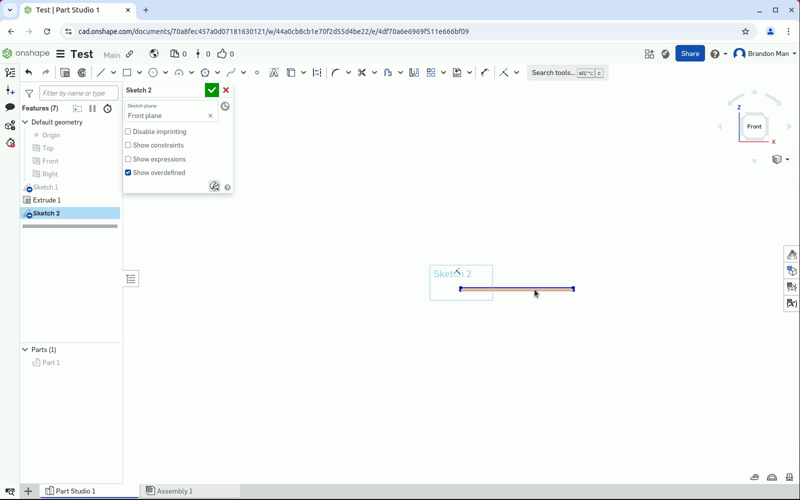
scroll(6)
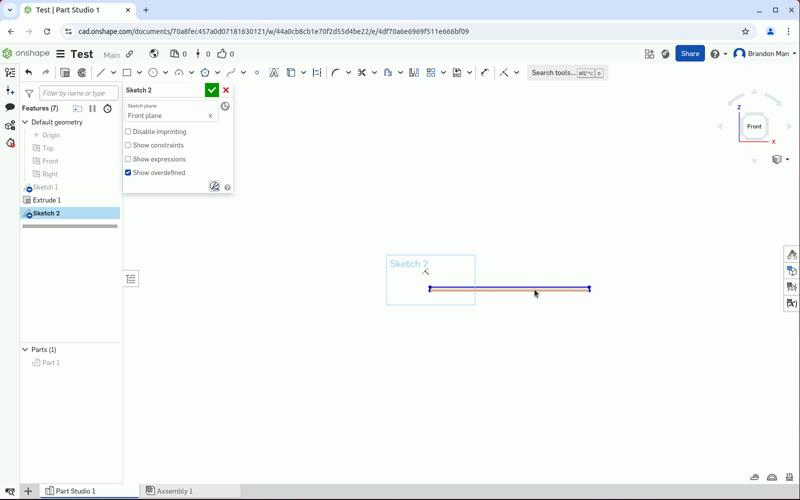
scroll(6)
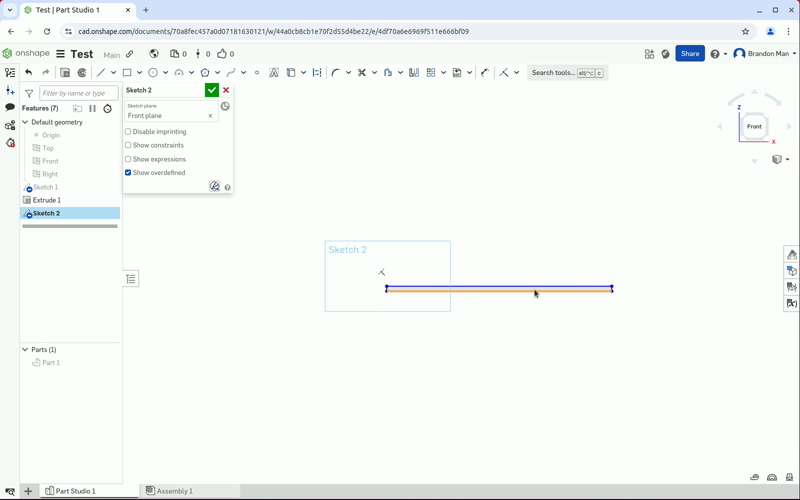
scroll(6)
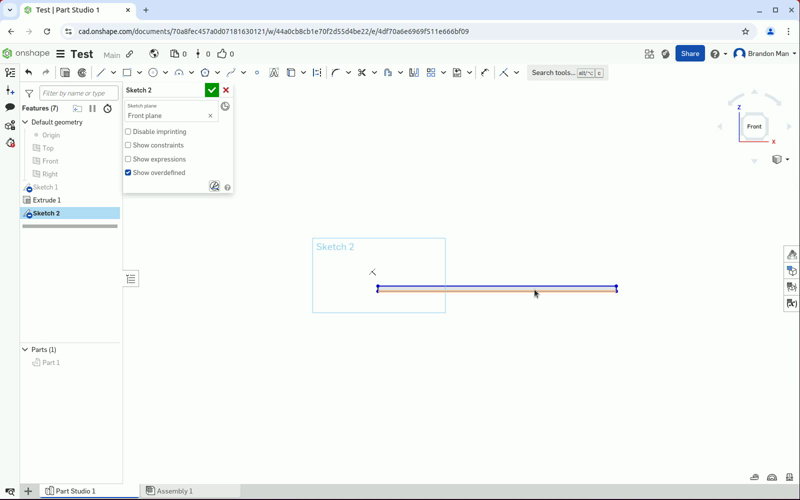
scroll(6)
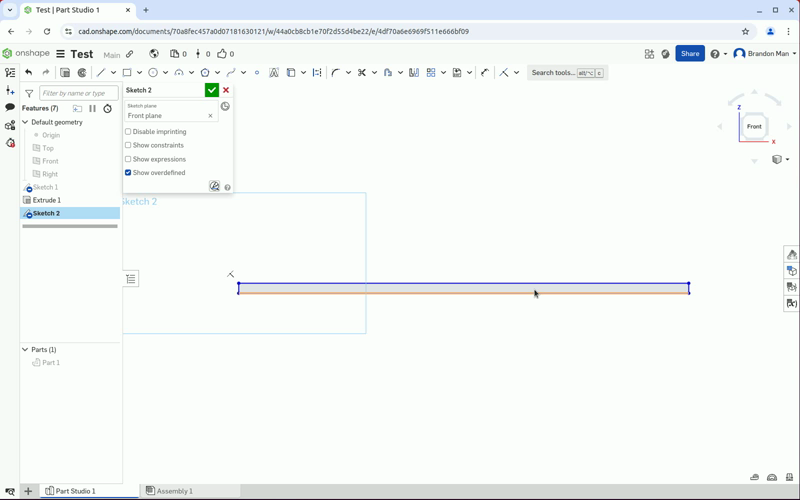
scroll(6)
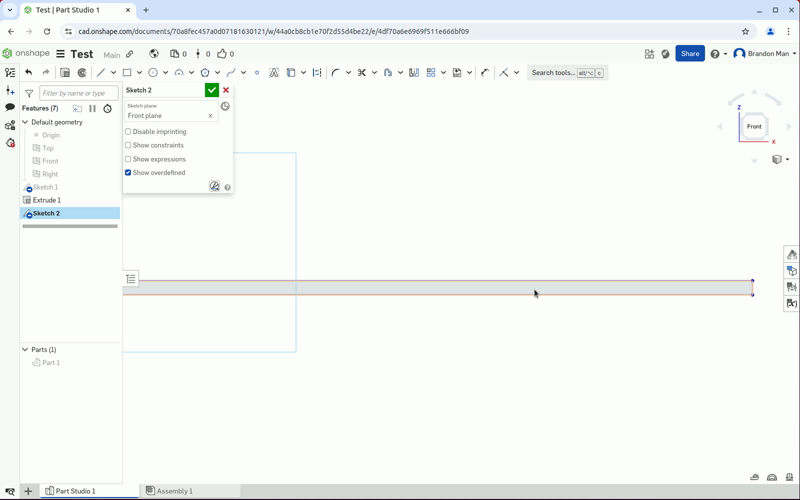
scroll(6)
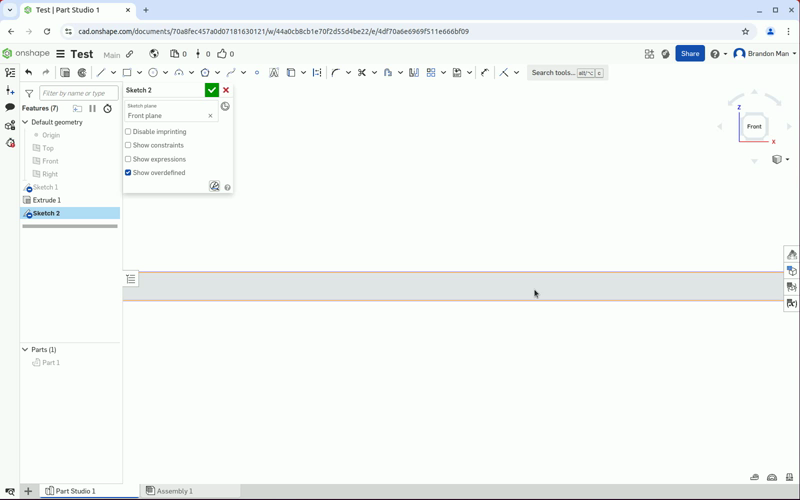
click(534, 289)
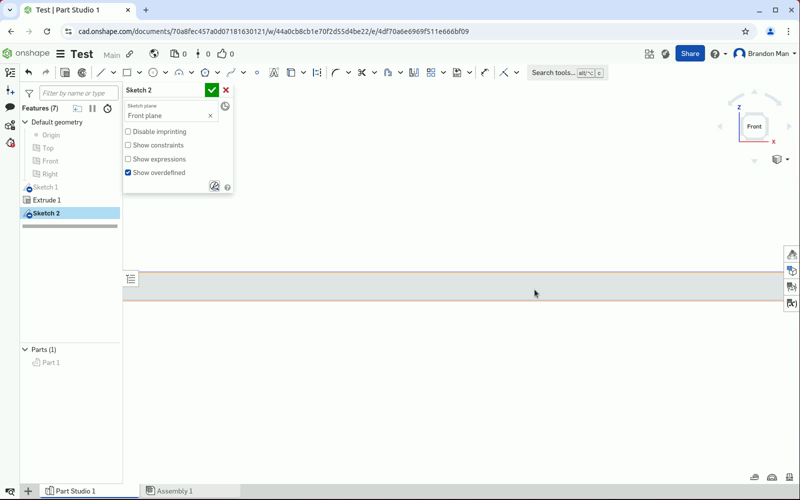
scroll(-6)
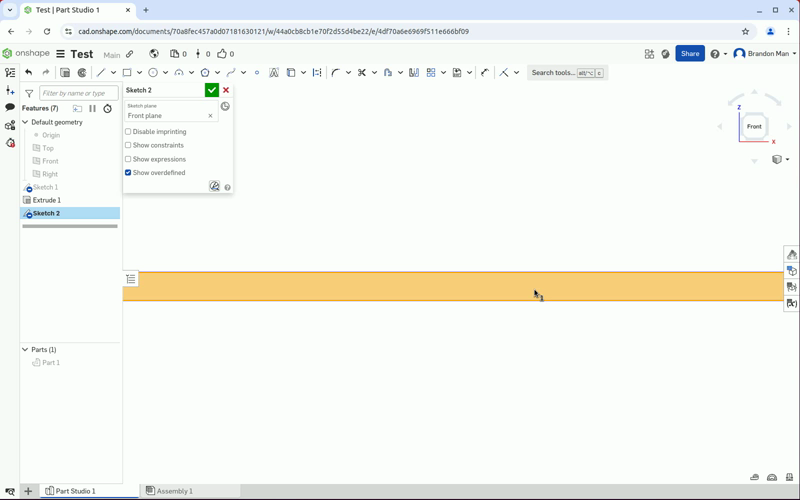
scroll(-6)
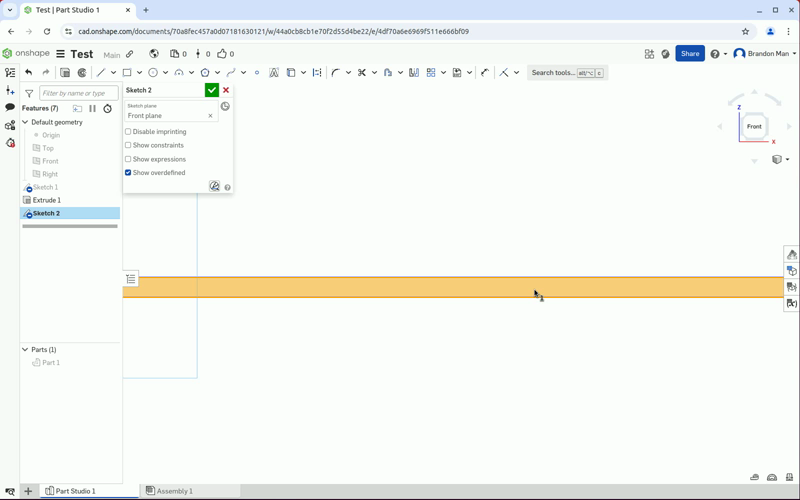
scroll(-6)
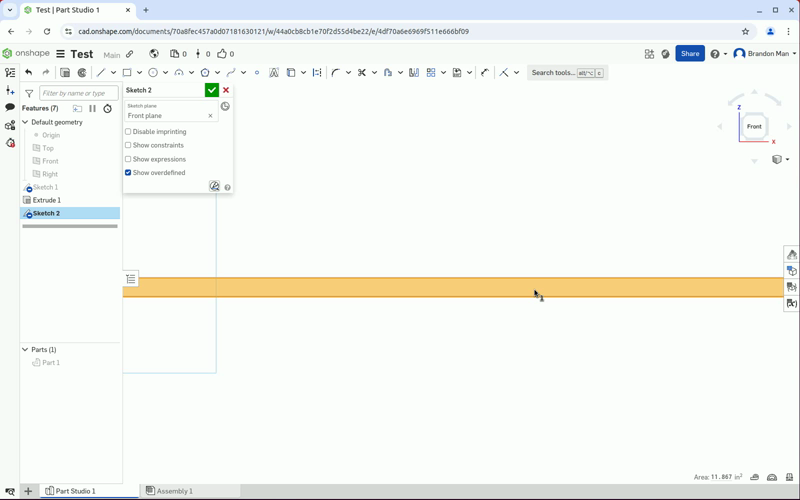
scroll(-6)
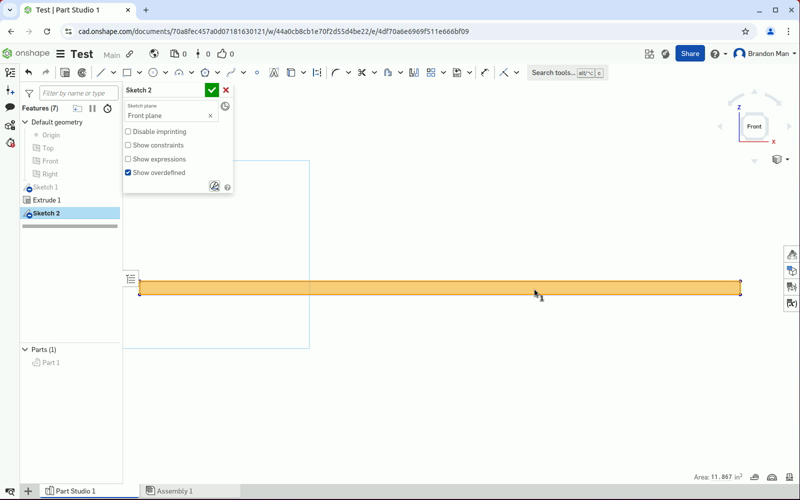
scroll(-6)
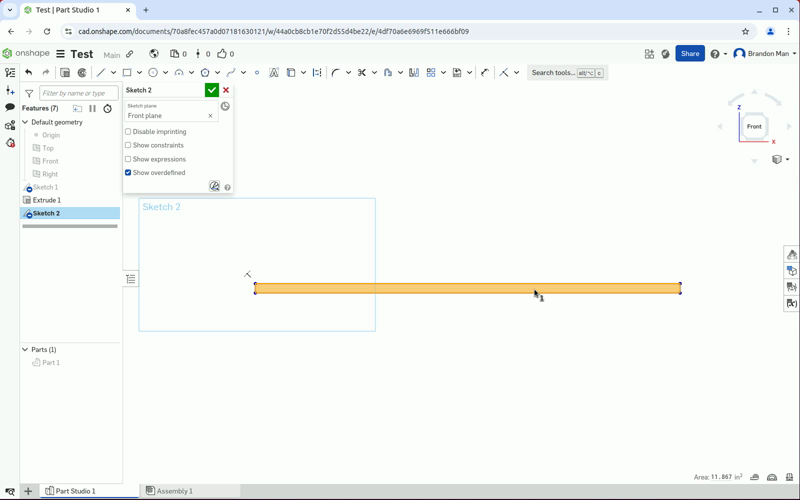
scroll(-6)
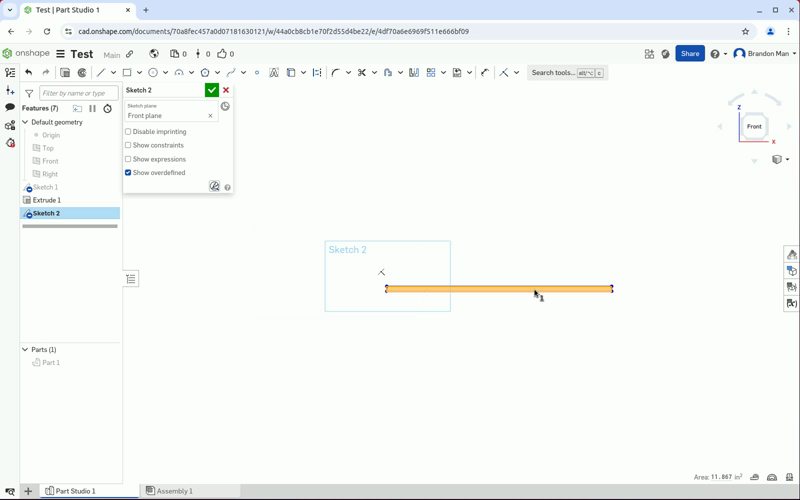
scroll(-6)
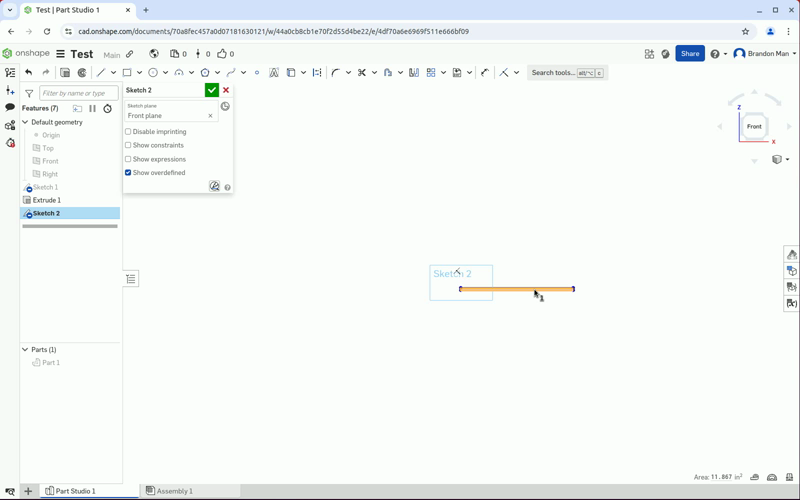
mouse_move(73, 352)
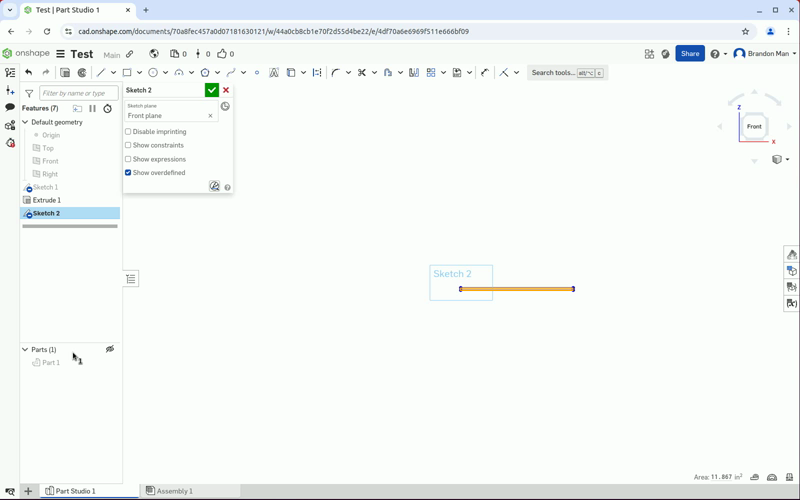
key(shift+y)
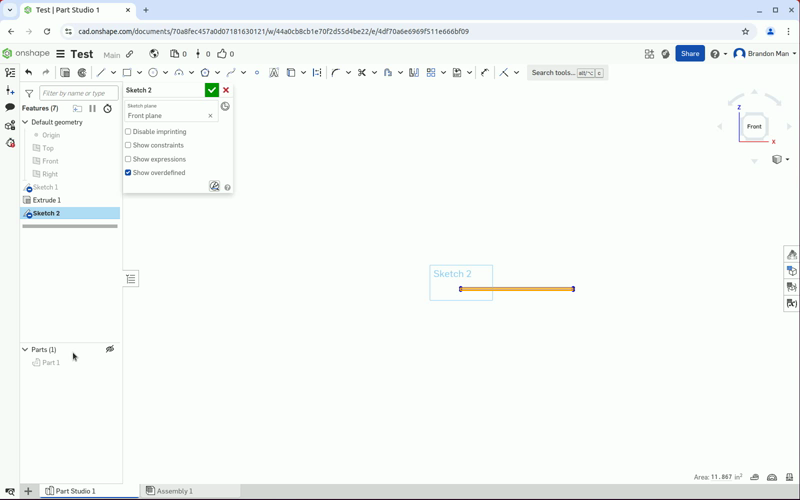
key(shift+e)
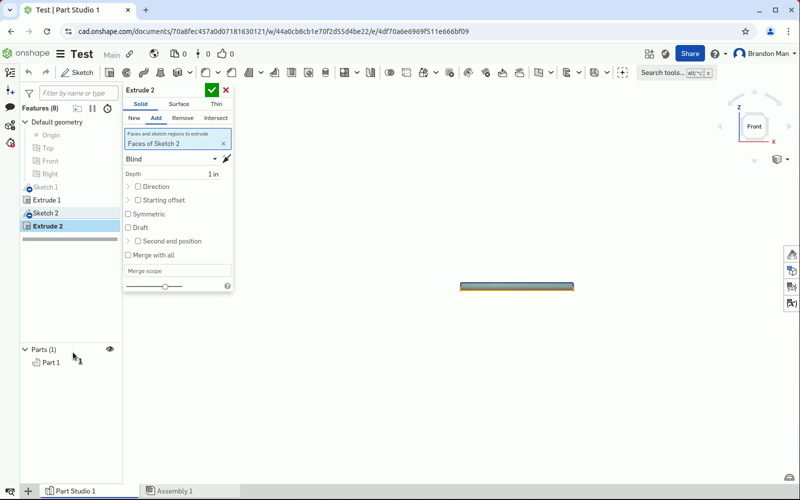
mouse_move(143, 106)
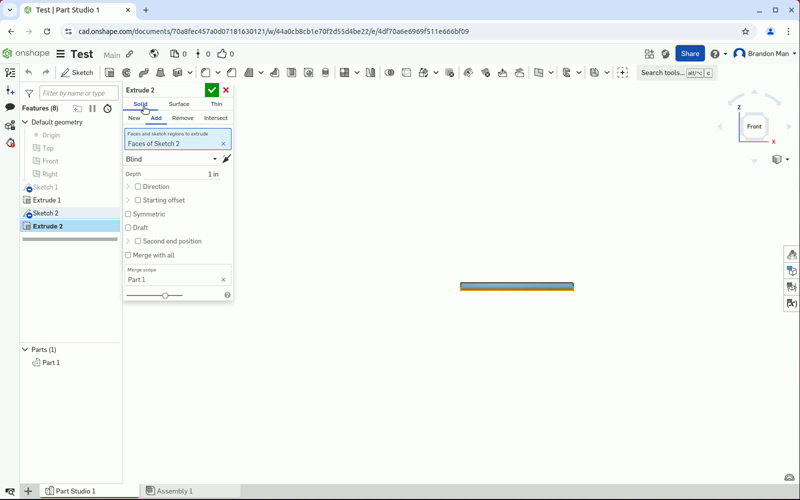
click(143, 106)
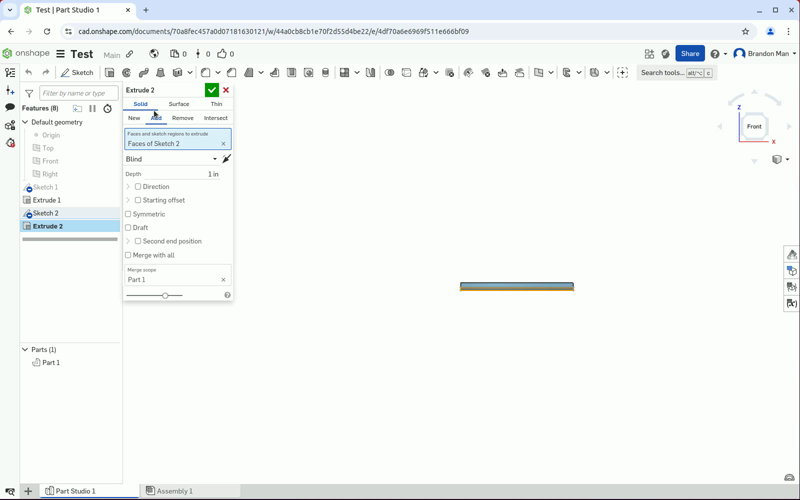
mouse_move(186, 120)
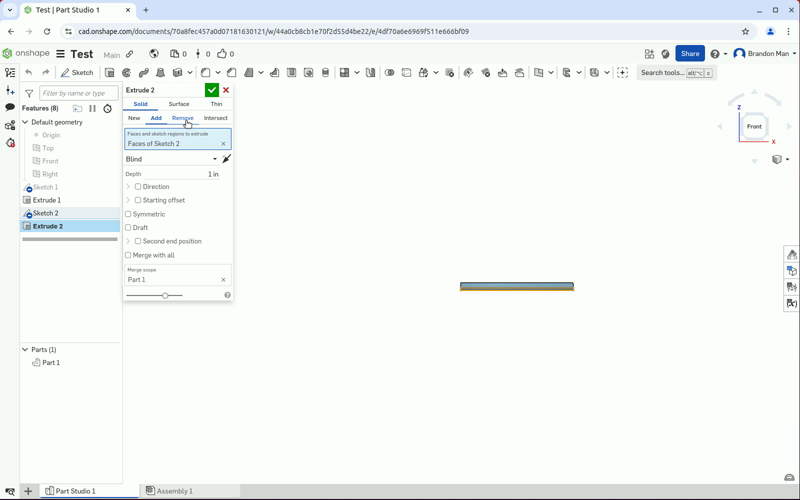
click(186, 120)
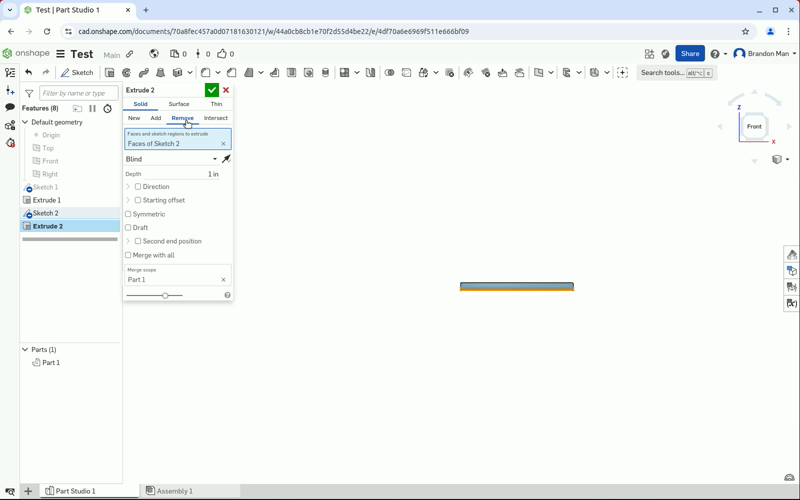
key(tab, 4)
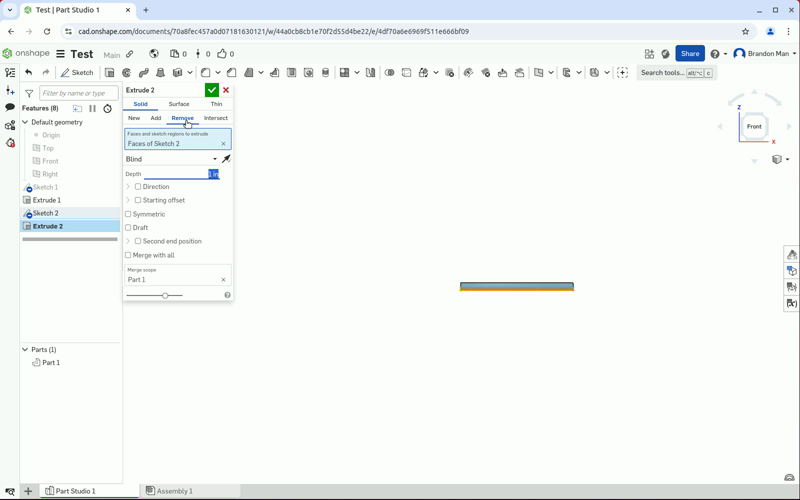
text(0.241)
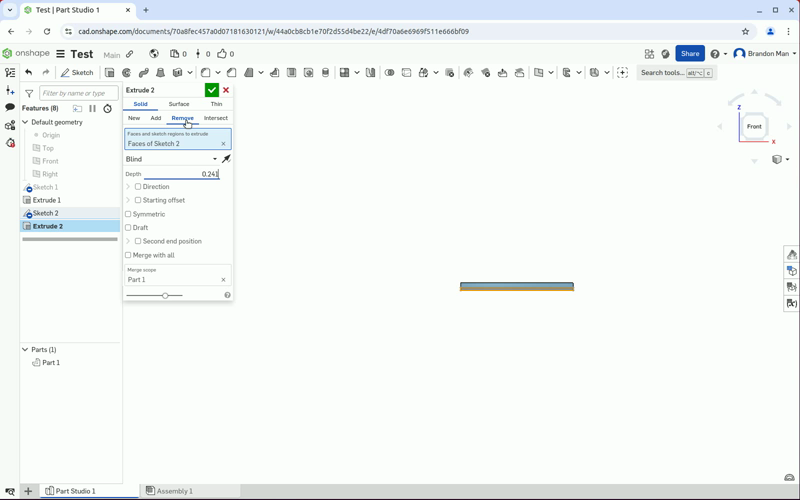
key(tab, 6)
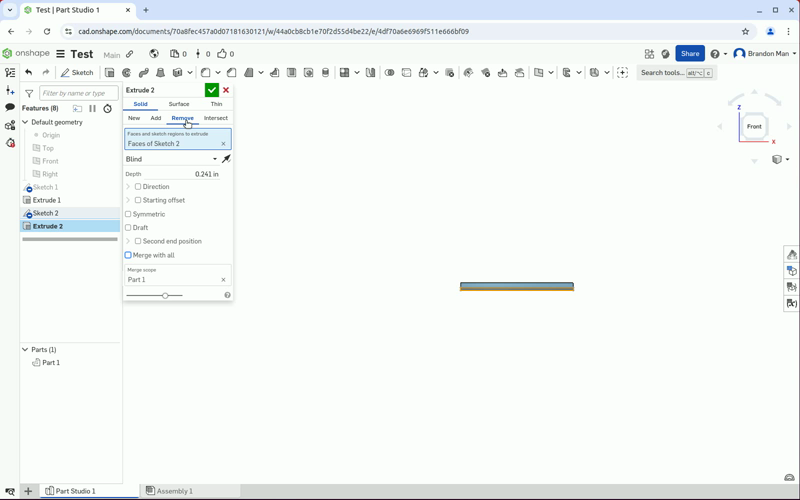
key(space)
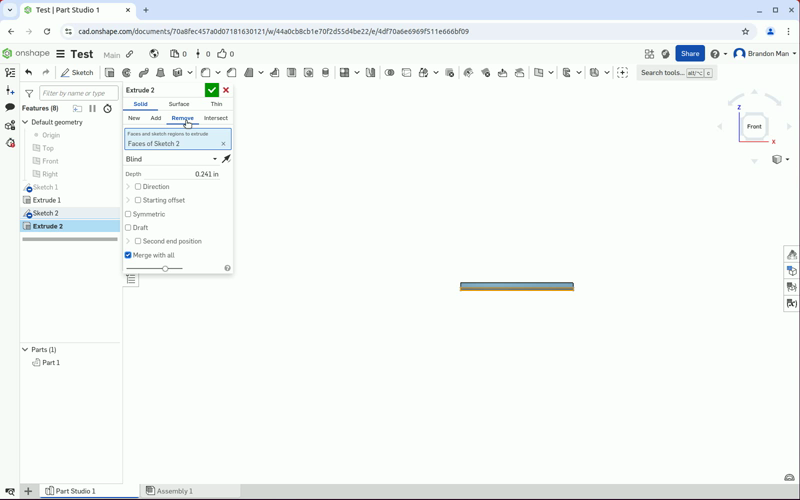
key(enter)
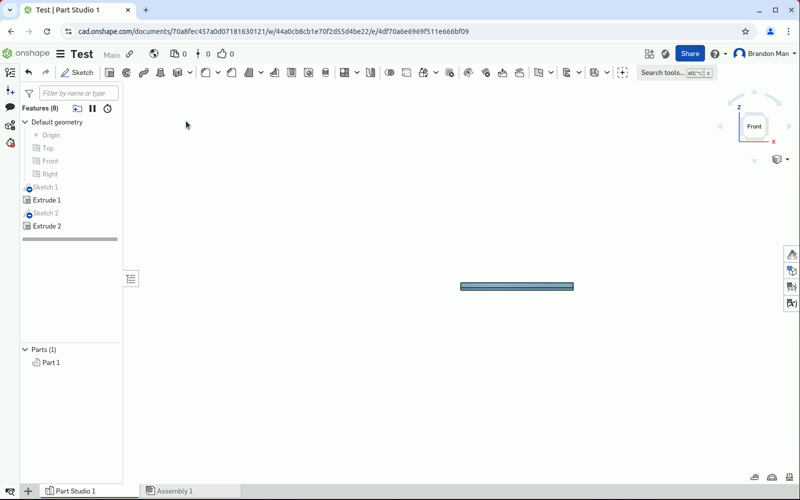
key(shift+h)
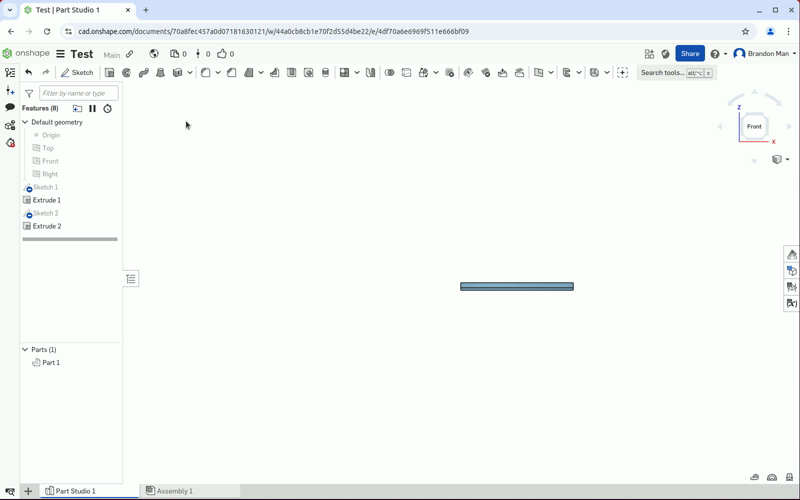
key(shift+h)
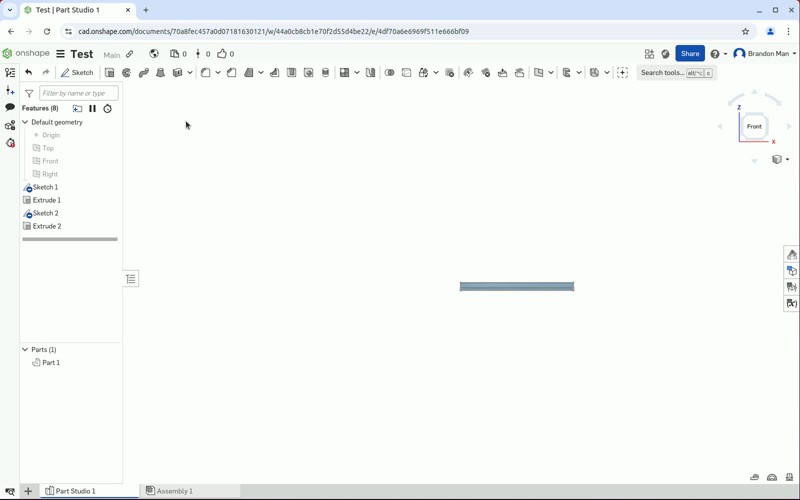
key(shift+7)
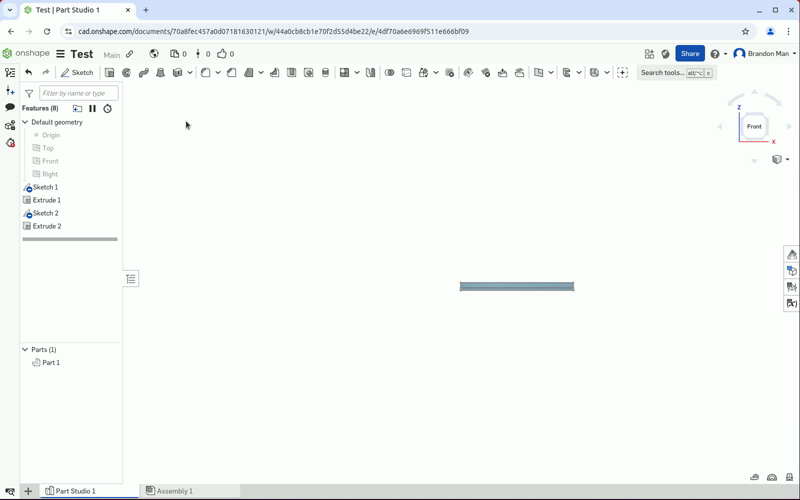
key(left, 2)
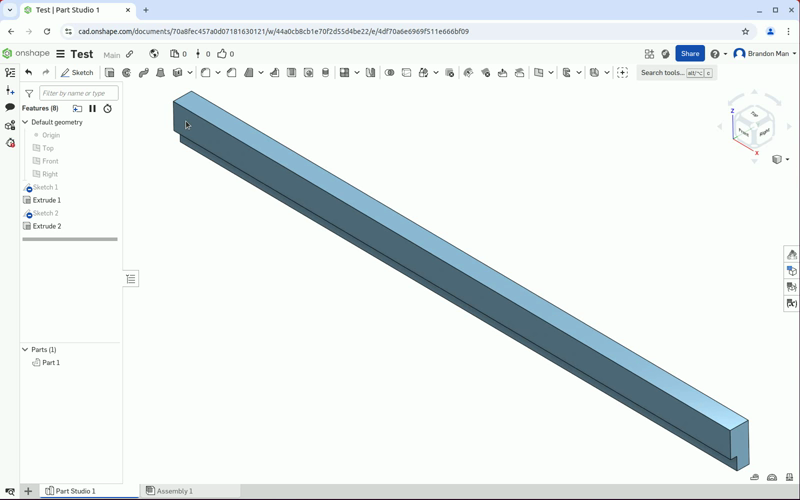
key(down, 2)
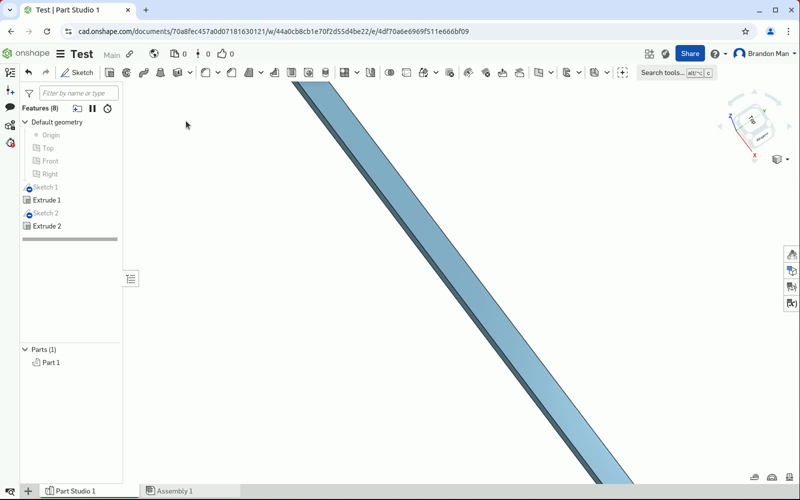
key(up, 2)
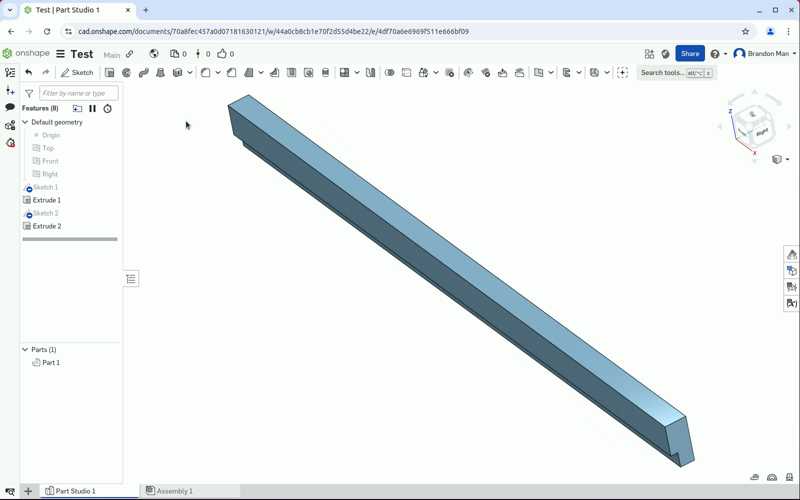
key(right, 2)
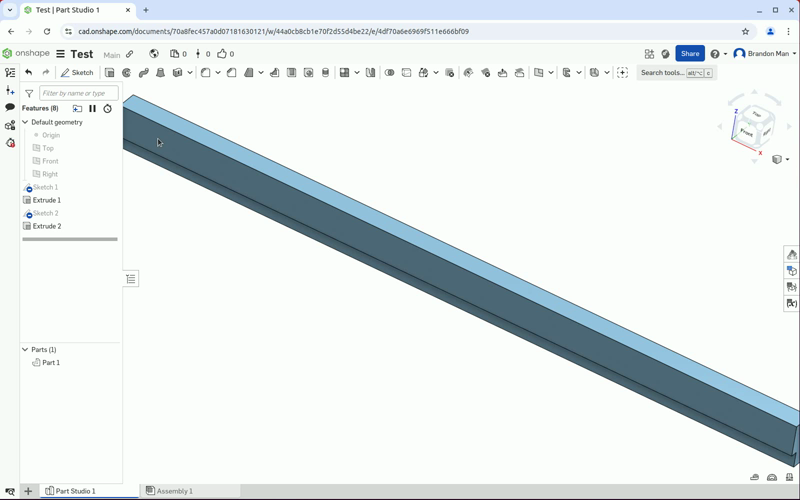
mouse_move(73, 189)
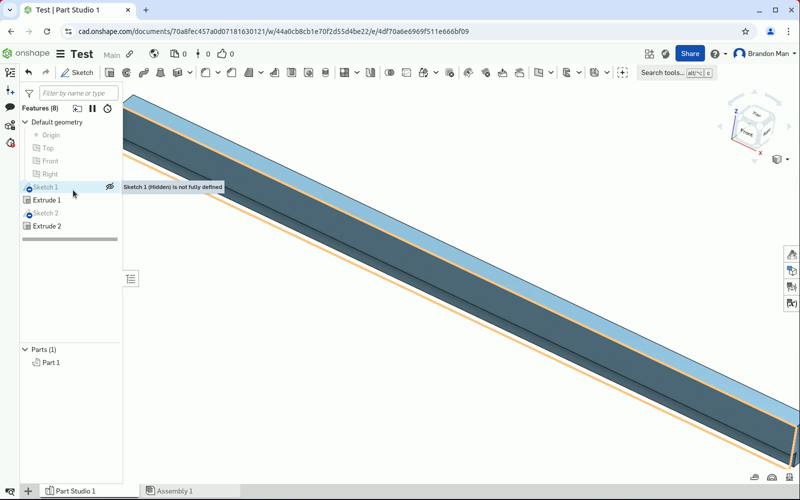
click(73, 189)